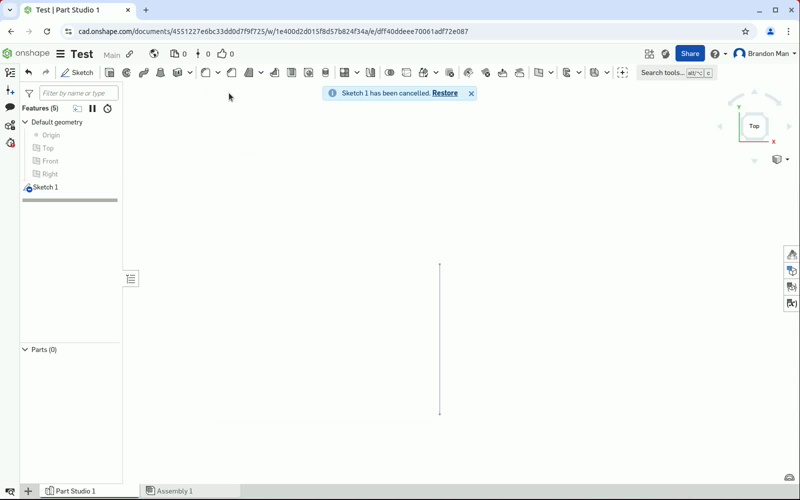
key(shift+h)
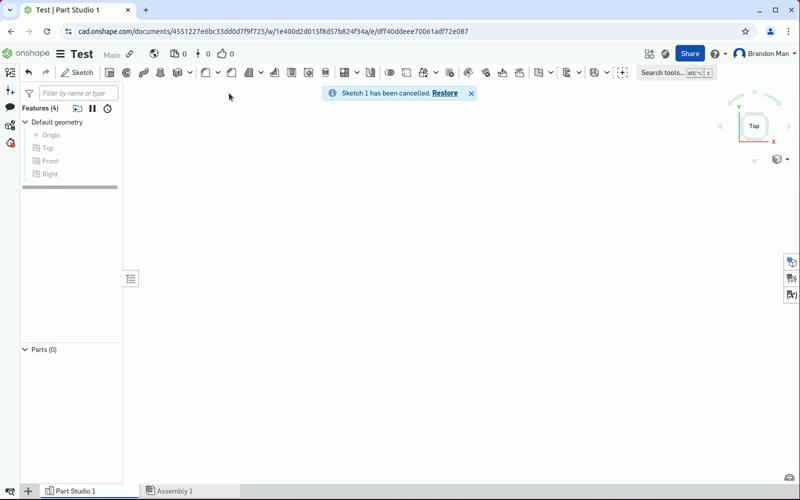
mouse_move(73, 352)
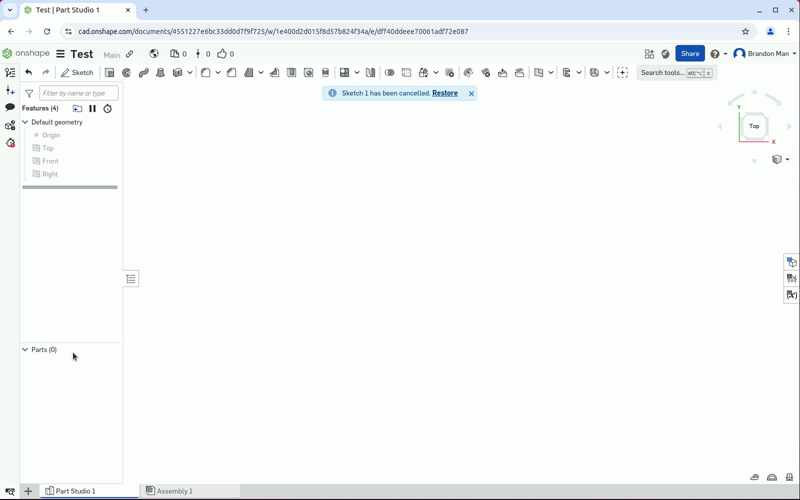
key(y)
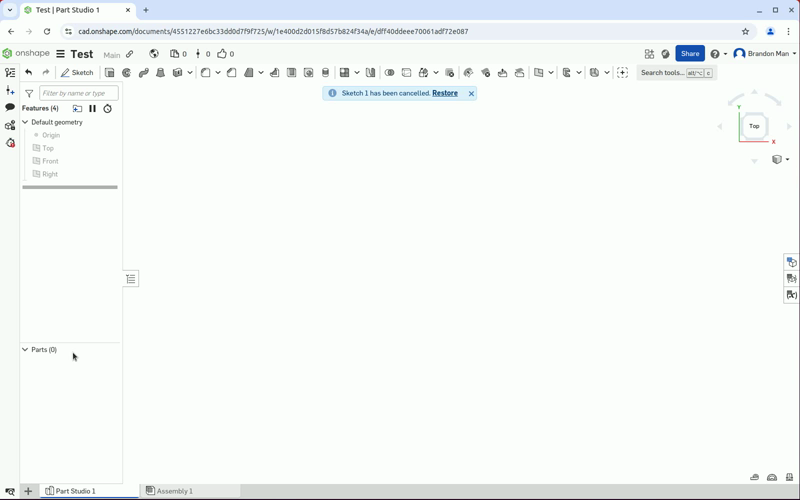
key(shift+p)
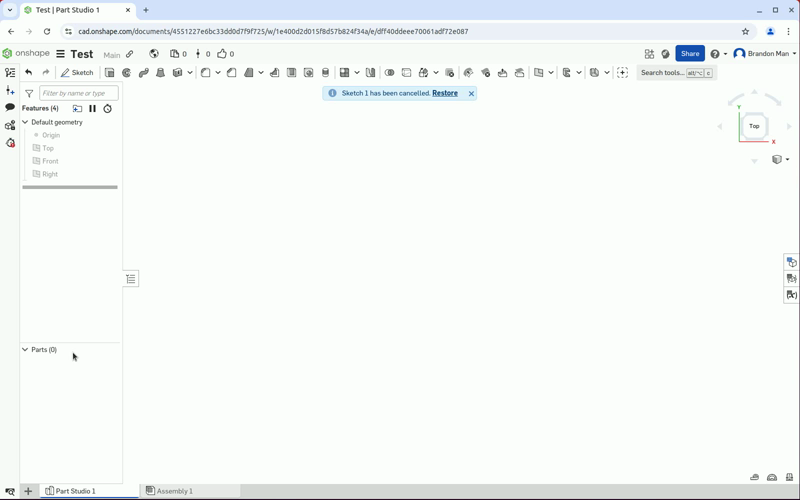
key(space)
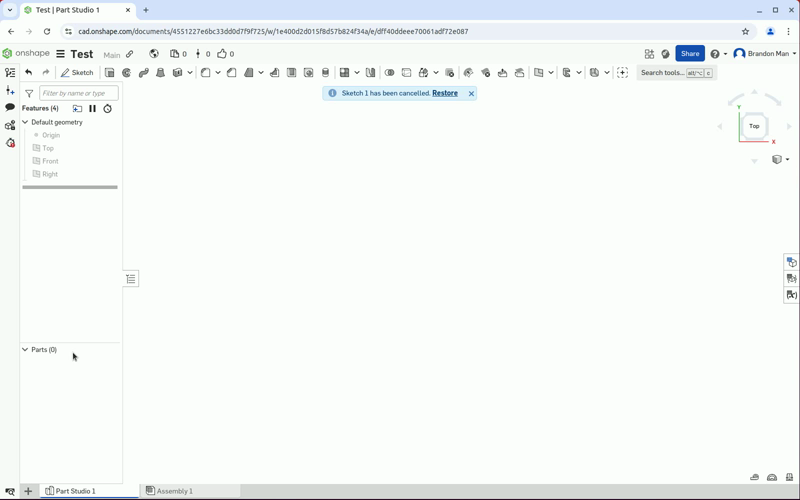
key_down(shift)
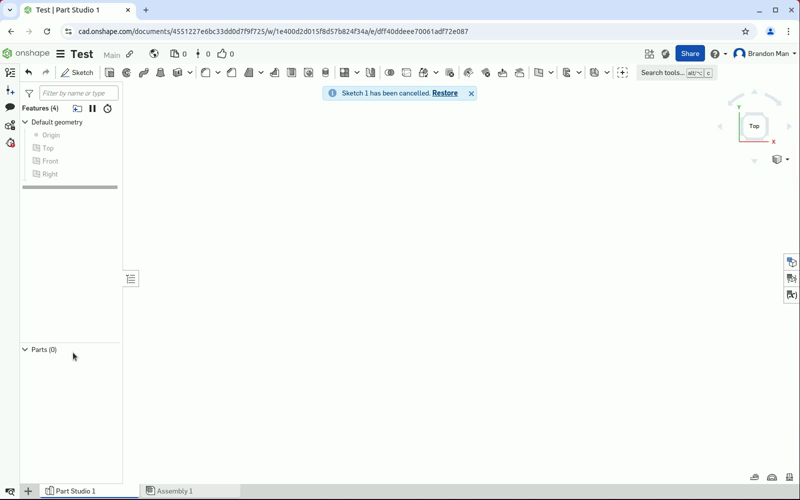
key(up)
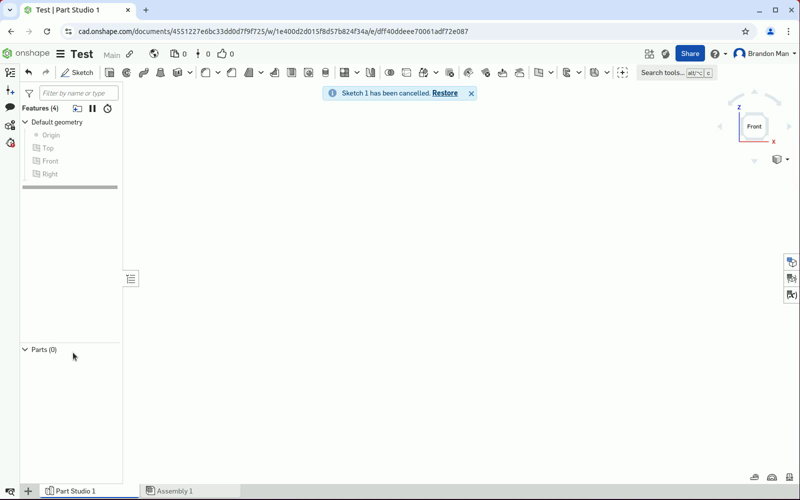
key_up(shift)
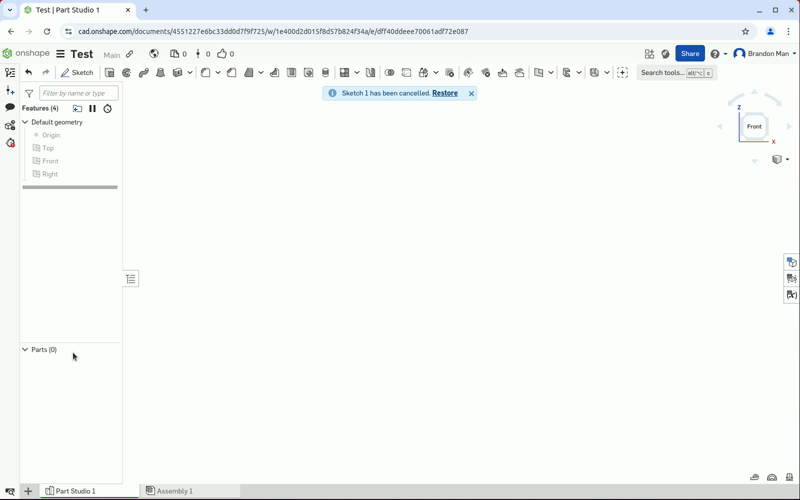
mouse_move(73, 352)
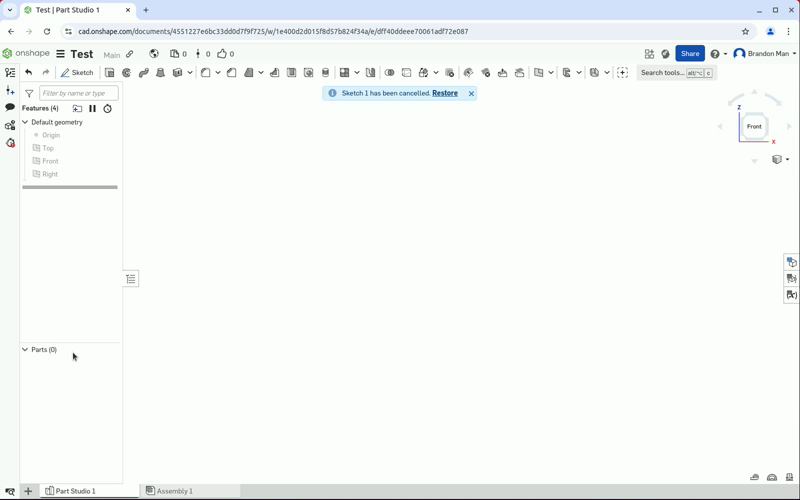
key(shift+y)
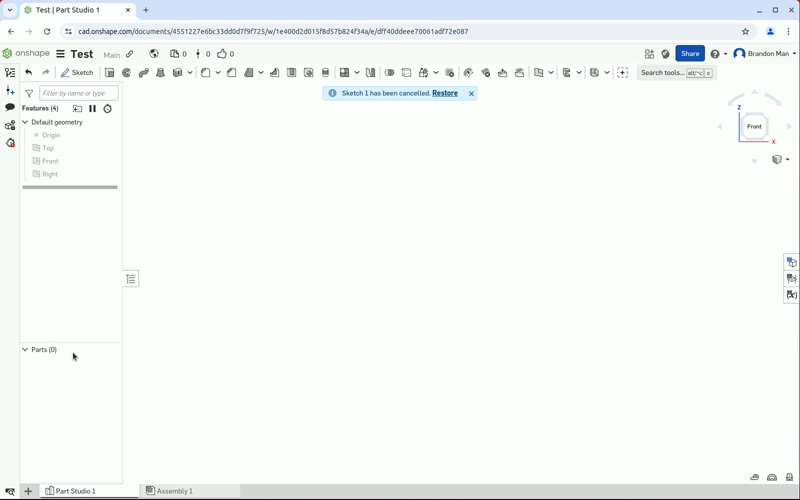
key(shift+s)
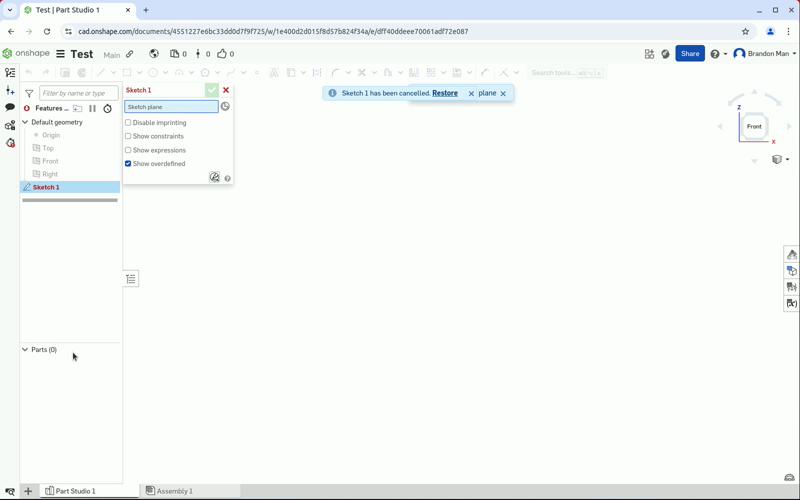
mouse_move(73, 163)
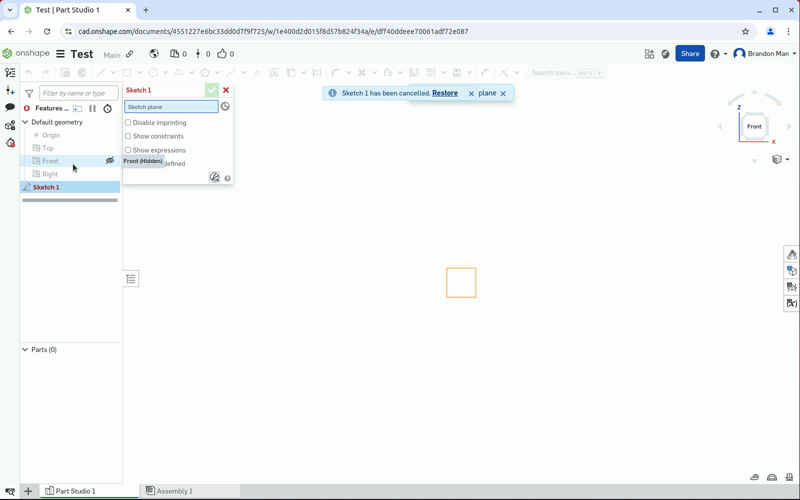
click(73, 163)
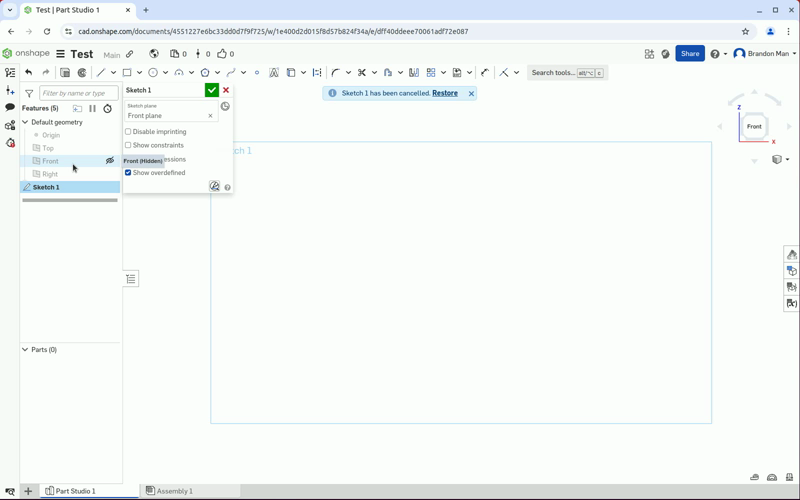
mouse_move(73, 352)
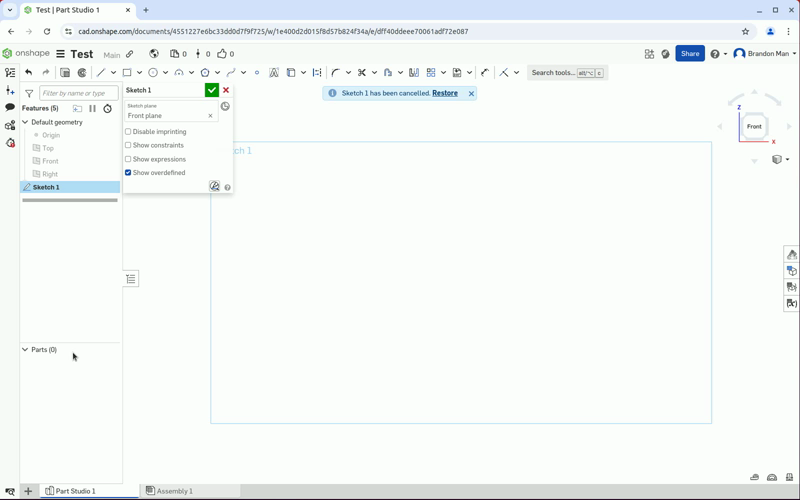
key(y)
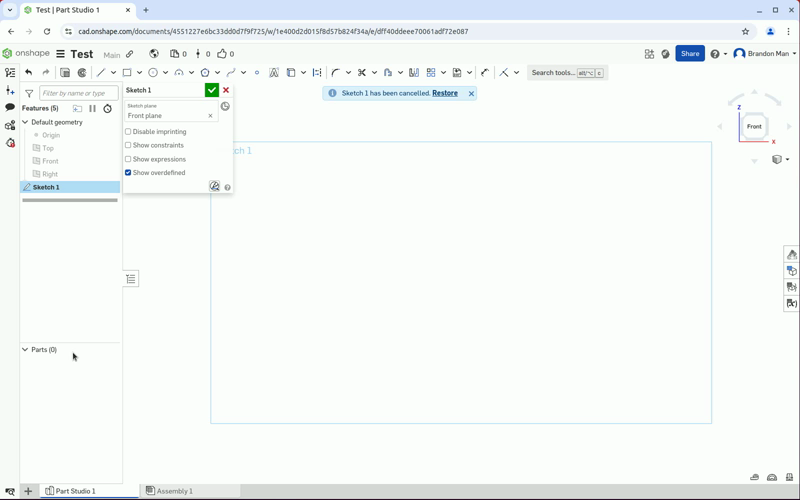
key(l)
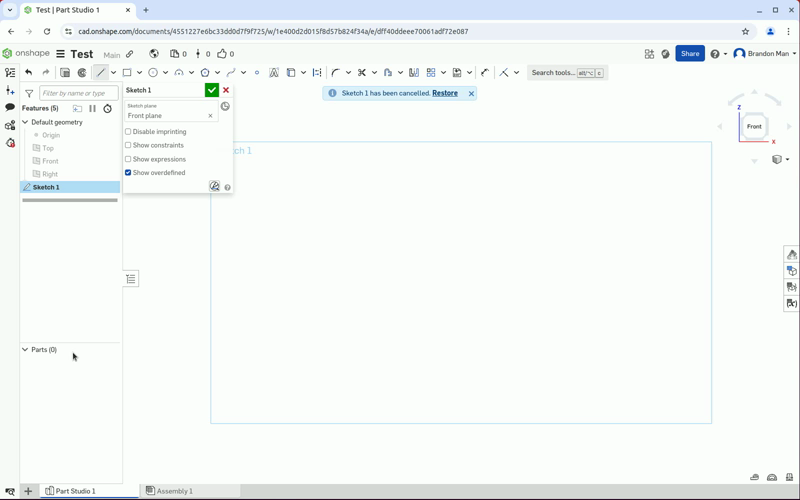
key_down(shift)
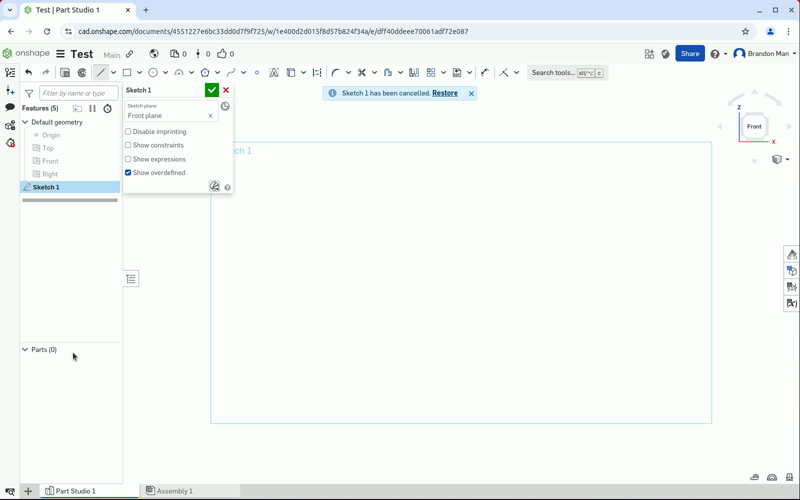
mouse_move(460, 282)
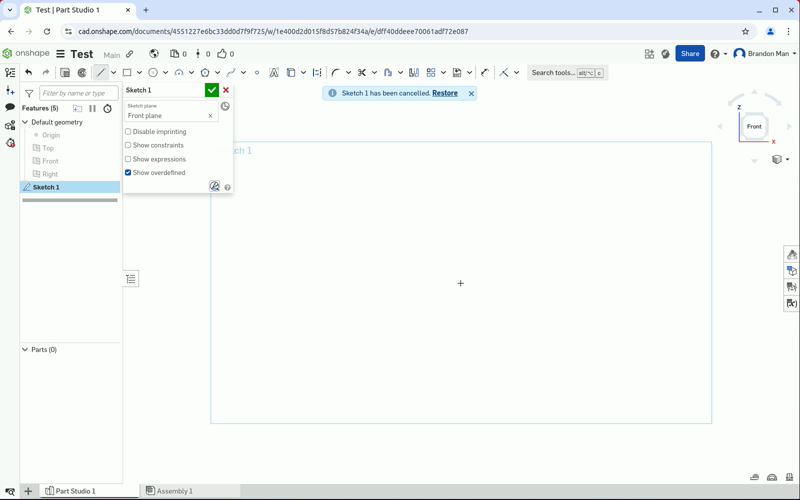
click(460, 282)
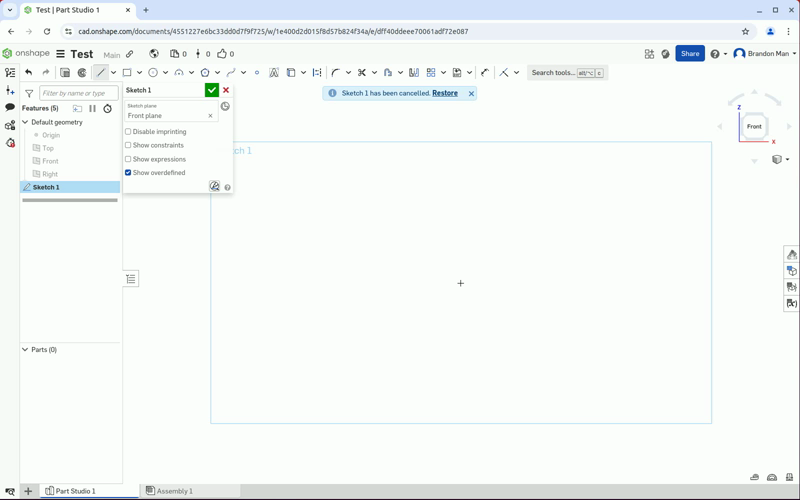
key_up(shift)
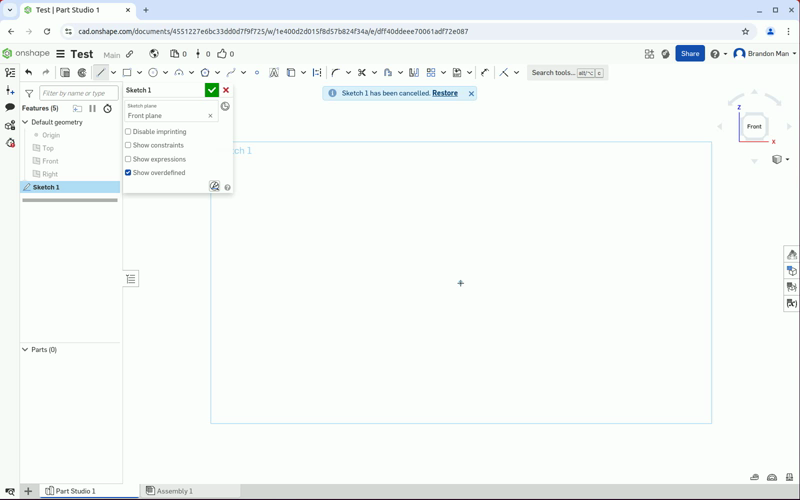
key_down(shift)
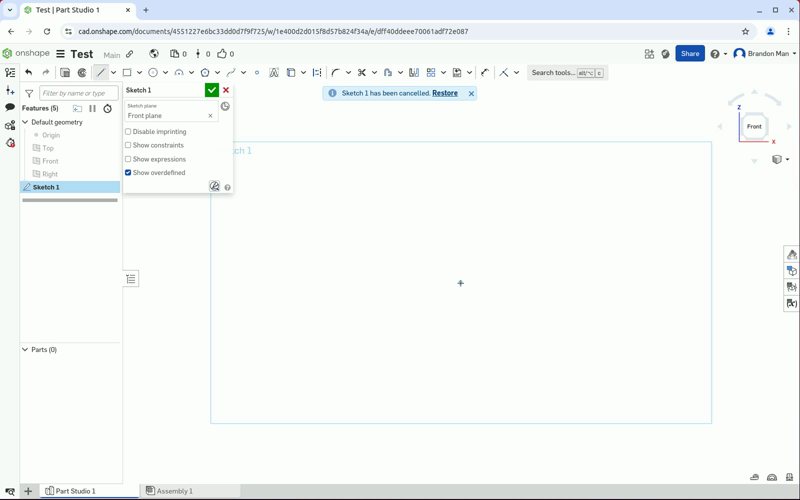
mouse_move(573, 282)
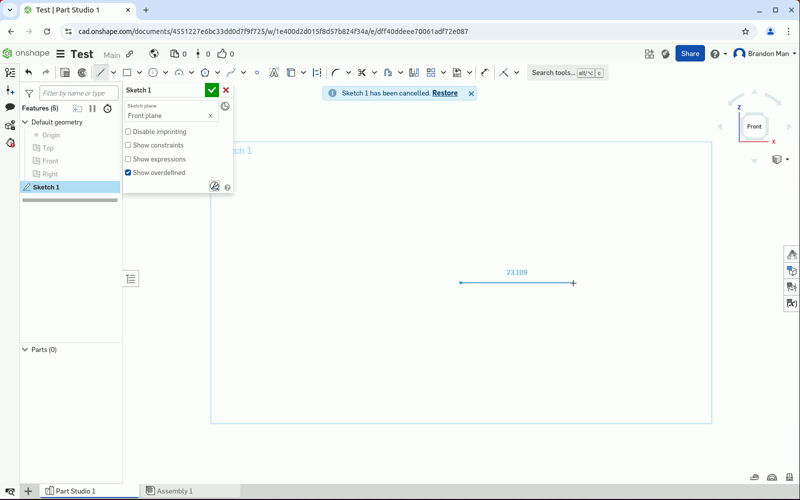
click(573, 282)
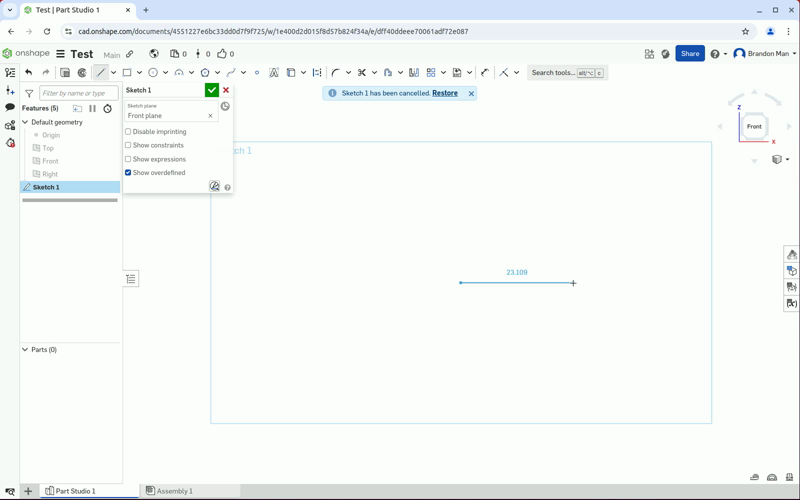
key_up(shift)
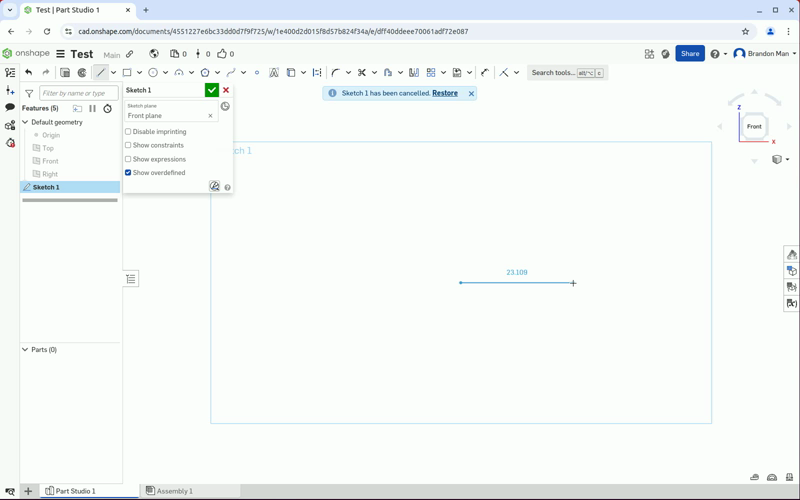
key_down(shift)
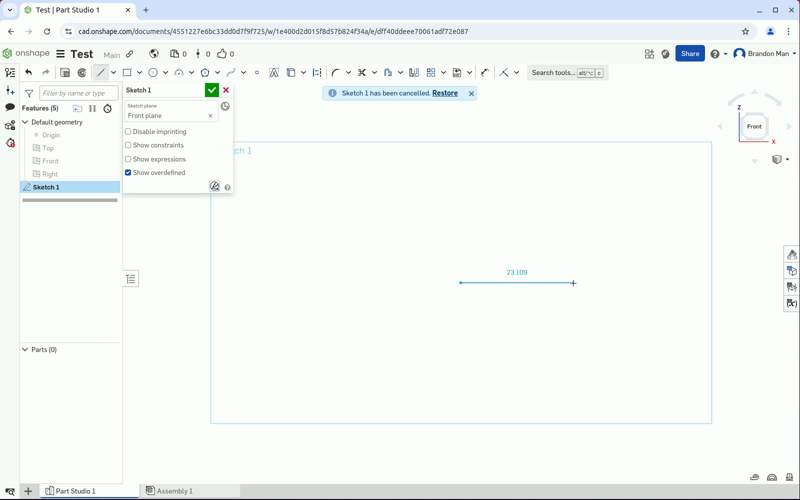
mouse_move(589, 282)
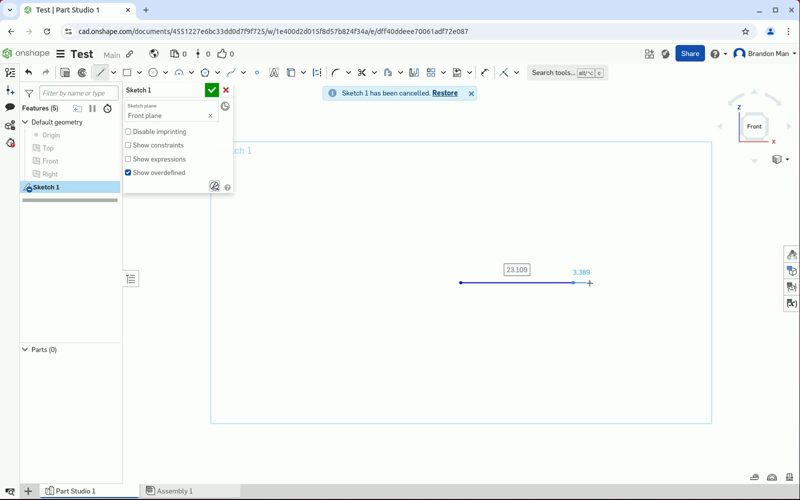
mouse_move(573, 245)
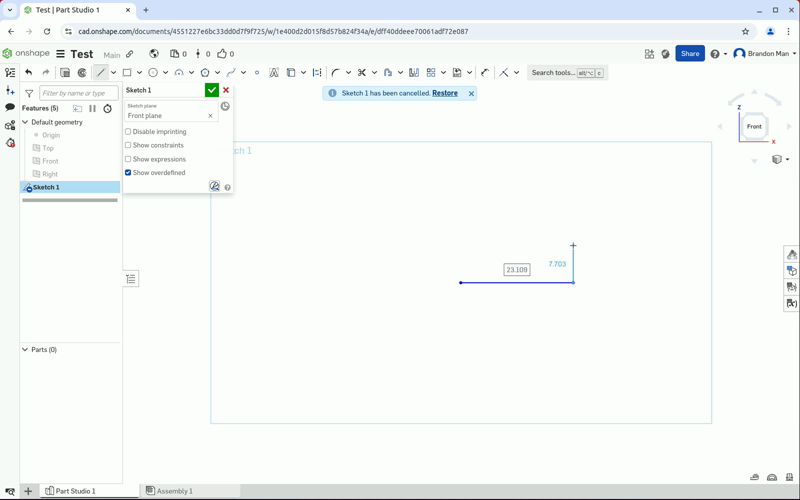
click(573, 245)
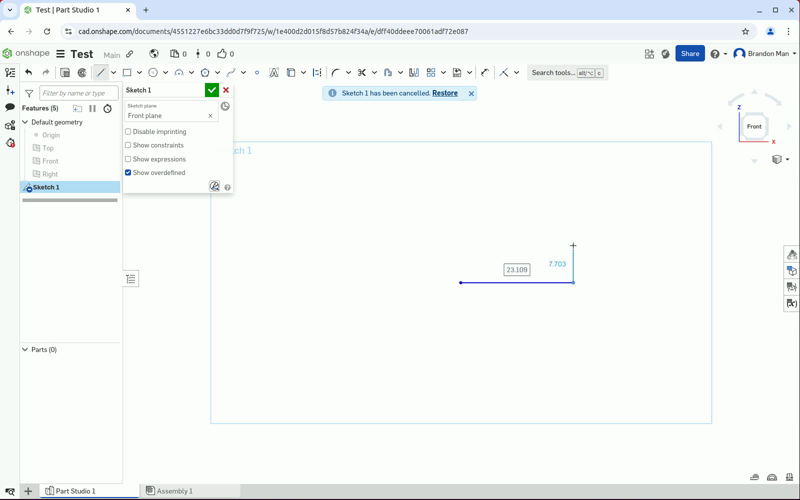
key_up(shift)
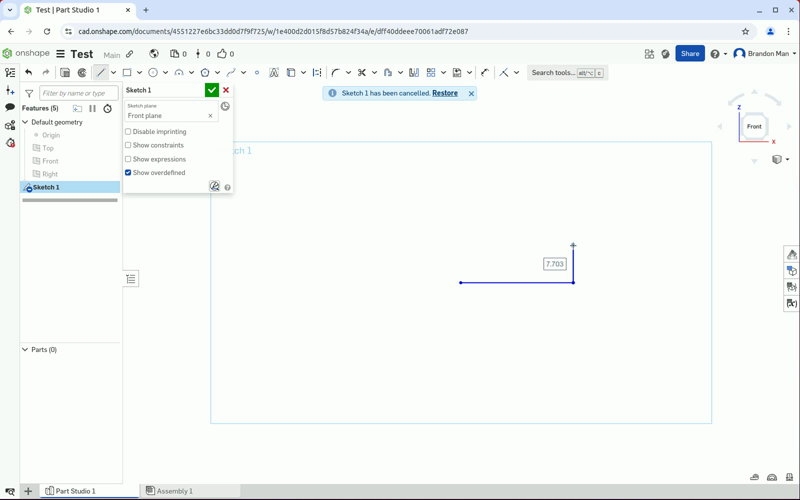
key_down(shift)
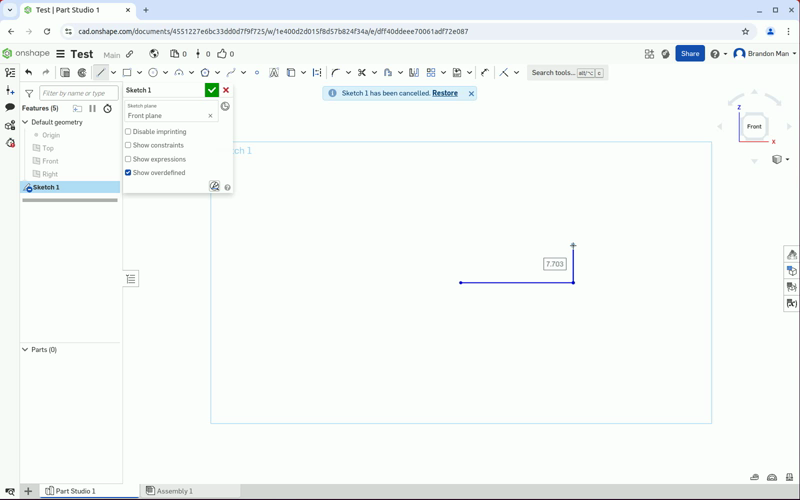
mouse_move(479, 245)
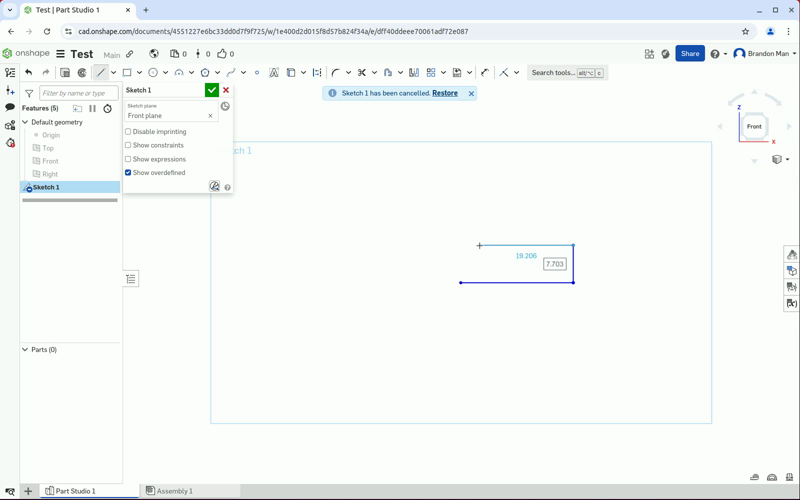
click(479, 245)
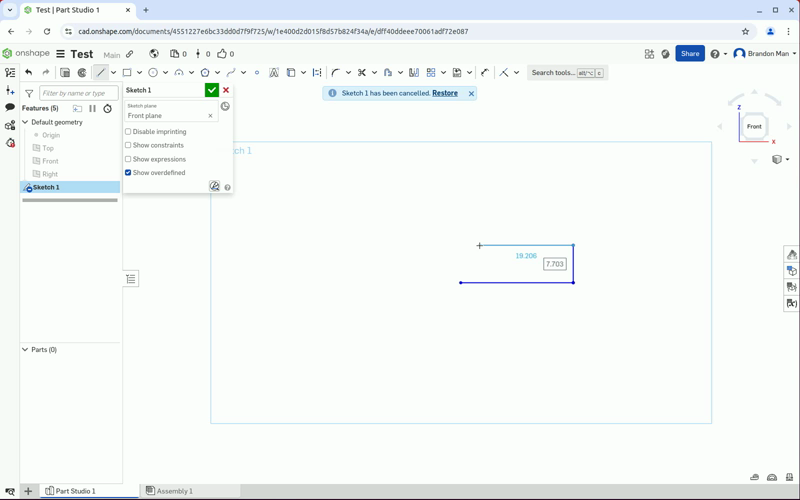
key_up(shift)
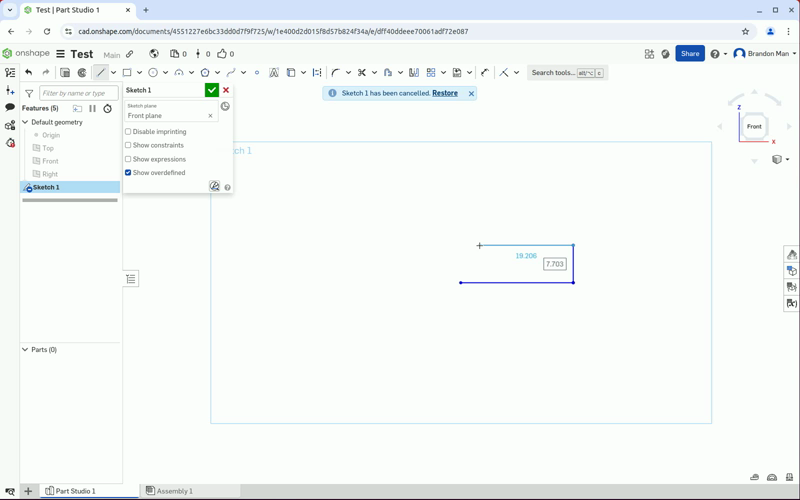
key_down(shift)
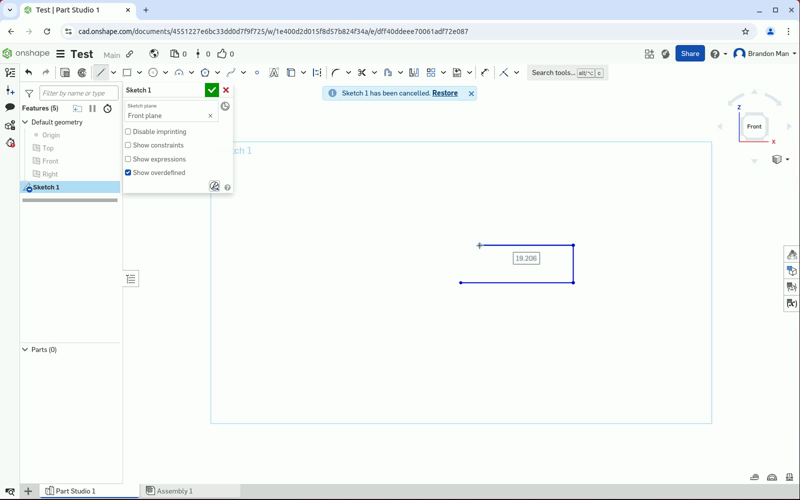
mouse_move(509, 245)
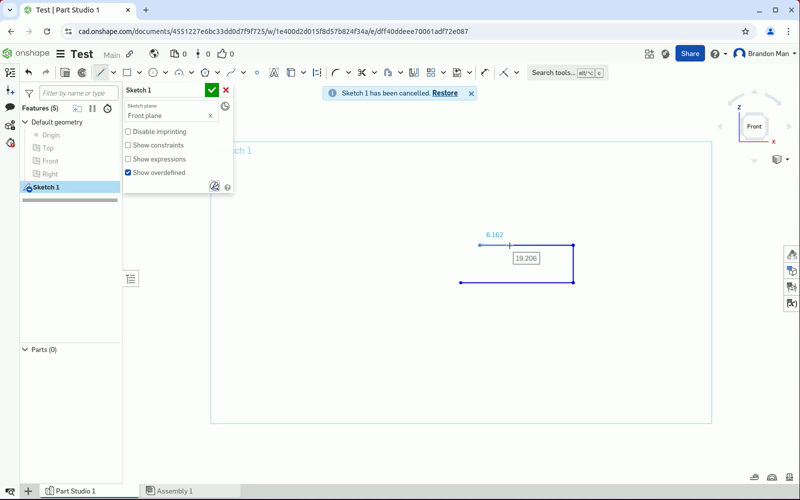
mouse_move(479, 208)
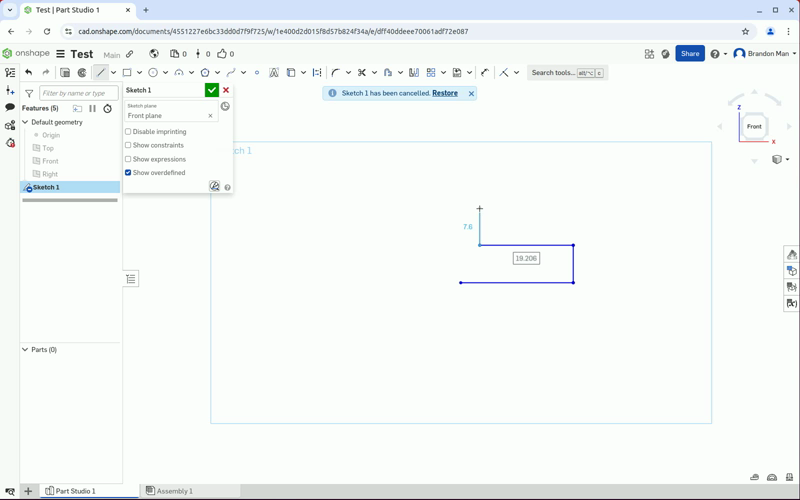
click(479, 208)
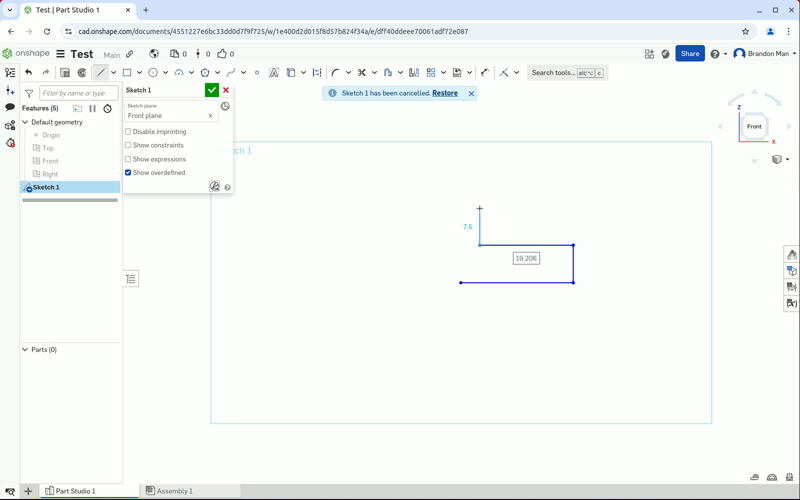
key_up(shift)
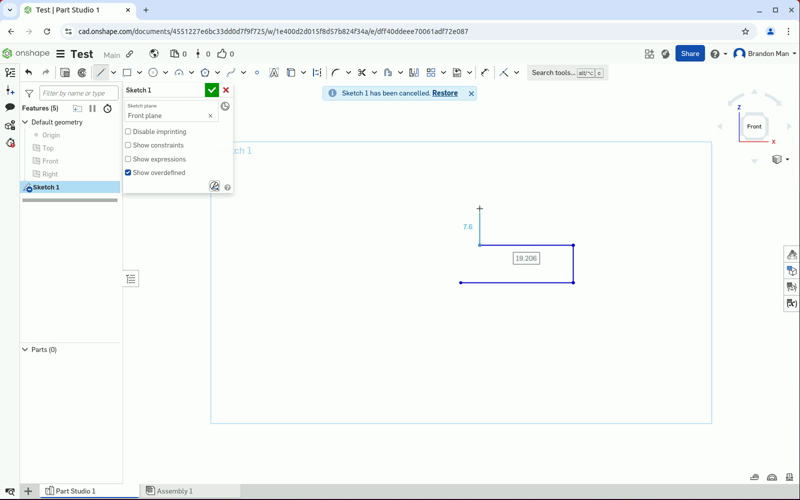
key_down(shift)
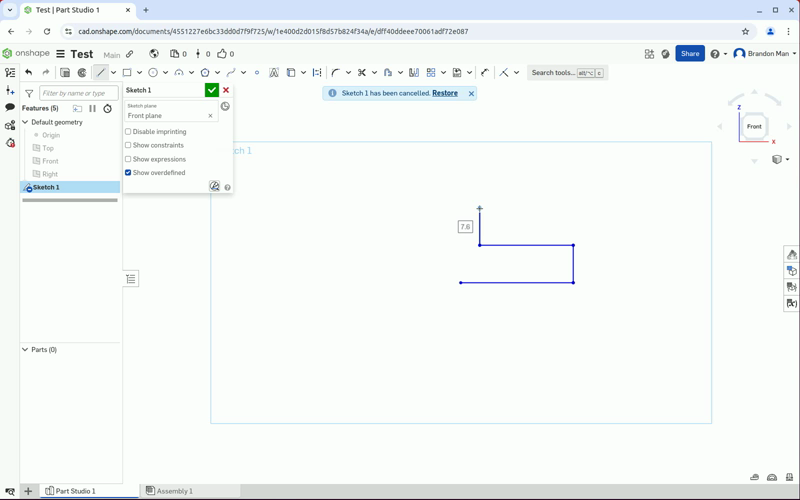
mouse_move(509, 208)
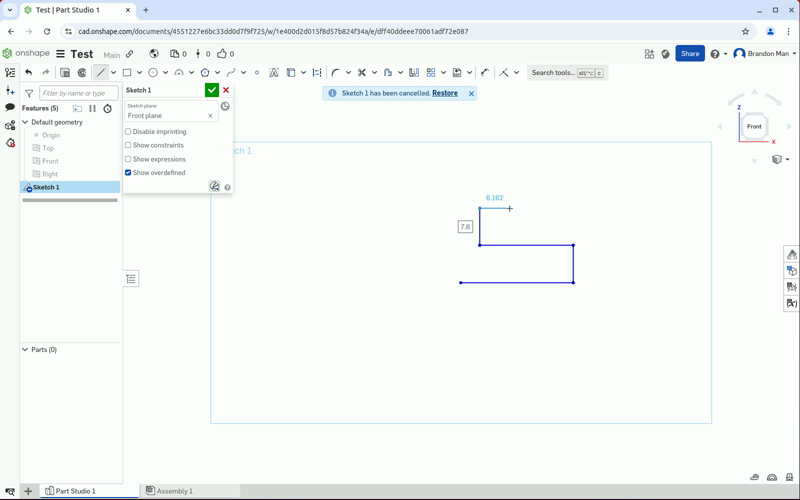
mouse_move(460, 208)
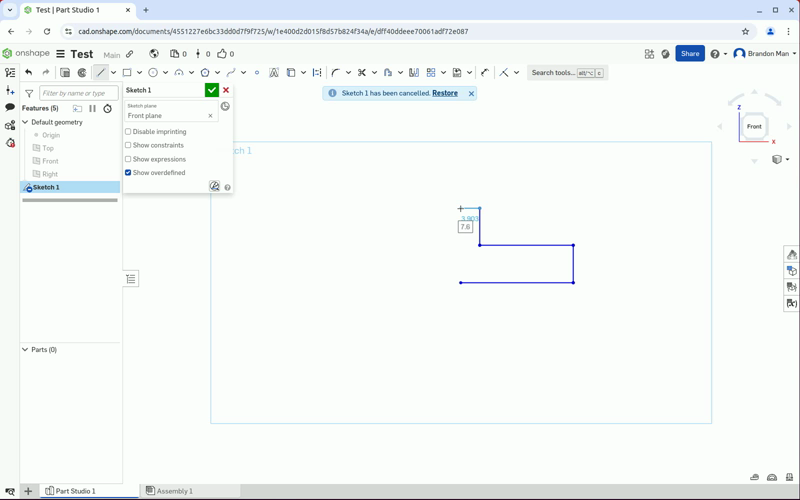
click(460, 208)
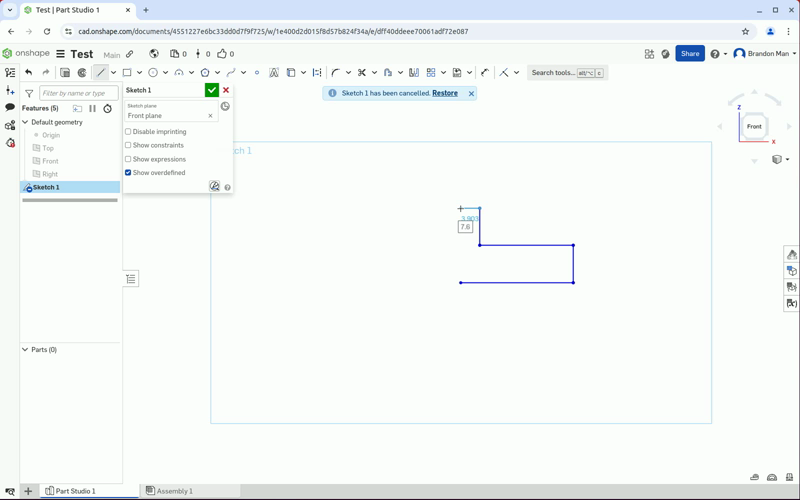
key_up(shift)
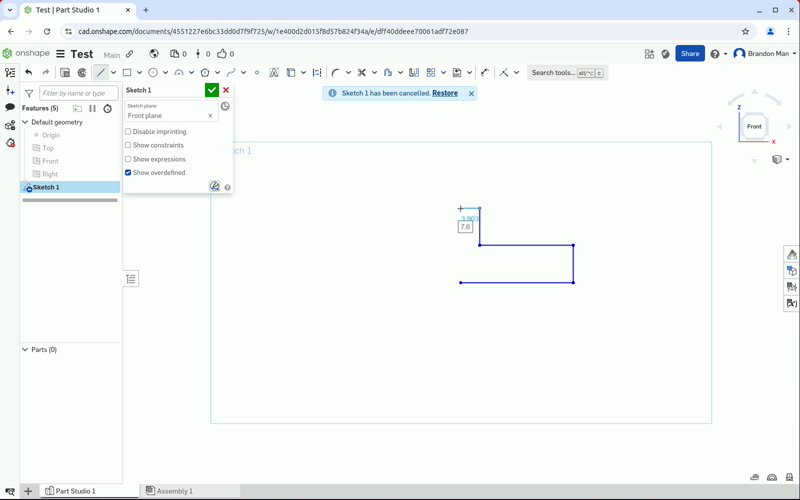
key_down(shift)
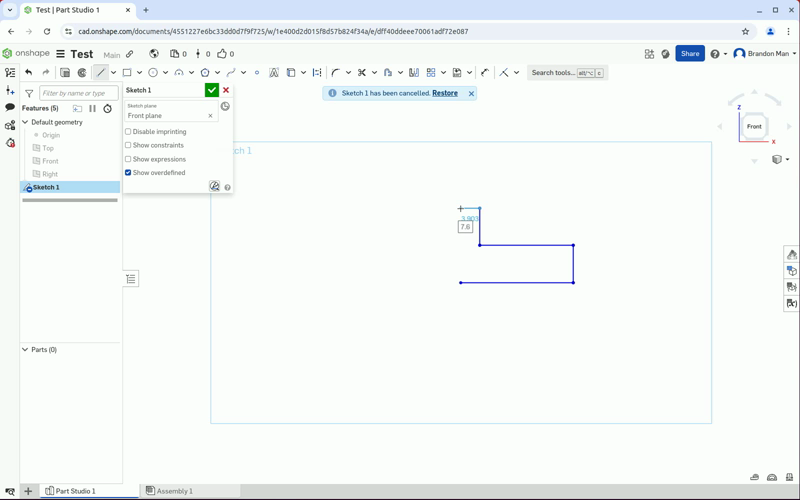
mouse_move(460, 282)
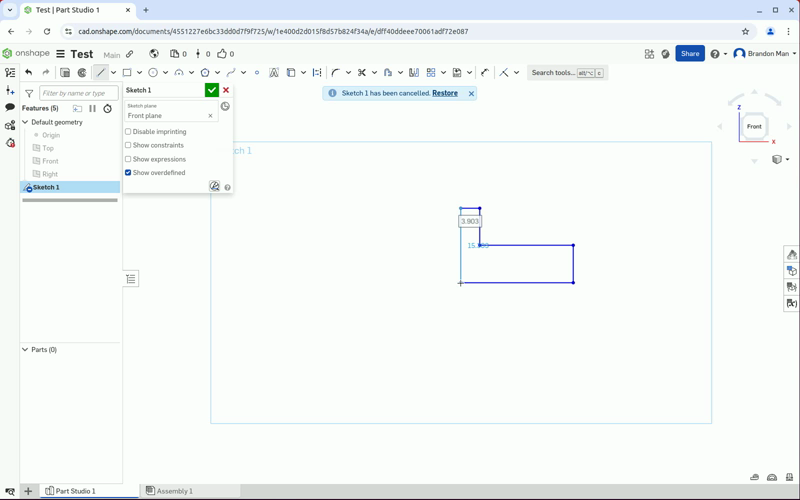
key_up(shift)
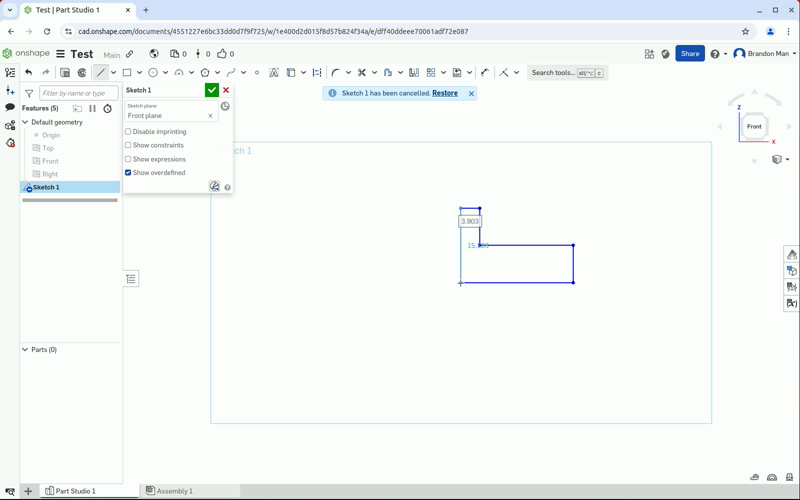
click(460, 282)
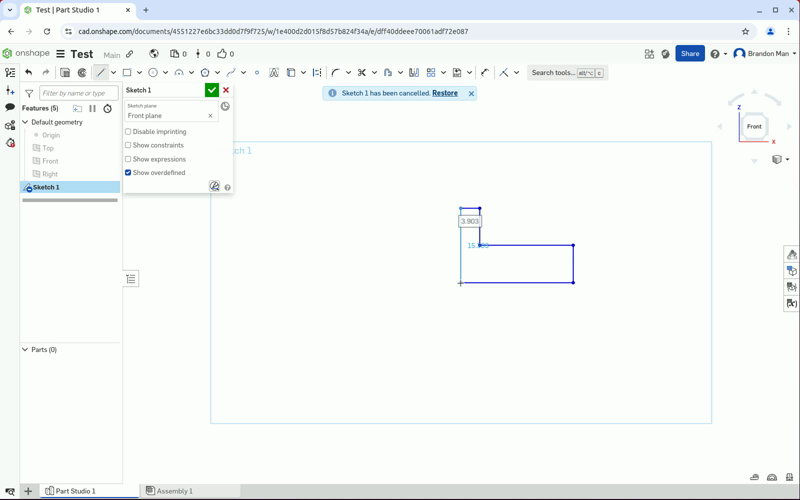
key(esc)
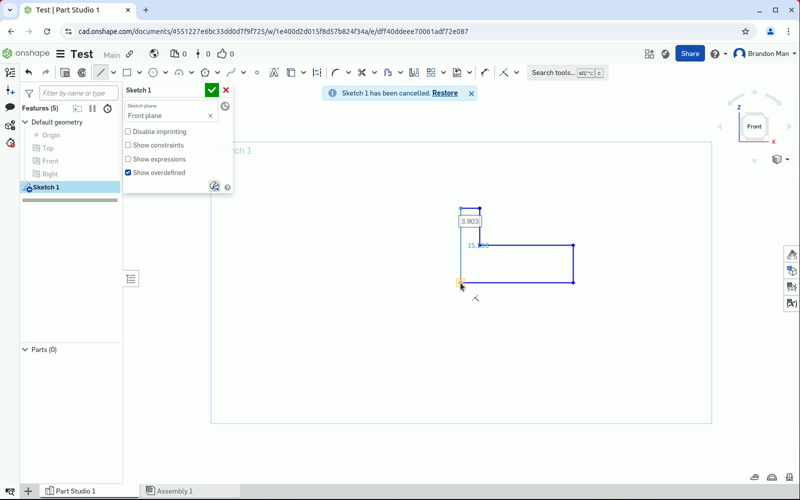
mouse_move(568, 264)
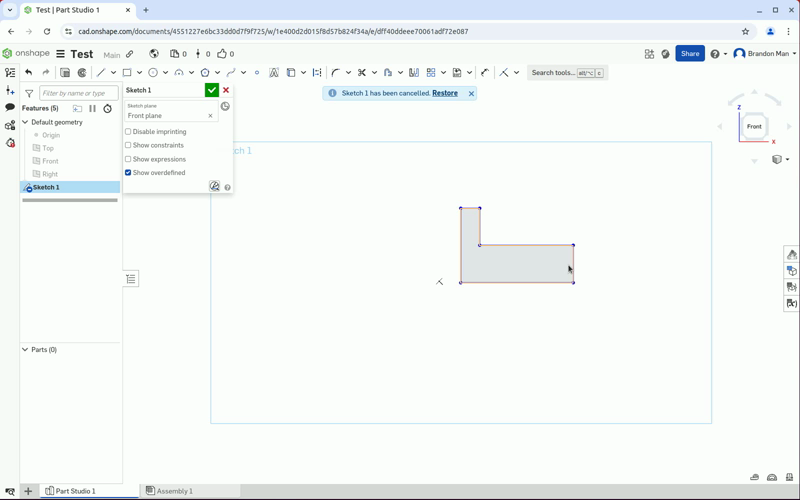
click(568, 264)
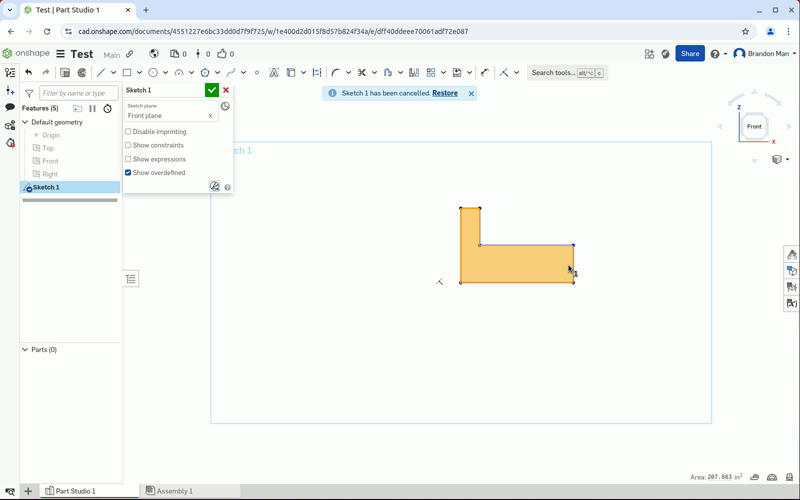
mouse_move(73, 352)
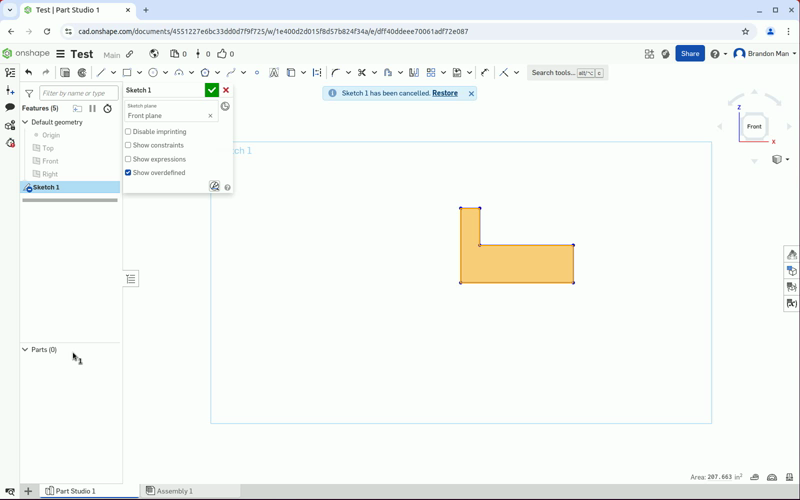
key(shift+y)
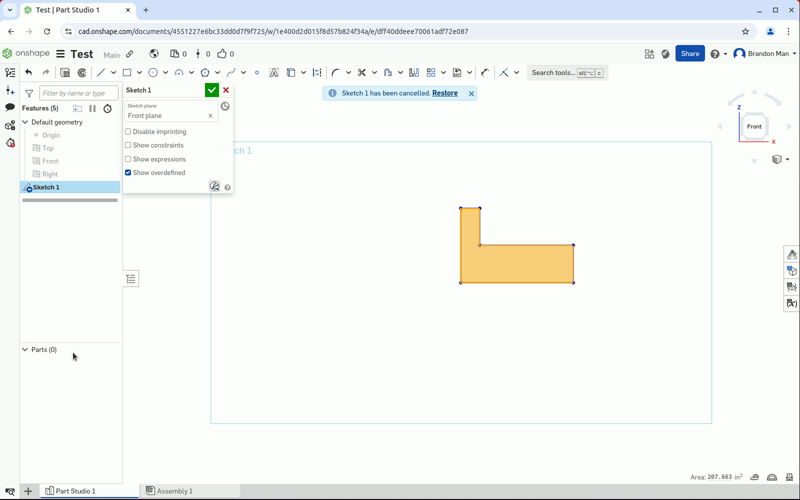
key(shift+e)
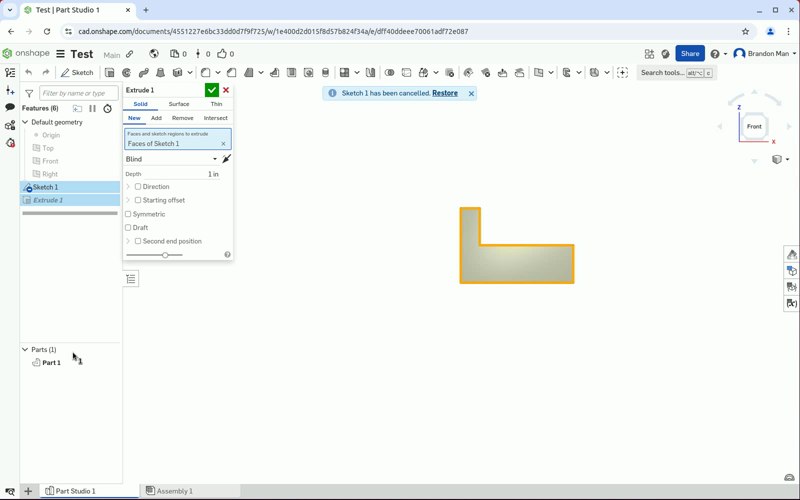
mouse_move(143, 106)
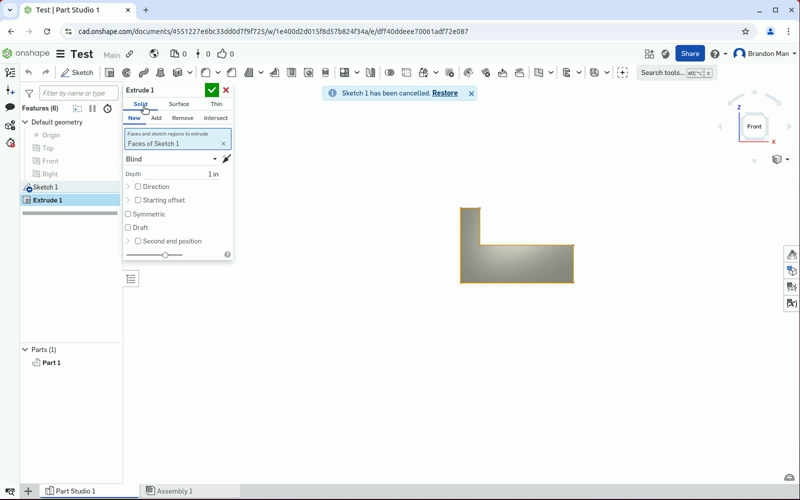
click(143, 106)
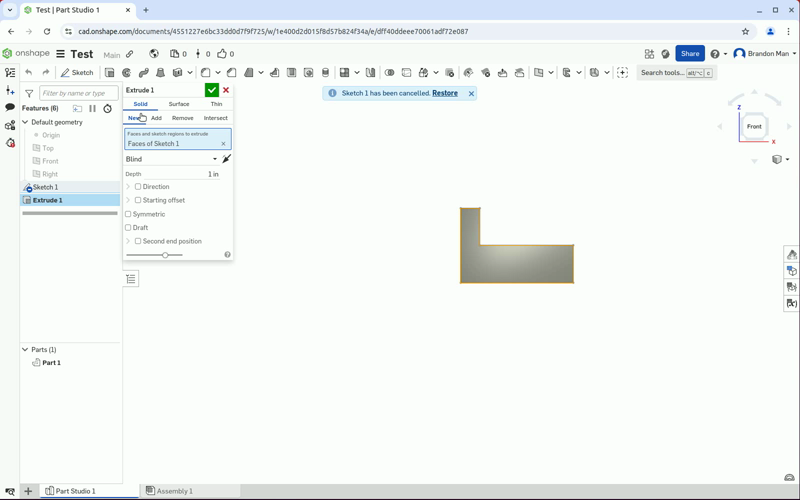
mouse_move(137, 120)
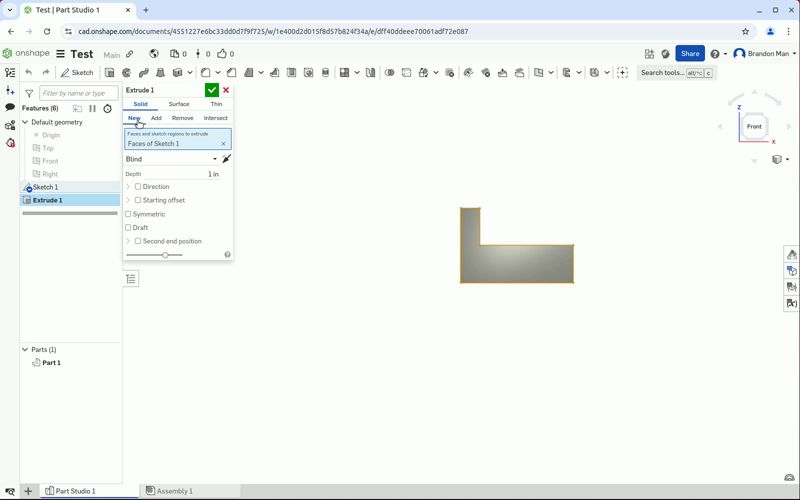
click(137, 120)
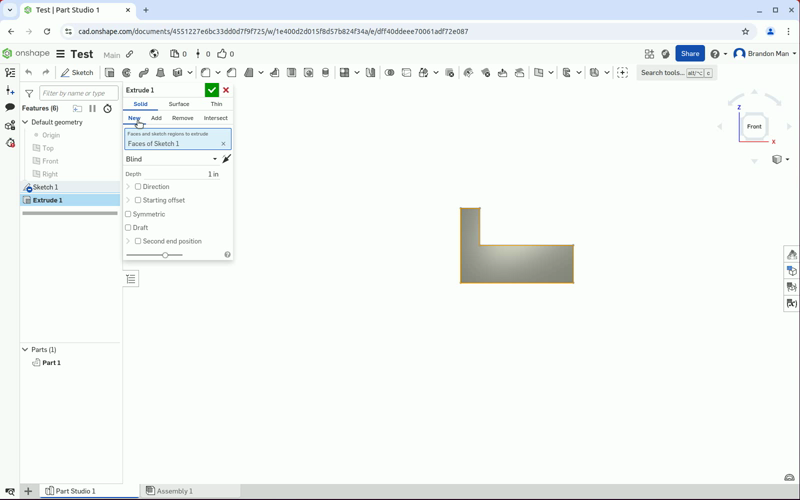
key(tab, 4)
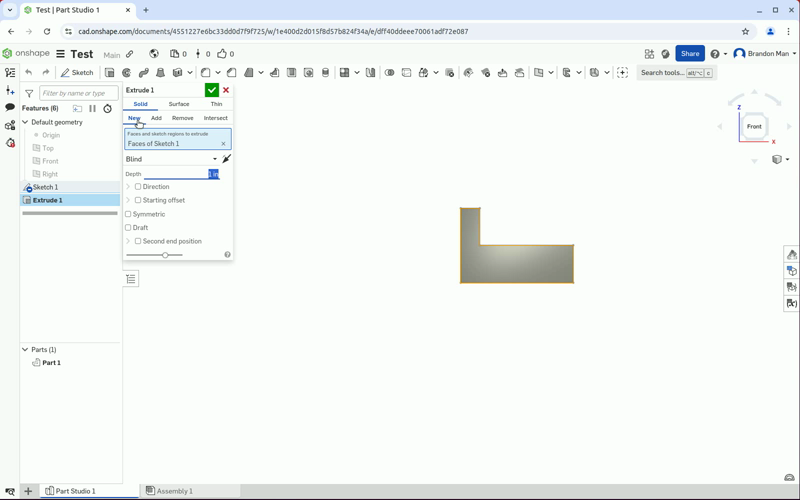
text(15.405)
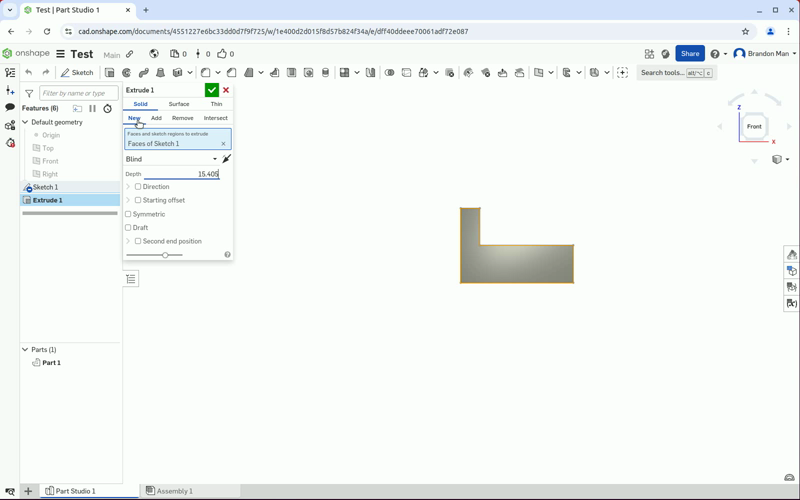
key(enter)
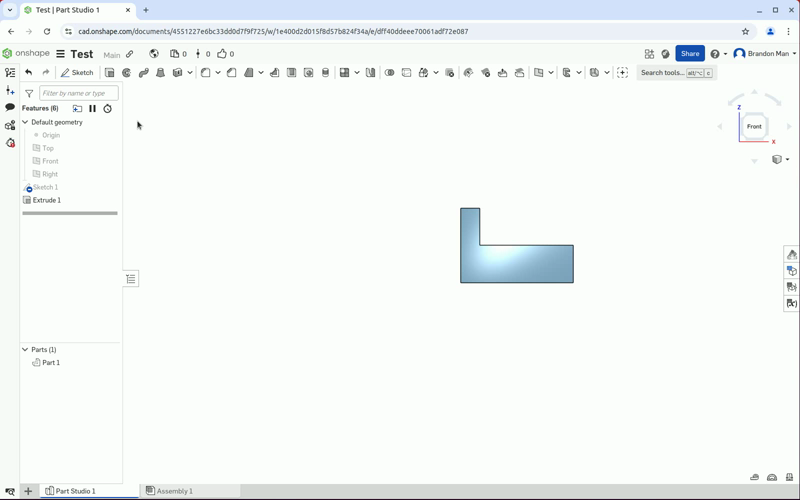
key(shift+h)
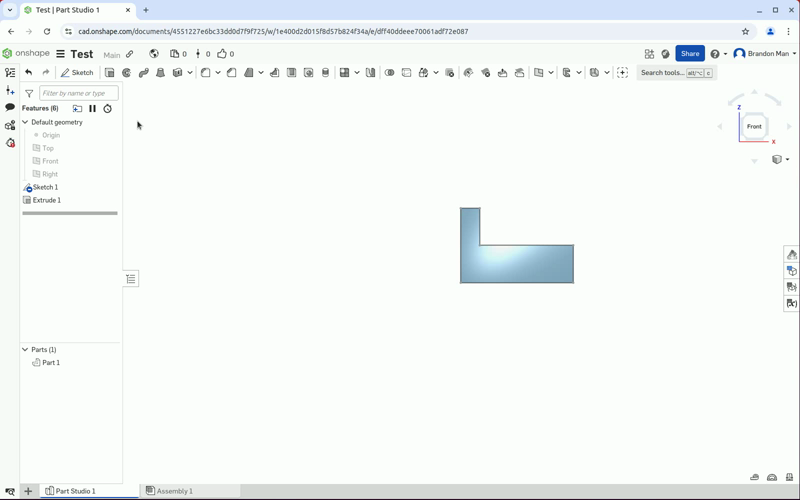
key(shift+h)
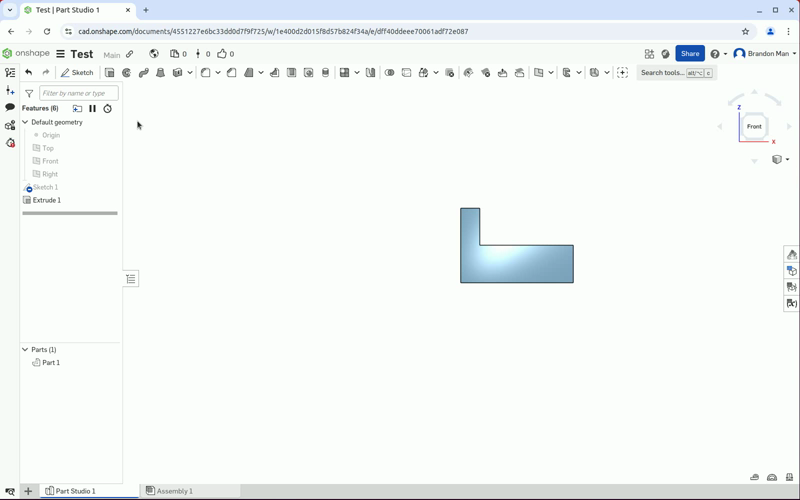
mouse_move(73, 189)
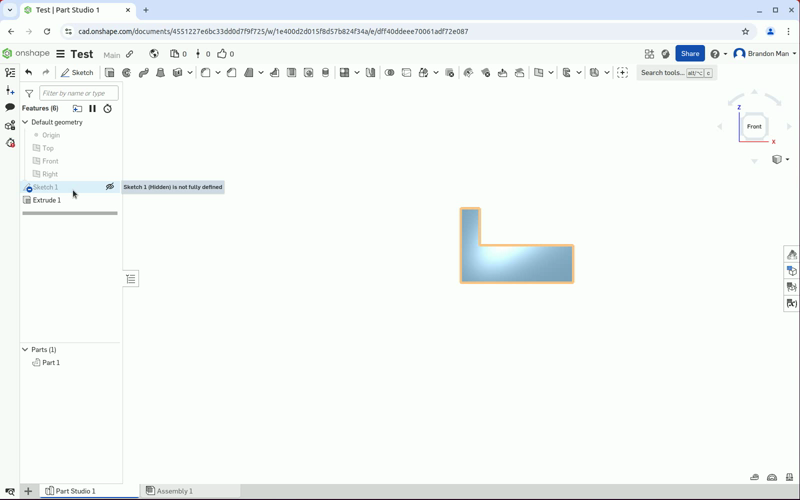
click(73, 189)
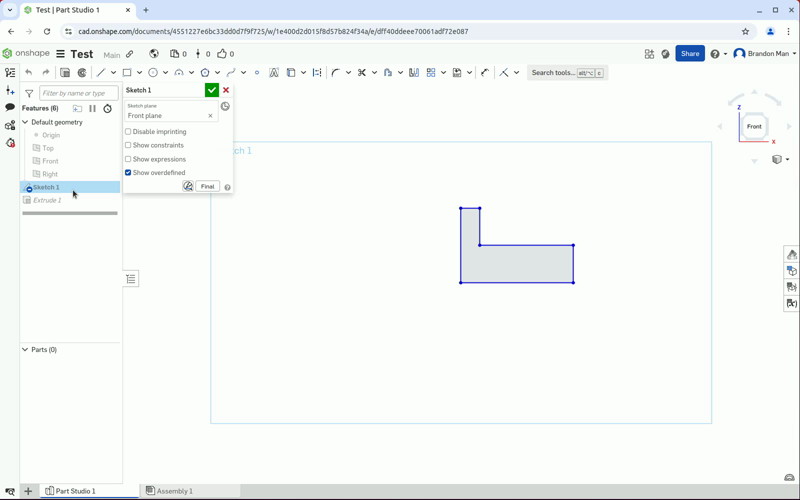
mouse_move(229, 92)
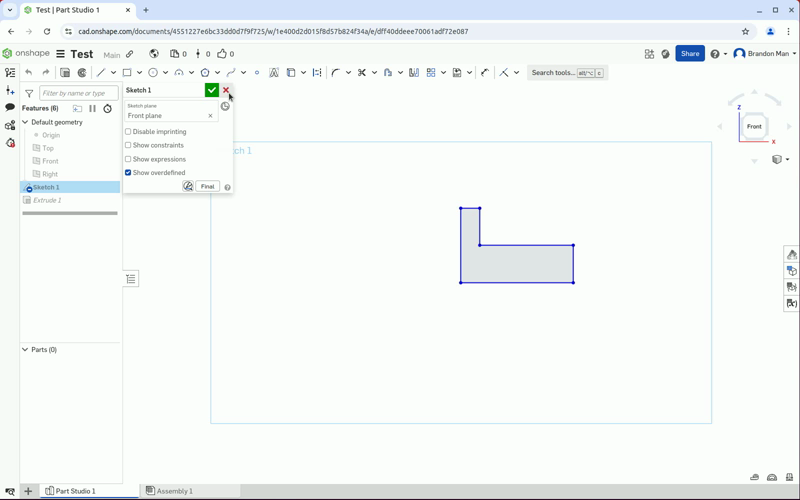
click(229, 92)
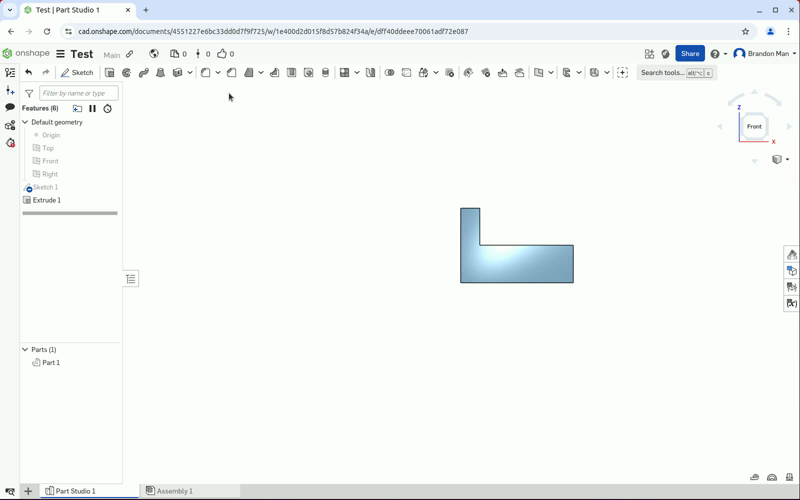
mouse_move(73, 352)
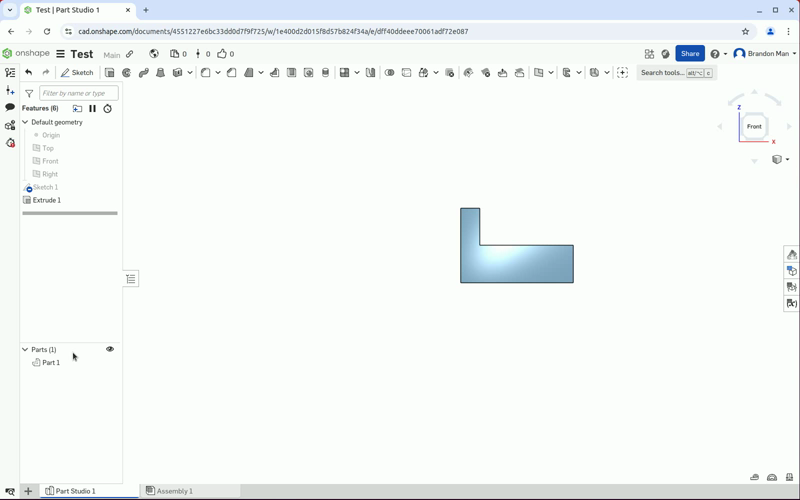
key(y)
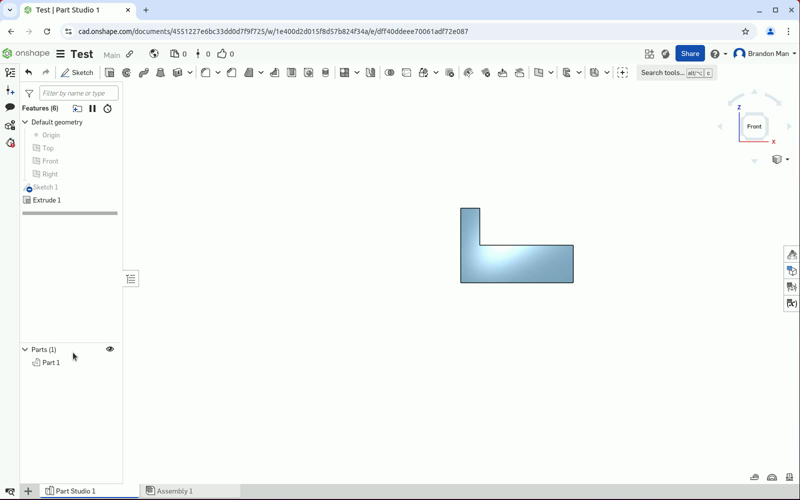
key(shift+p)
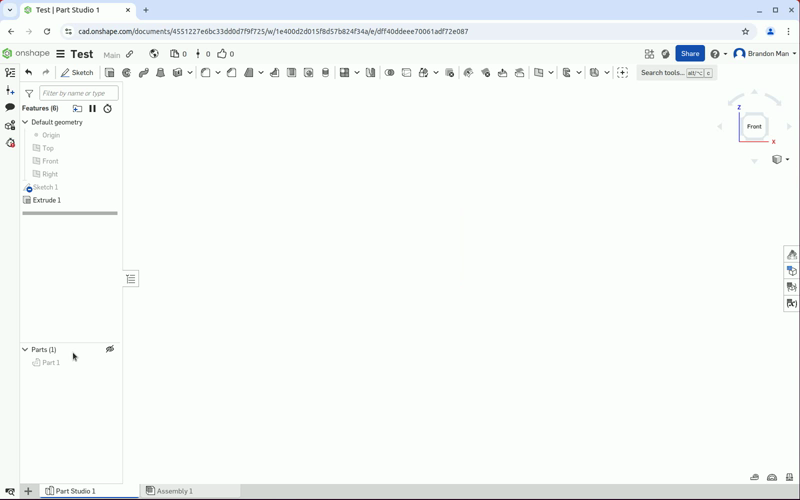
key(space)
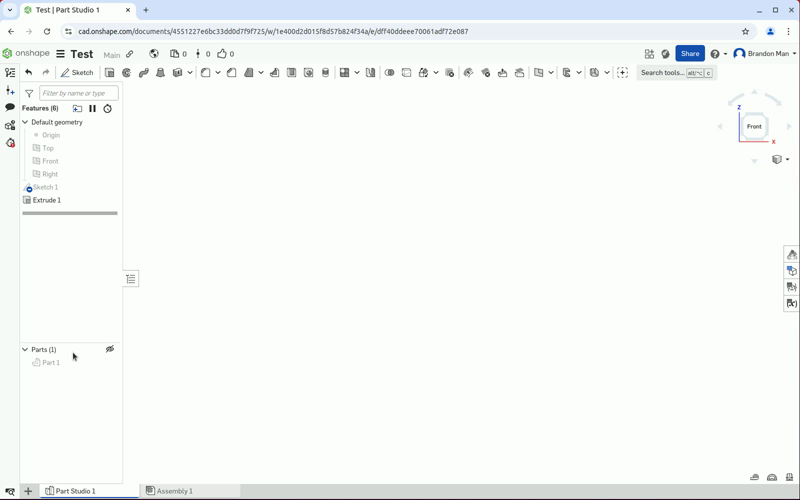
key_down(shift)
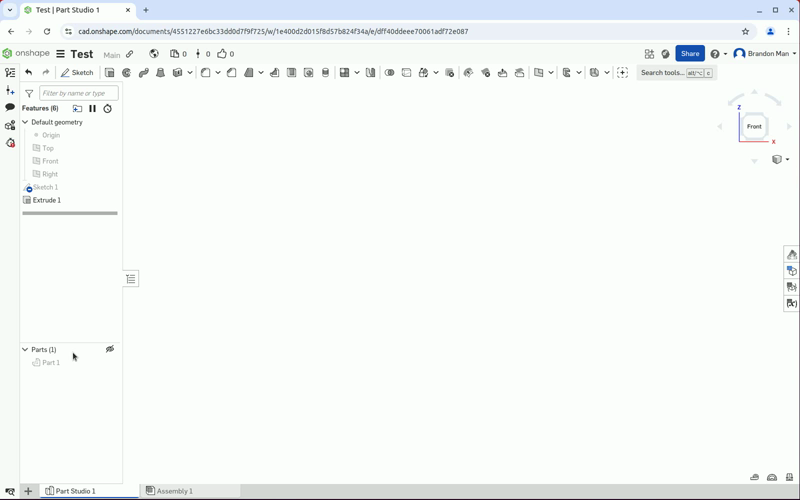
key(left)
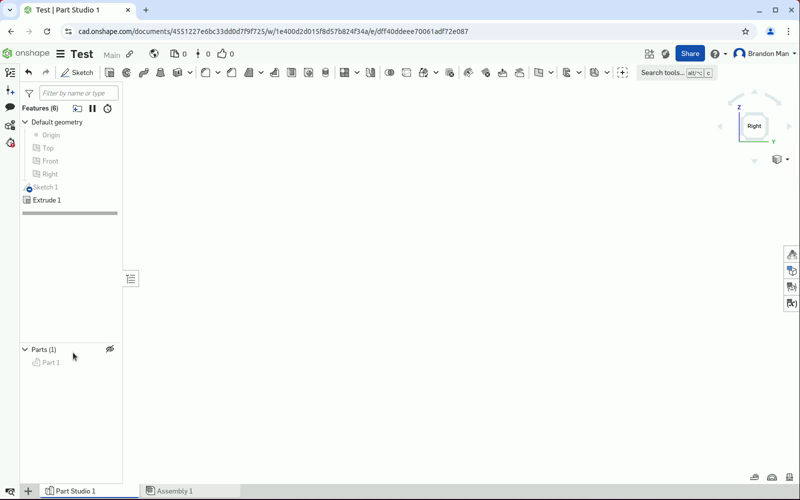
key_up(shift)
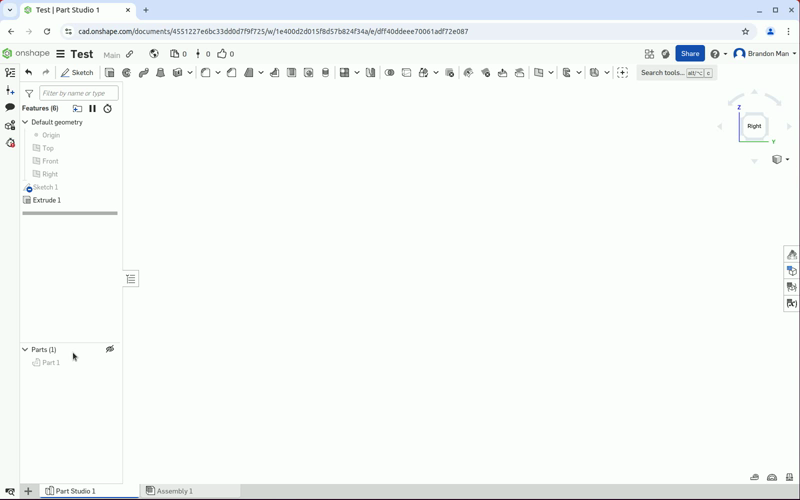
mouse_move(73, 352)
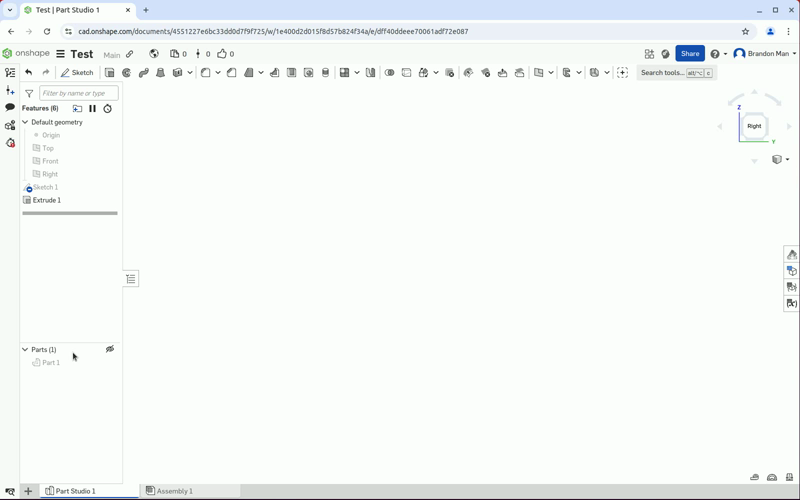
key(shift+y)
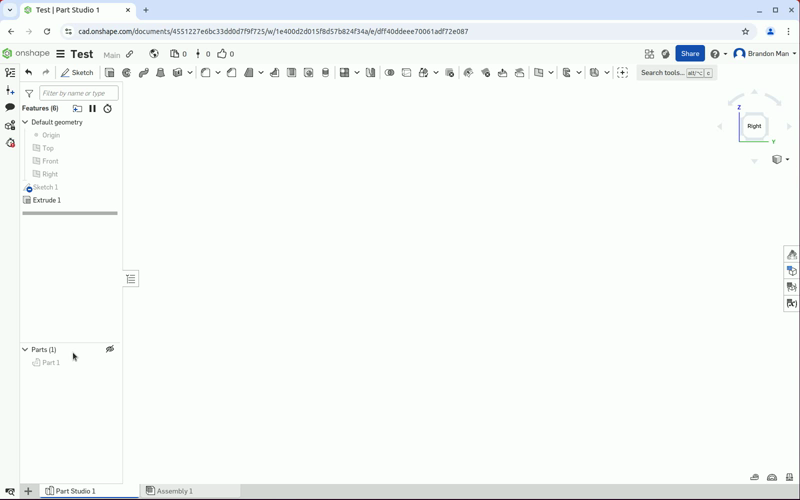
key(shift+s)
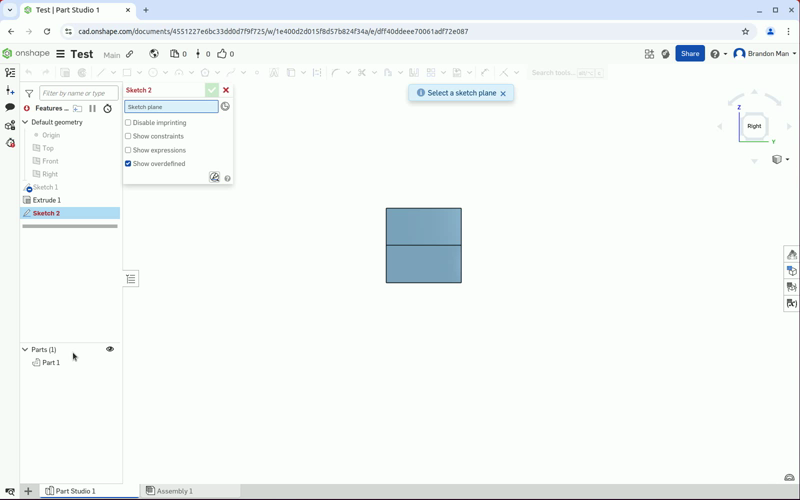
mouse_move(73, 176)
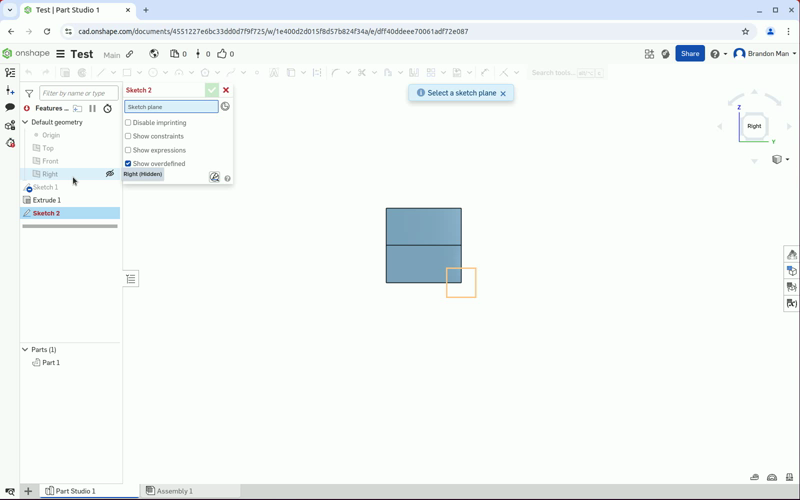
click(73, 176)
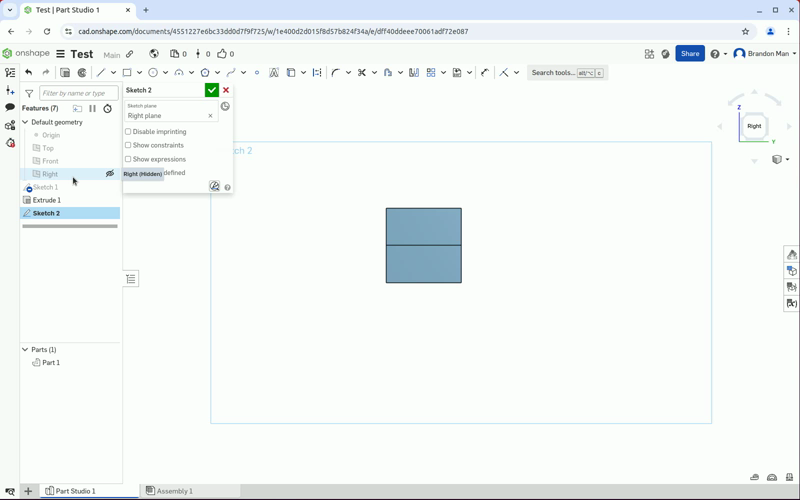
mouse_move(73, 352)
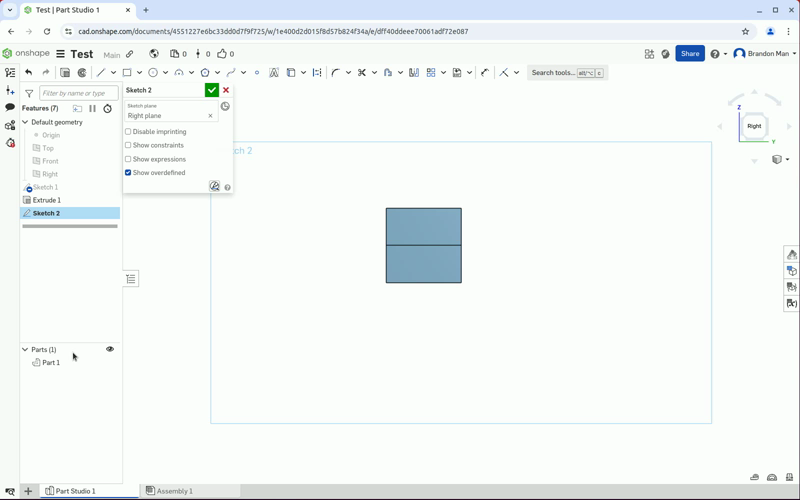
key(y)
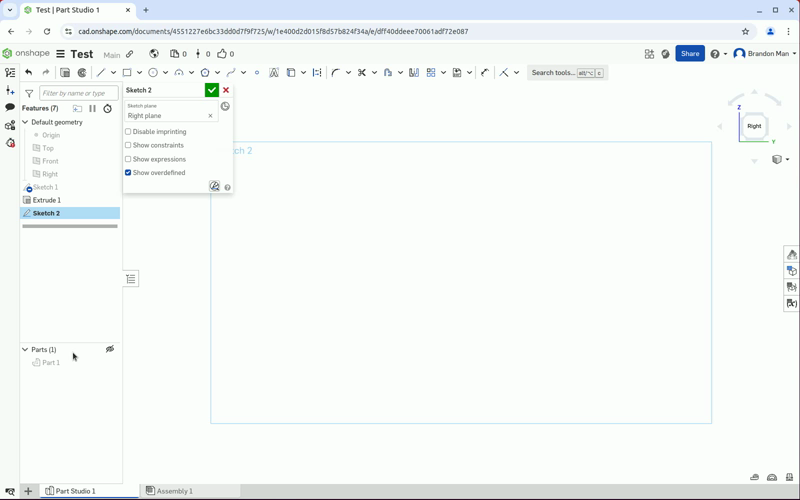
key(l)
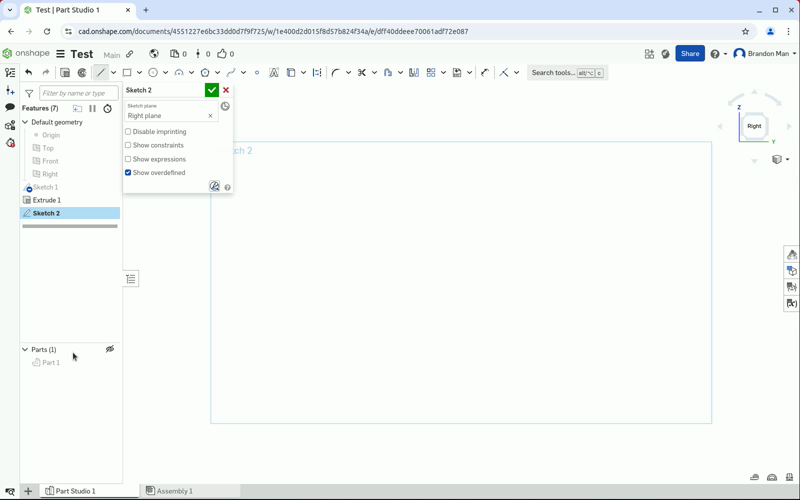
key_down(shift)
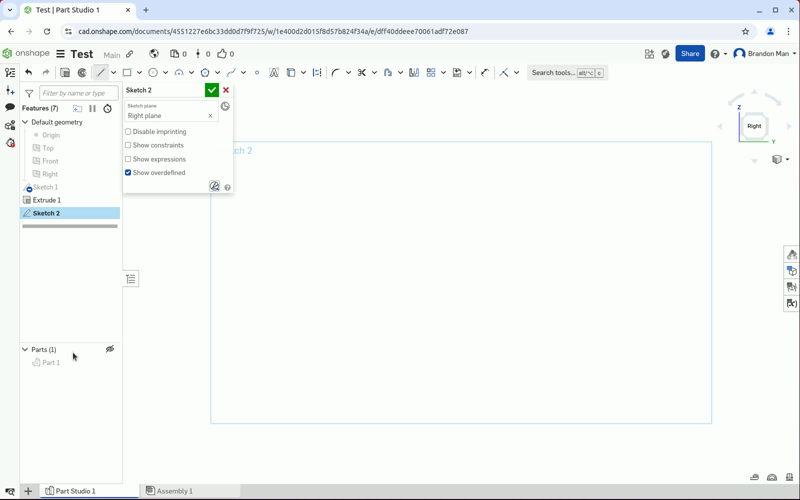
mouse_move(401, 226)
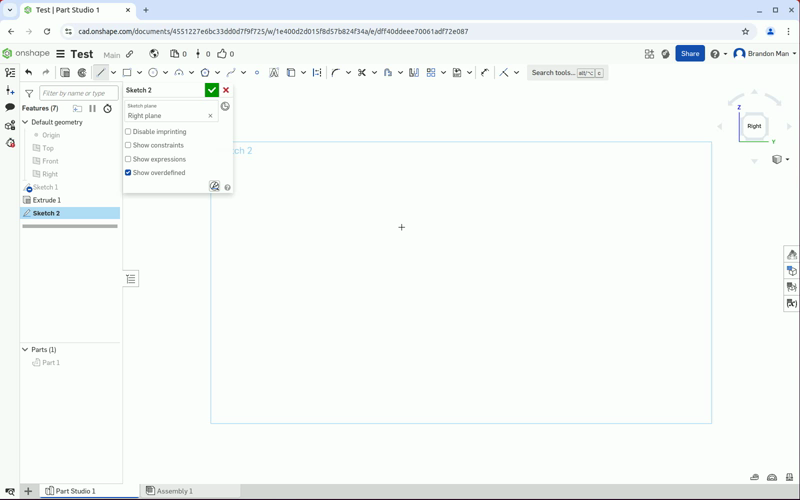
click(401, 226)
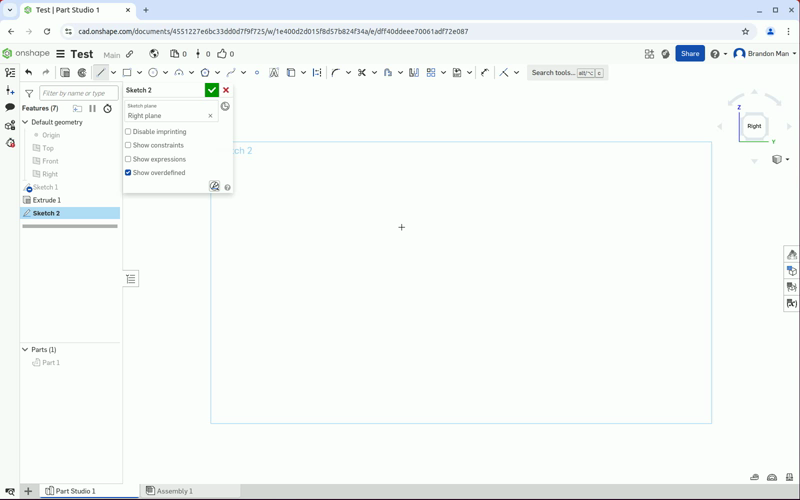
key_up(shift)
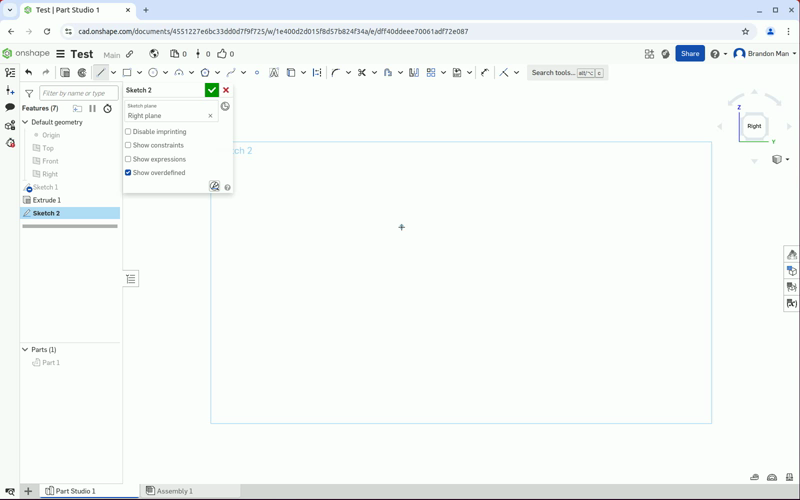
key_down(shift)
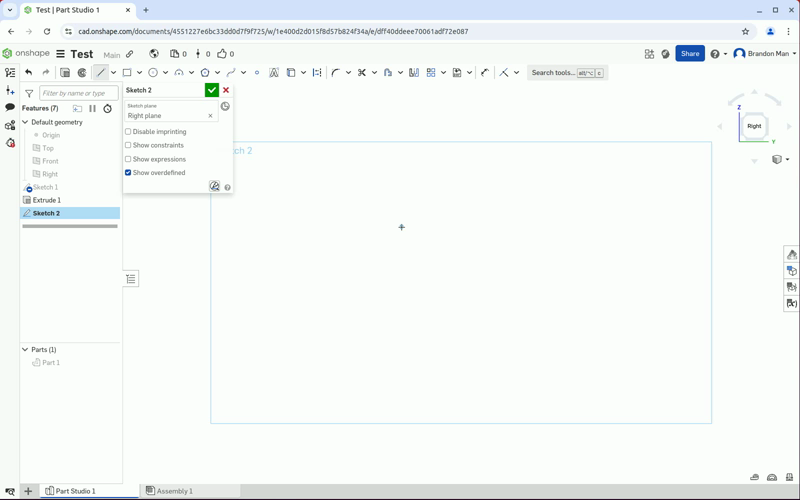
mouse_move(431, 226)
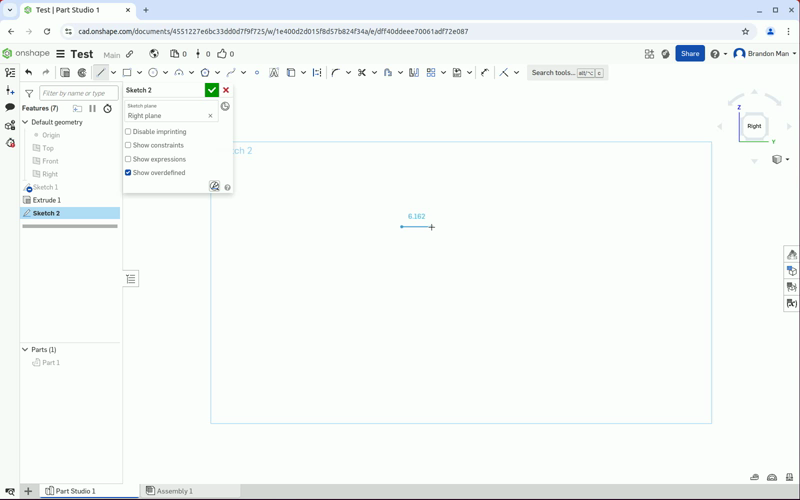
mouse_move(440, 226)
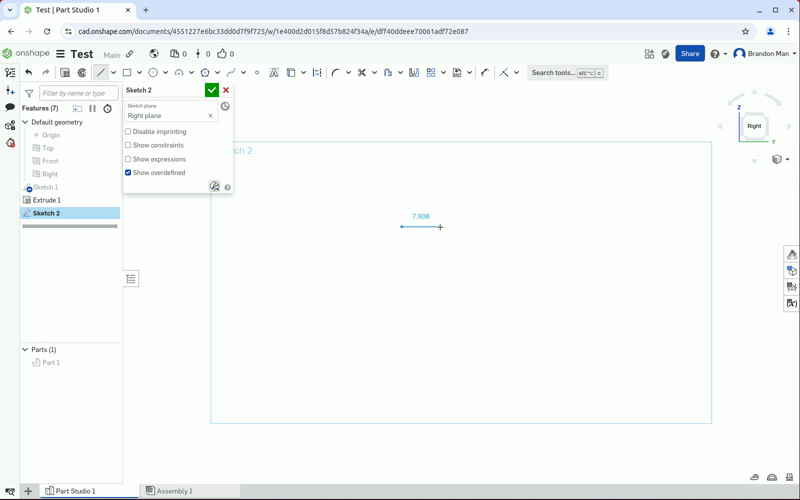
click(440, 226)
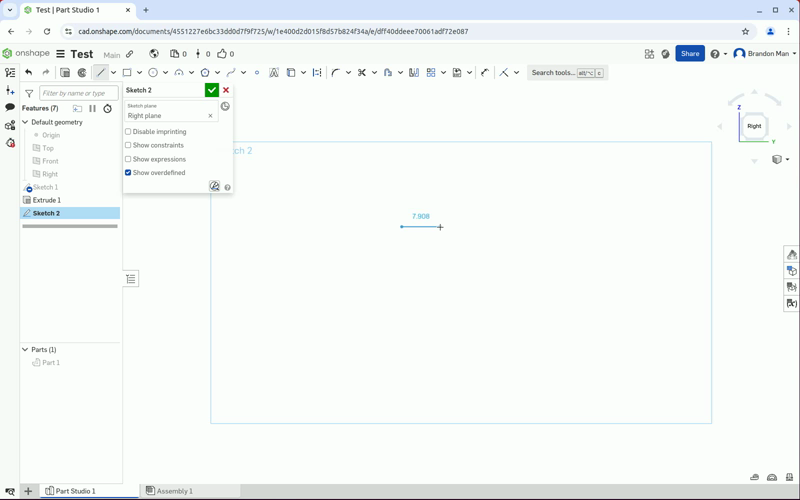
key_up(shift)
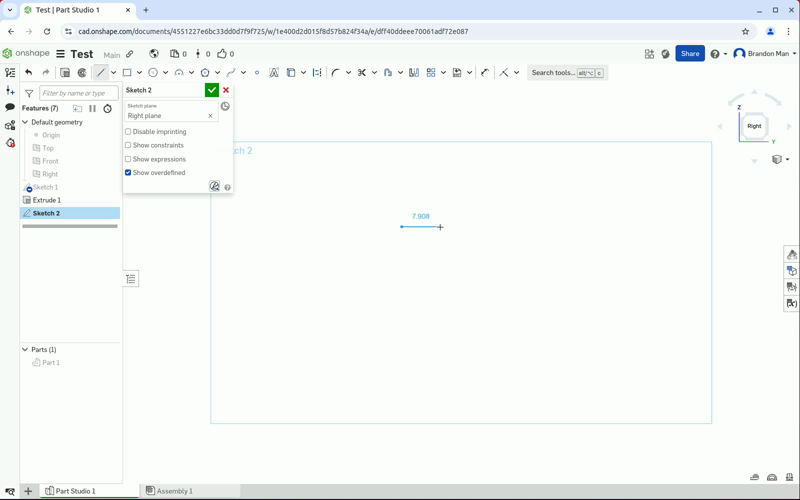
key_down(shift)
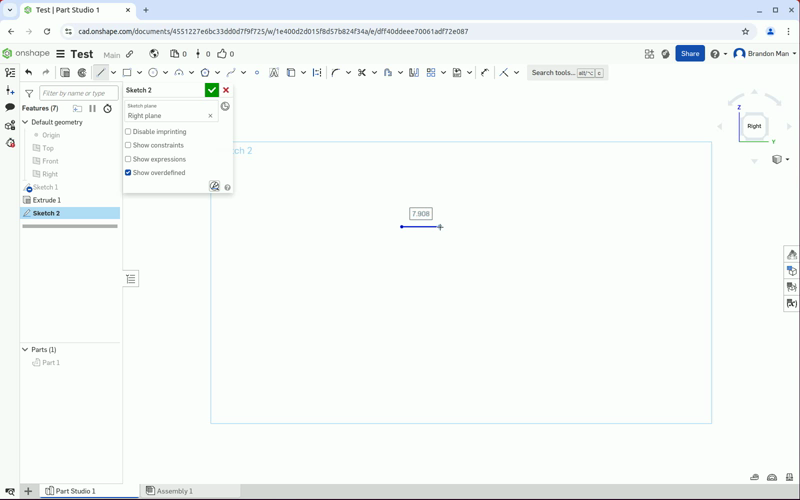
mouse_move(470, 226)
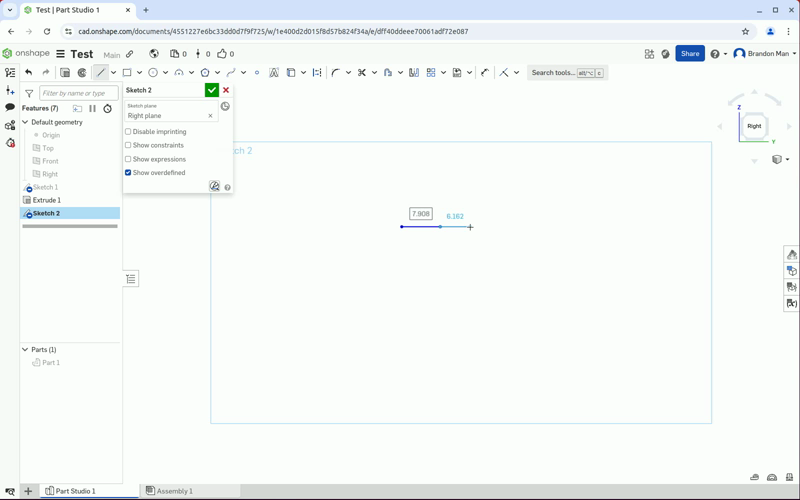
mouse_move(440, 207)
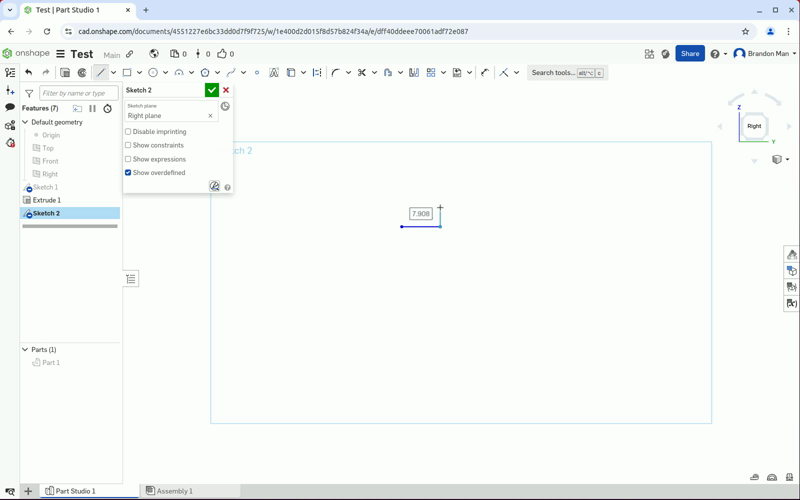
click(440, 207)
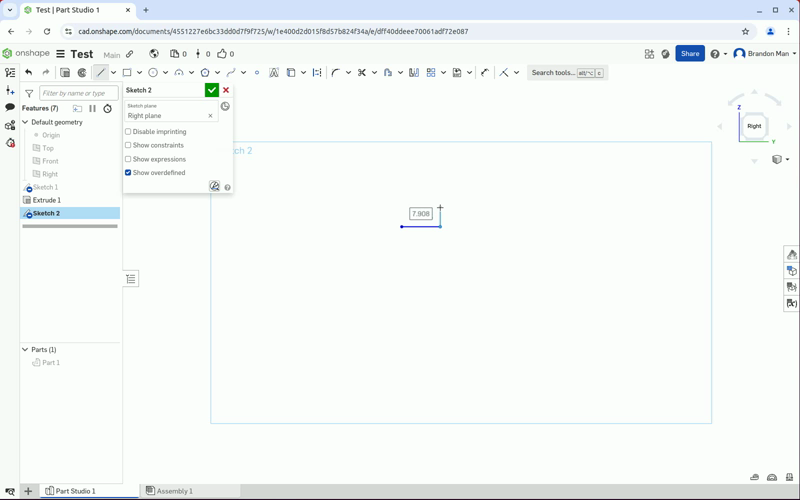
key_up(shift)
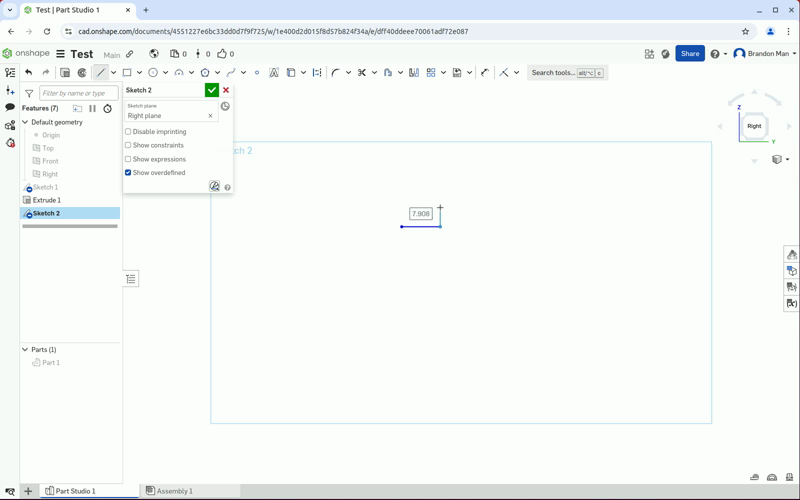
key_down(shift)
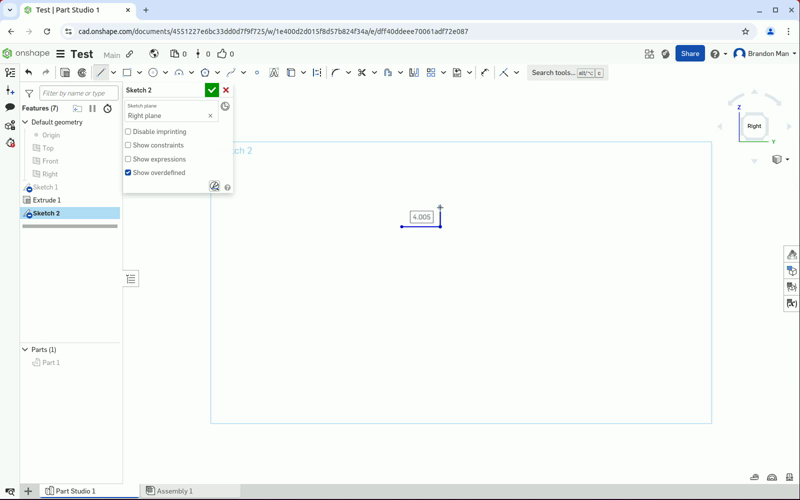
mouse_move(470, 207)
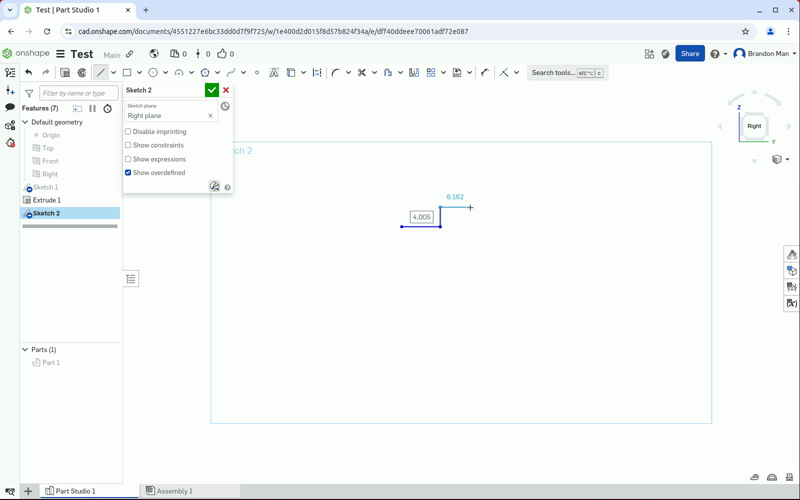
mouse_move(401, 207)
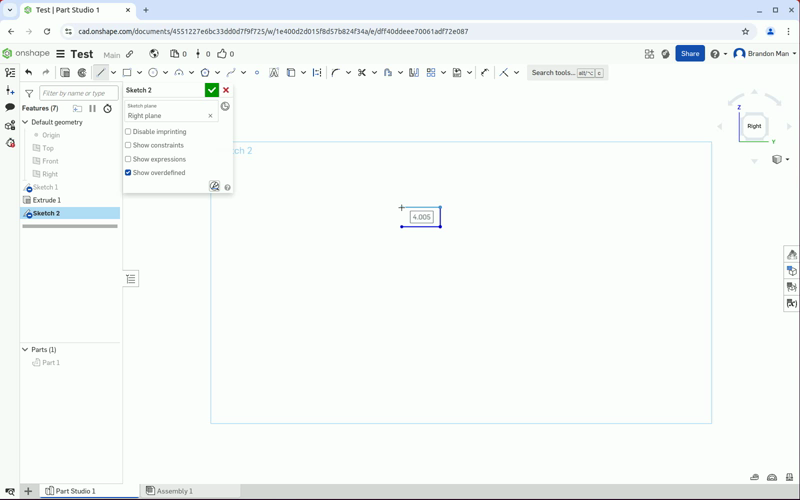
click(401, 207)
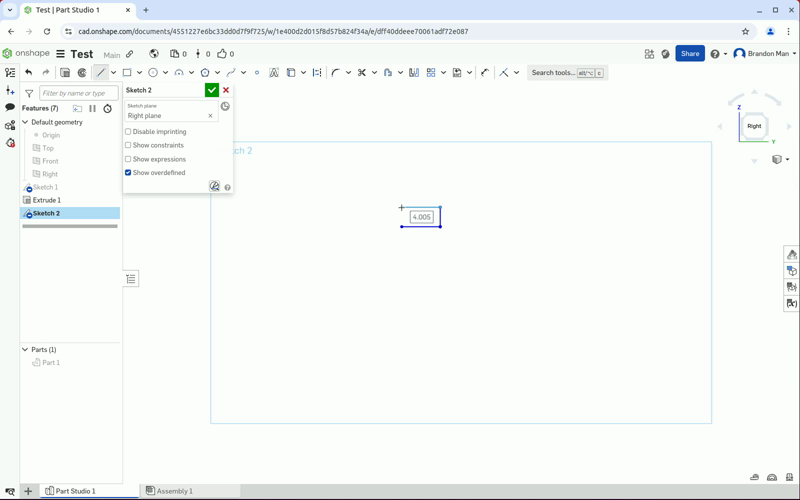
key_up(shift)
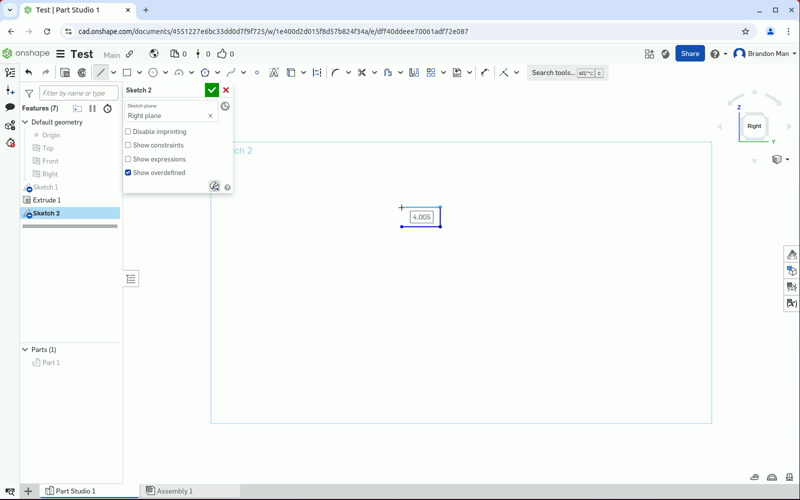
mouse_move(431, 207)
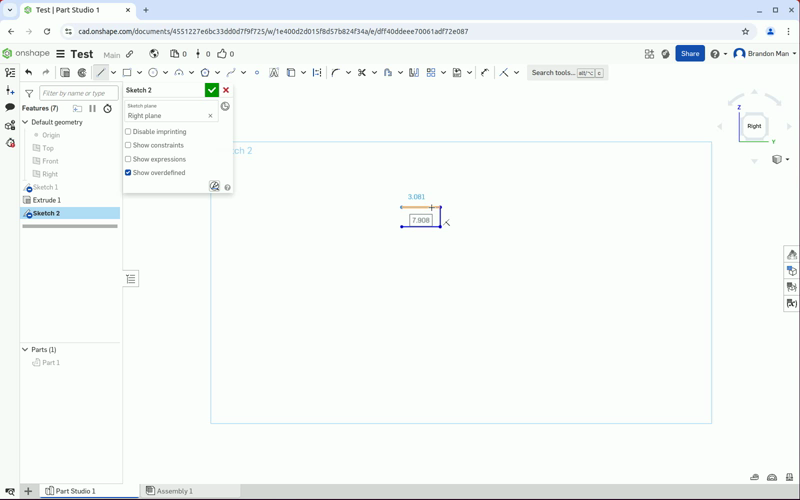
key_down(shift)
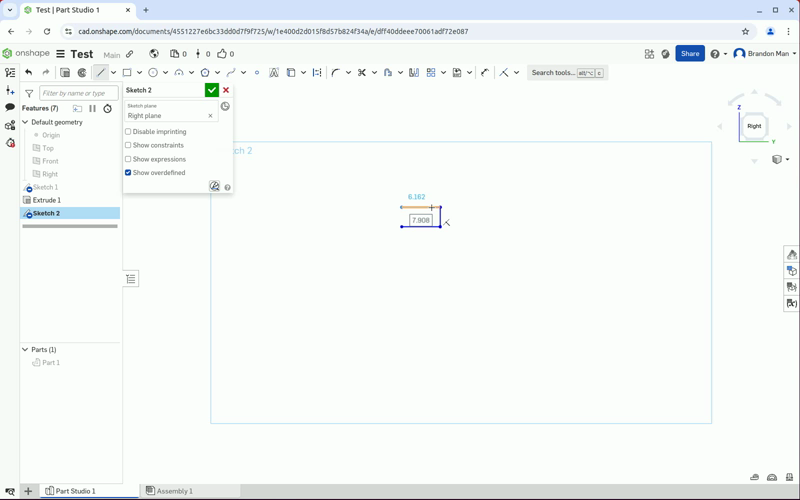
mouse_move(401, 226)
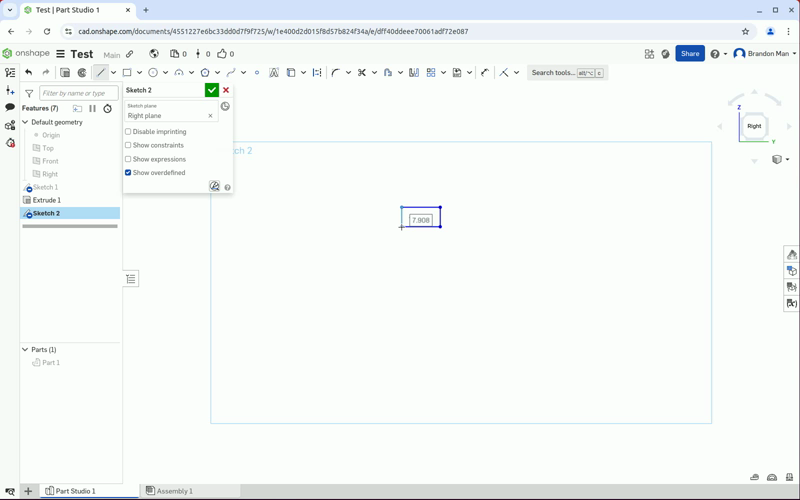
key_up(shift)
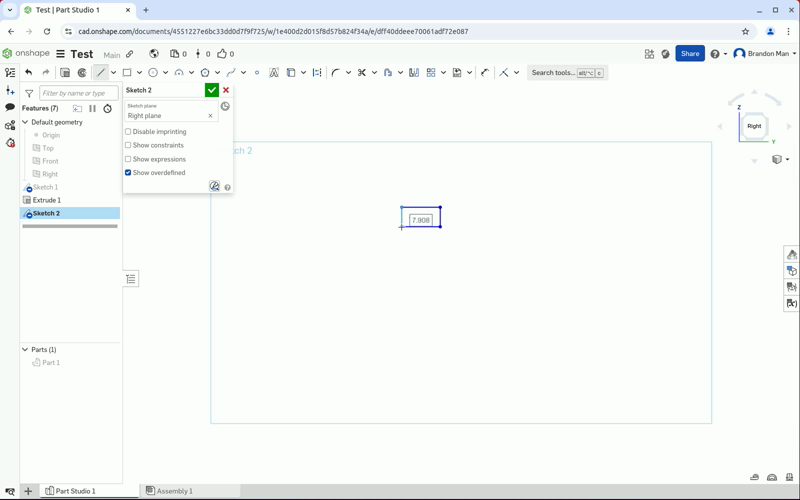
click(401, 226)
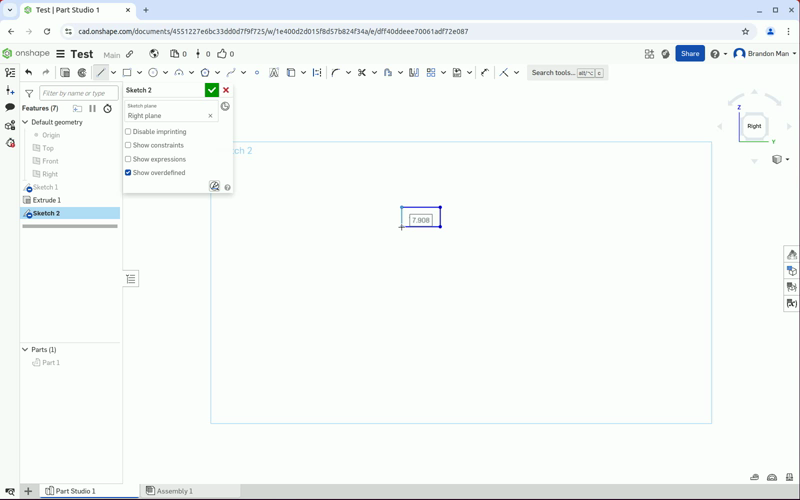
key(esc)
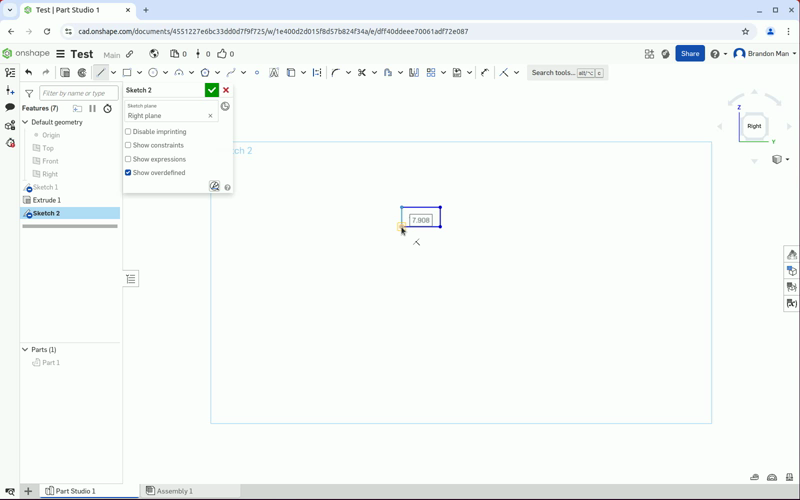
mouse_move(430, 222)
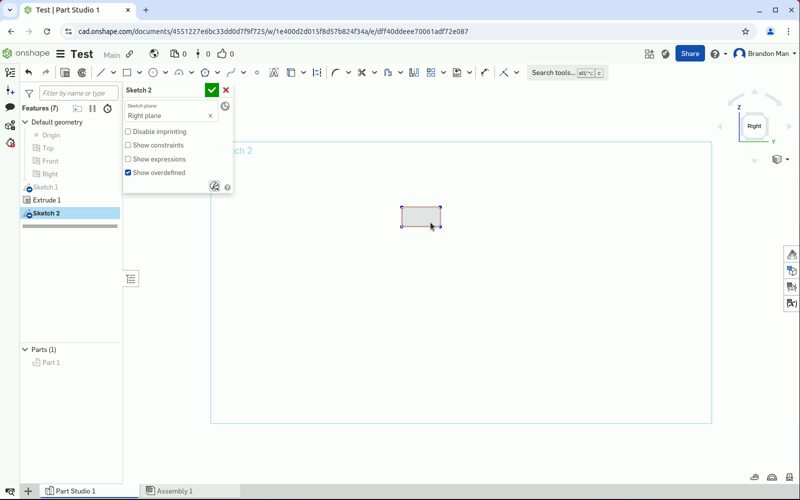
scroll(6)
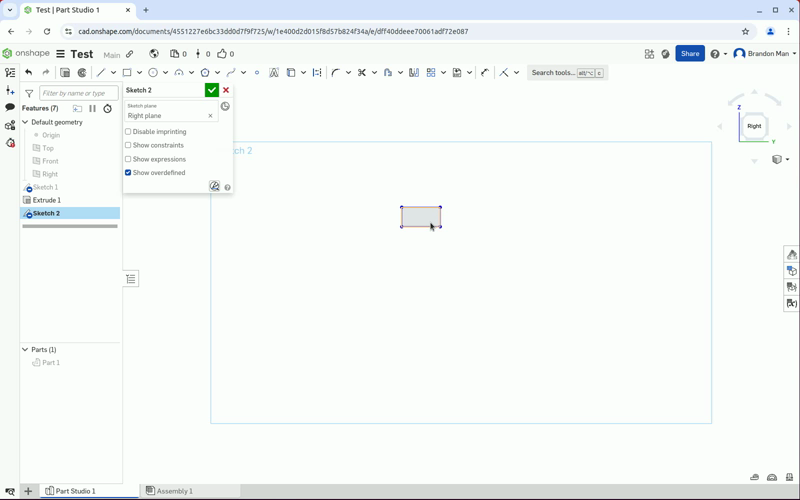
scroll(6)
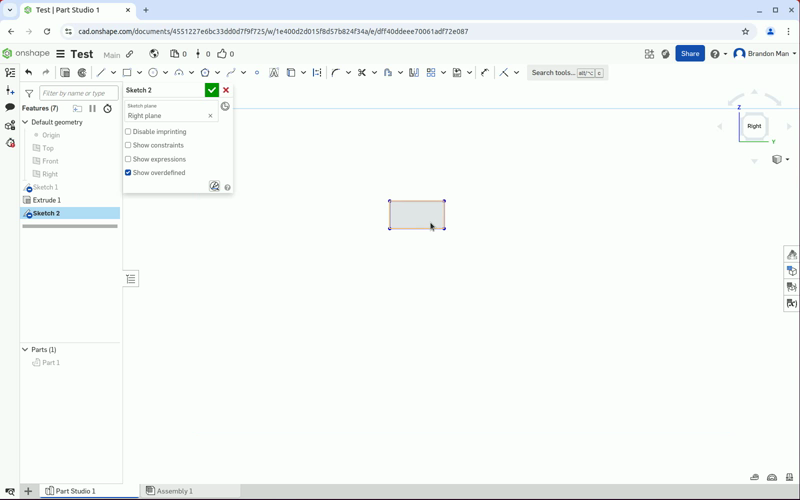
scroll(6)
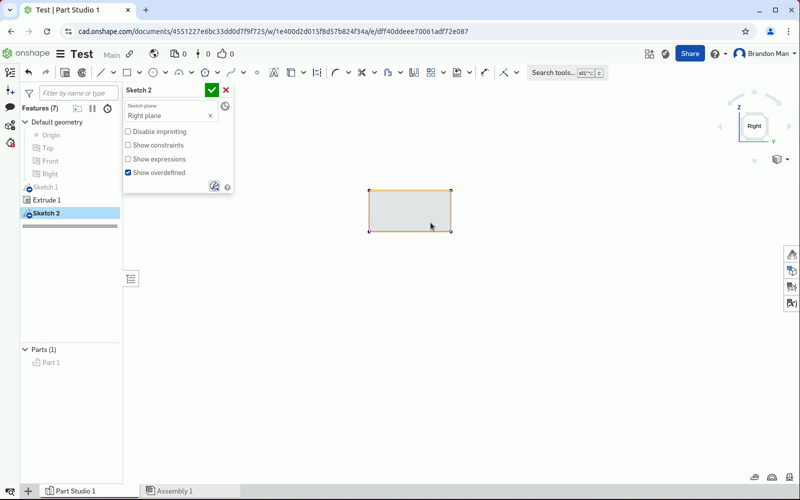
scroll(6)
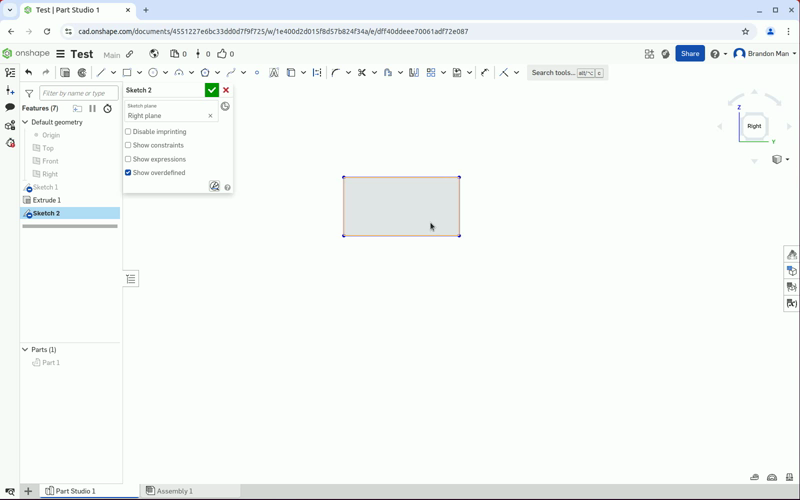
scroll(6)
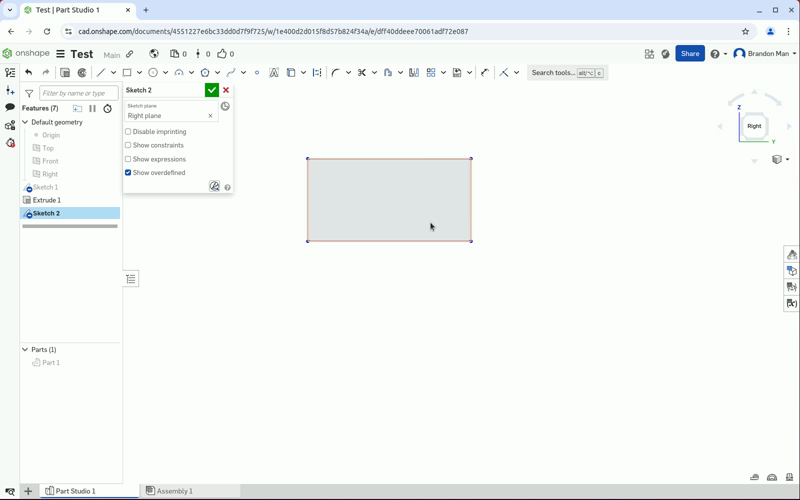
scroll(6)
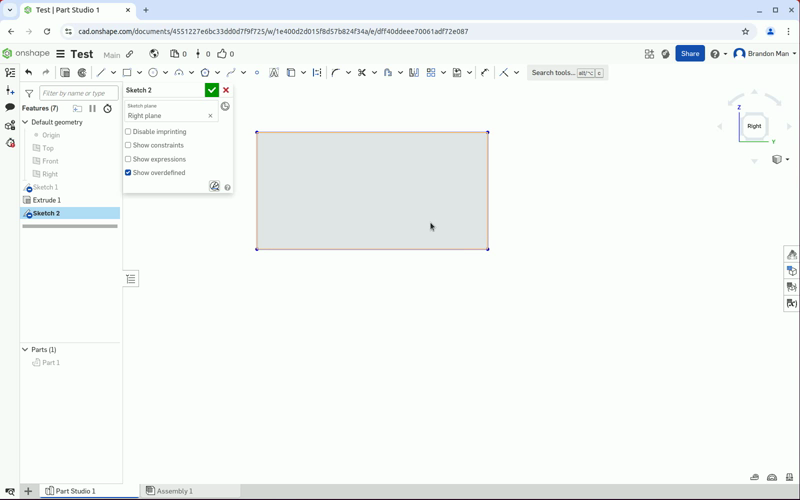
scroll(6)
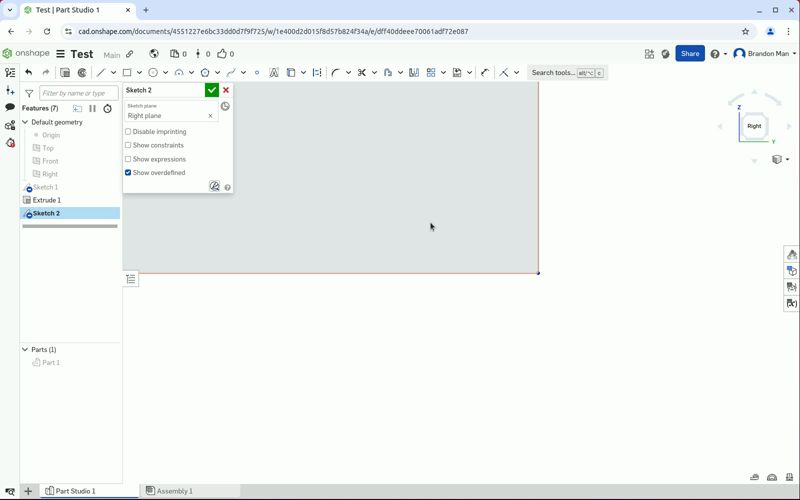
click(430, 222)
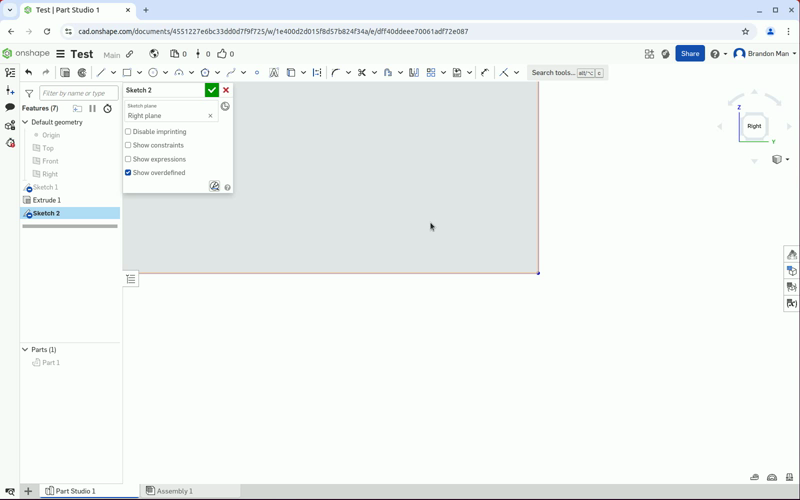
scroll(-6)
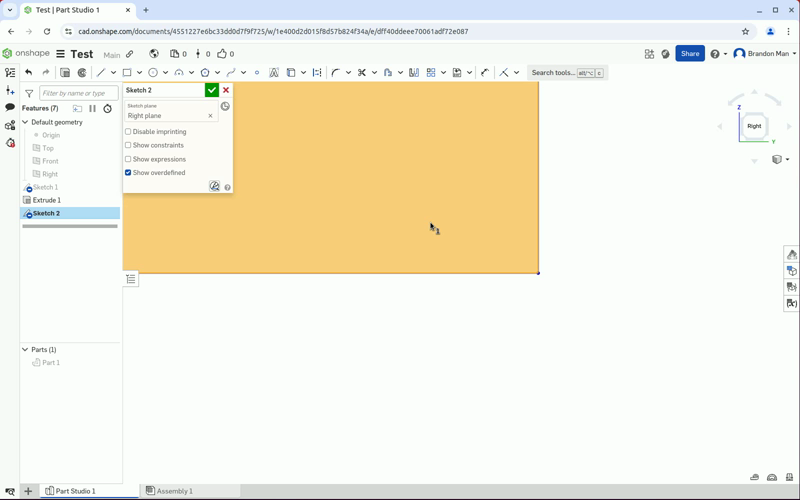
scroll(-6)
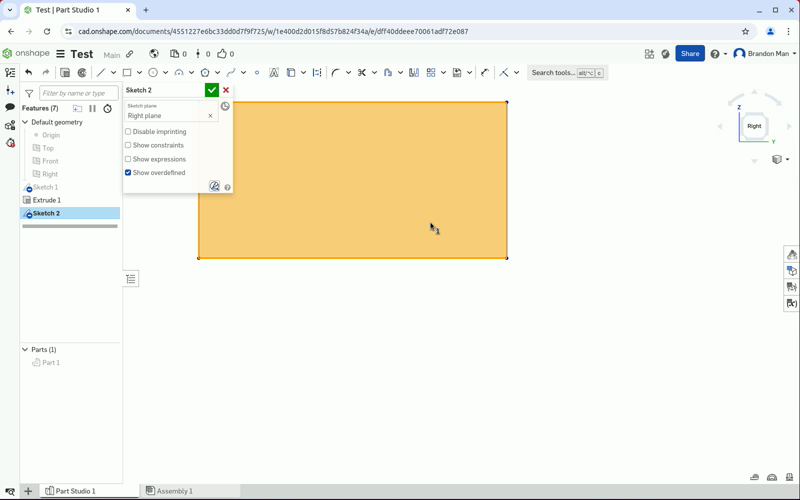
scroll(-6)
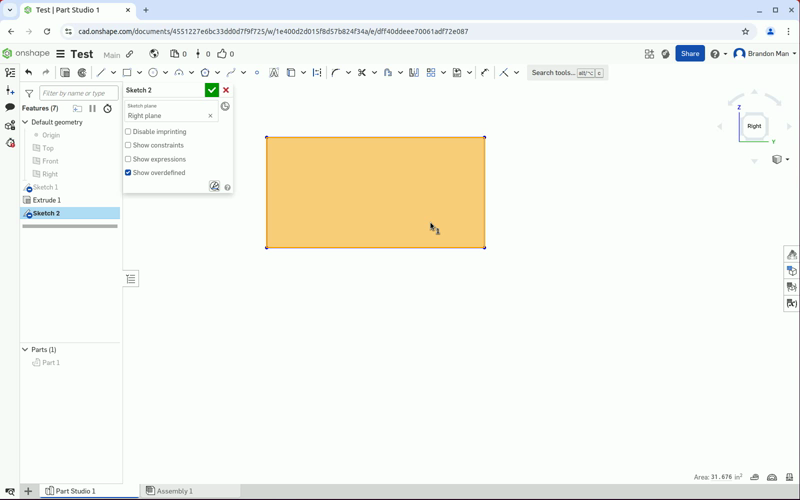
scroll(-6)
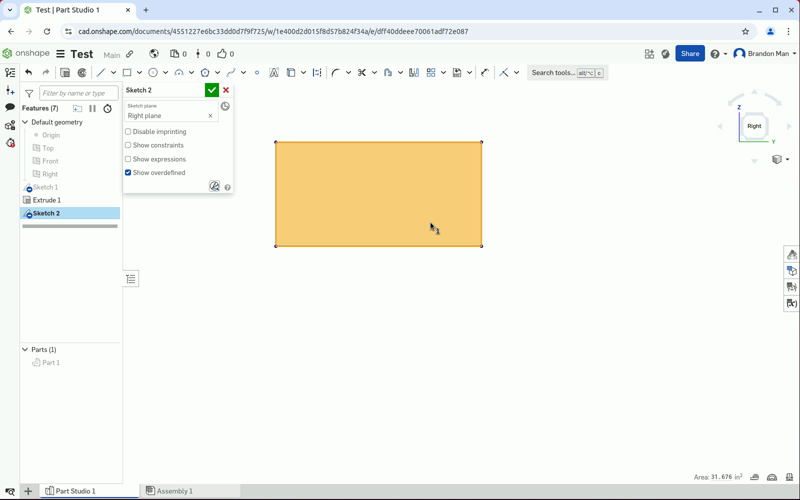
scroll(-6)
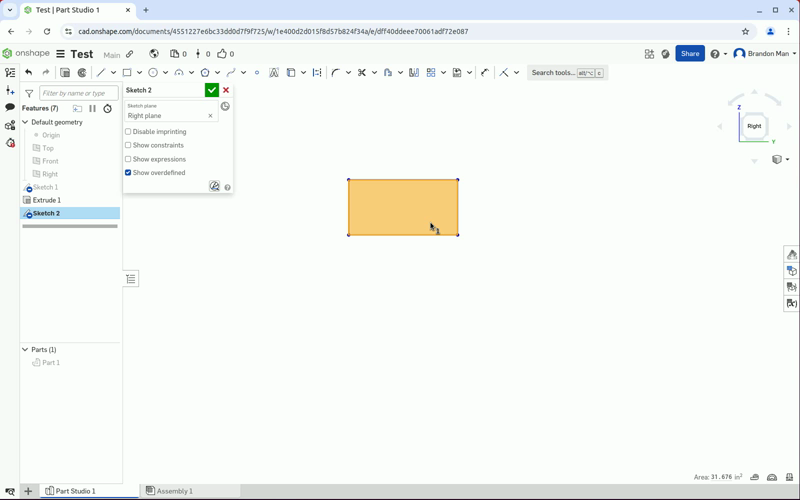
scroll(-6)
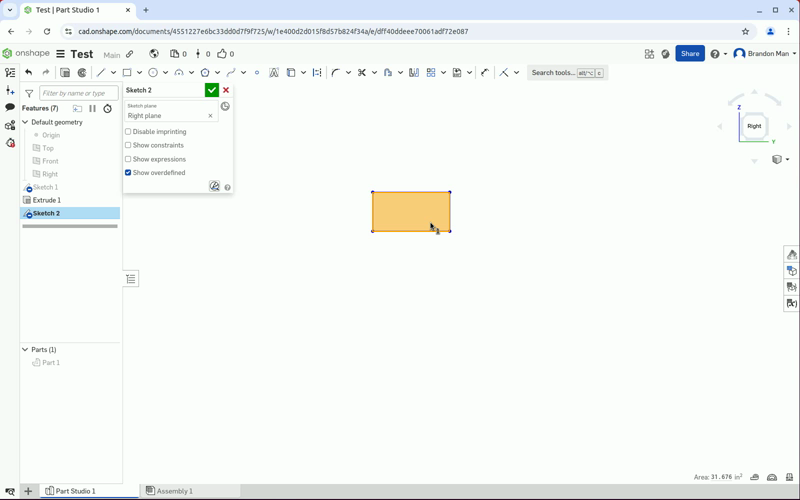
scroll(-6)
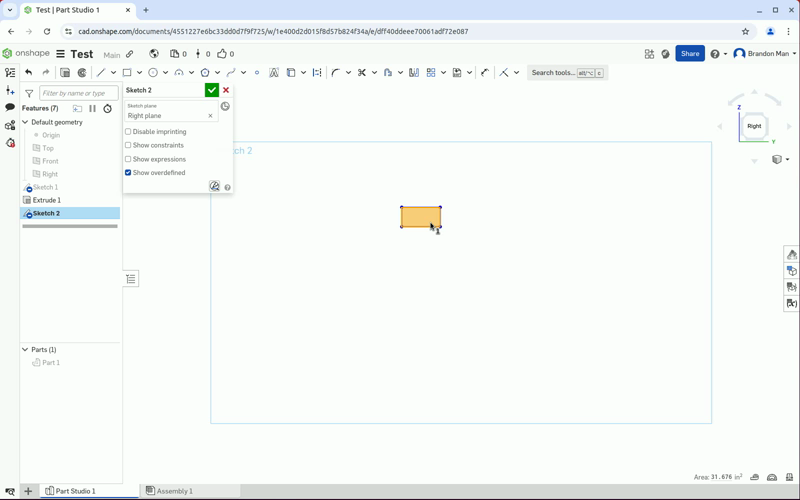
mouse_move(73, 352)
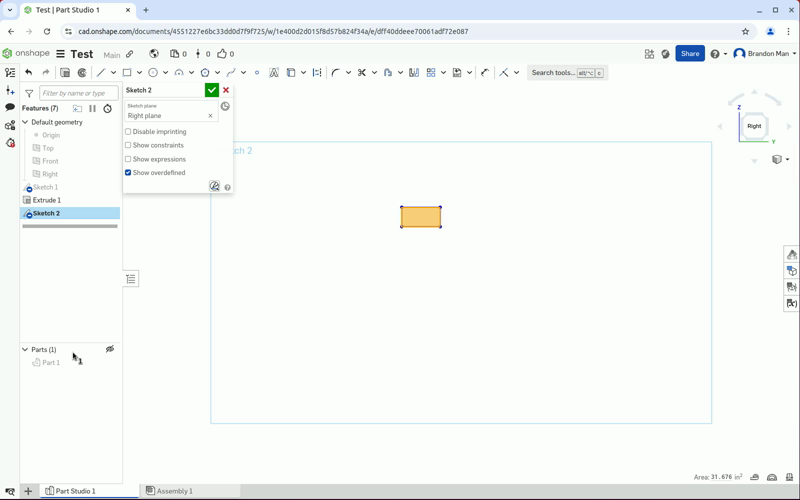
key(shift+y)
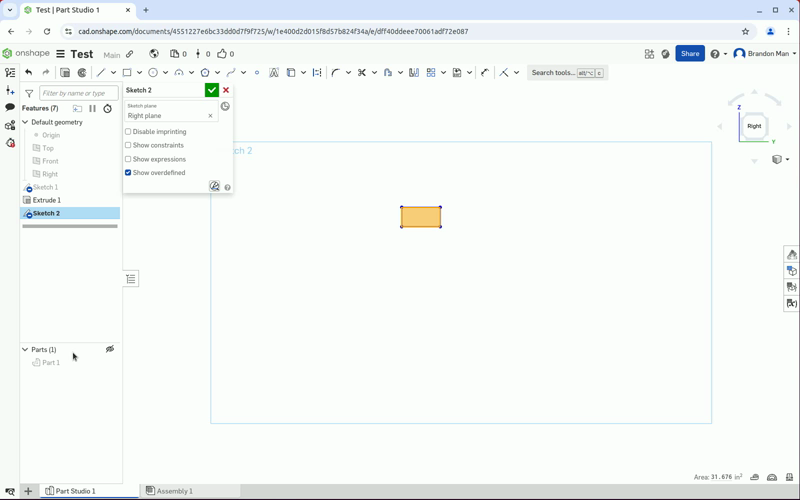
key(shift+e)
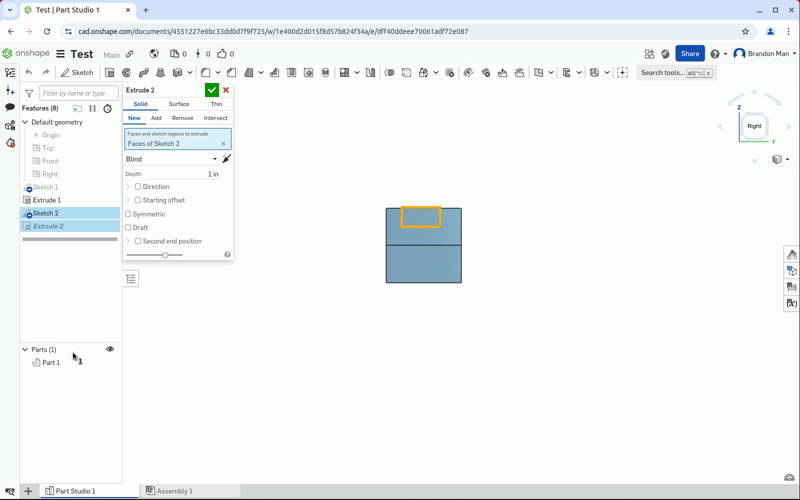
mouse_move(143, 106)
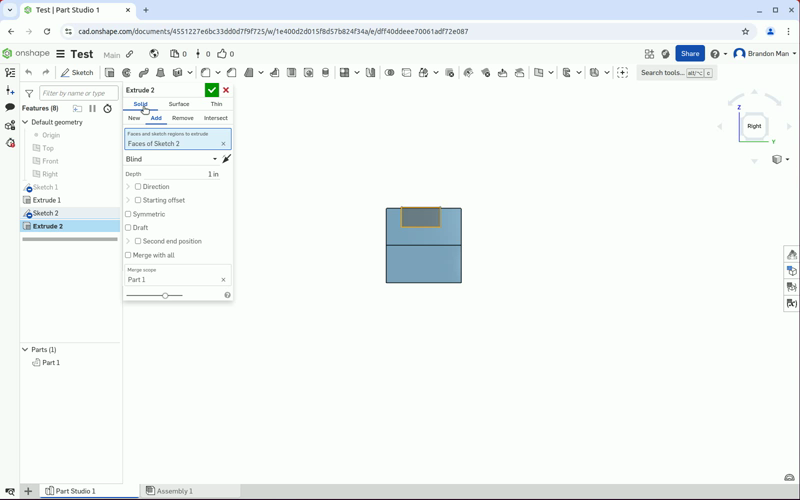
click(143, 106)
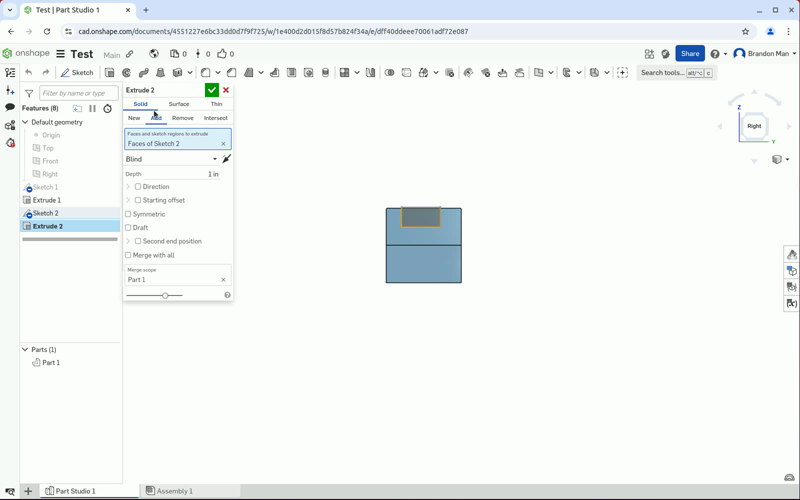
mouse_move(186, 120)
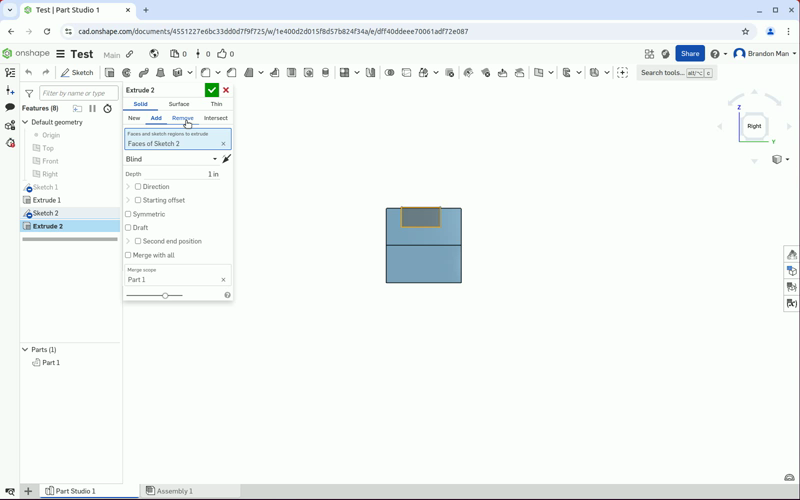
click(186, 120)
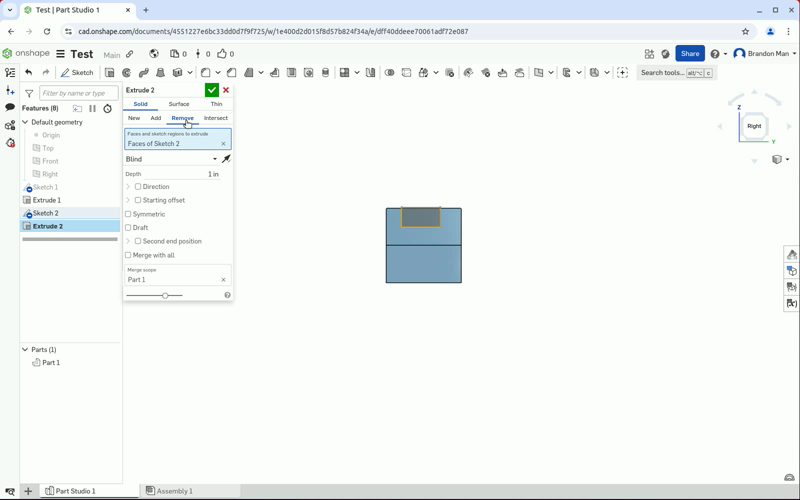
key(tab, 4)
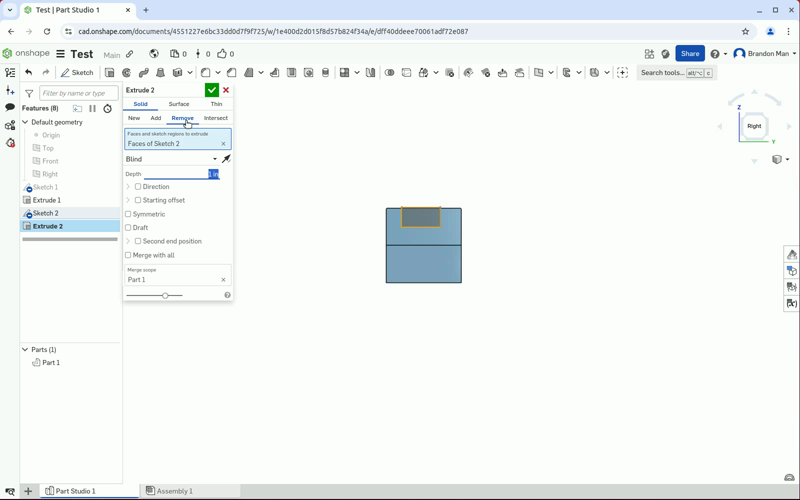
text(-21.183)
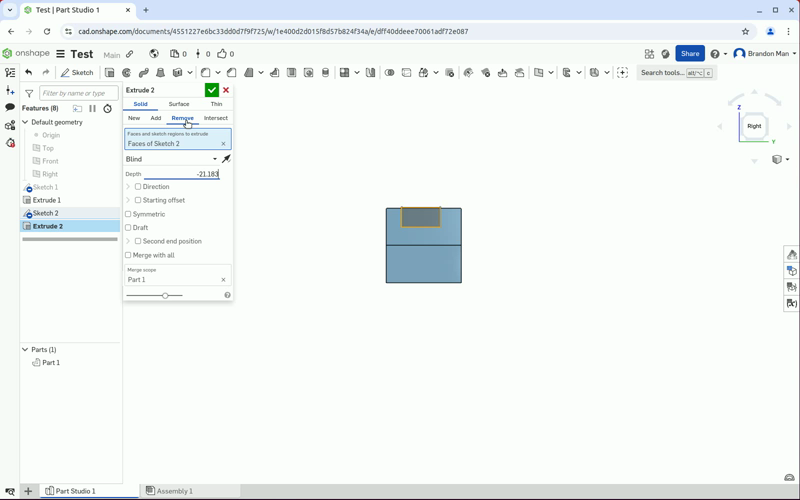
key(tab, 6)
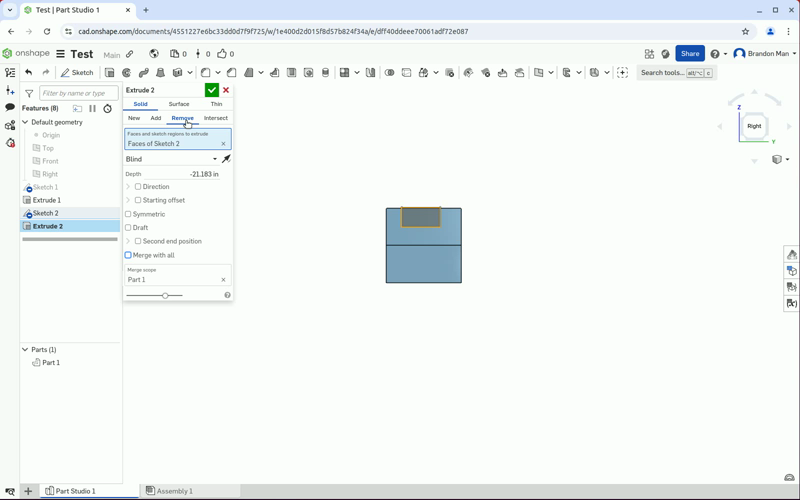
key(space)
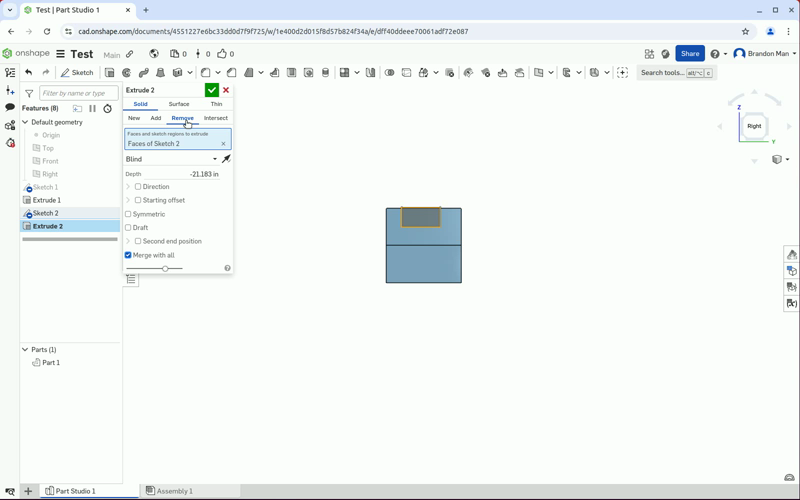
key(enter)
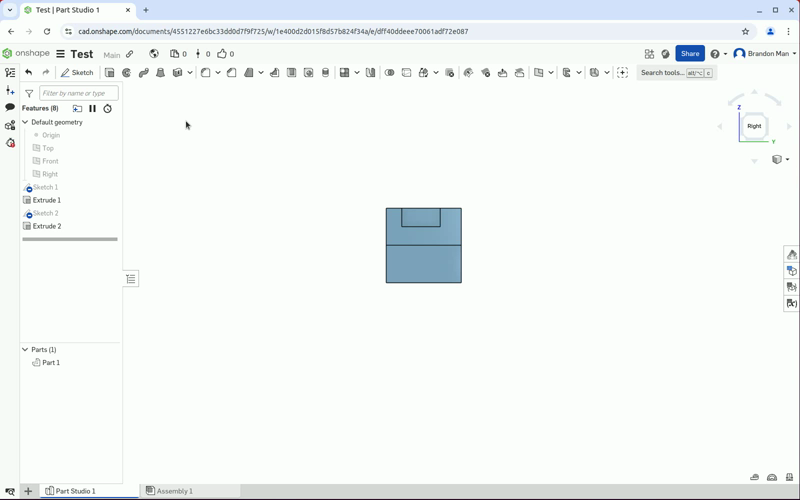
key(shift+h)
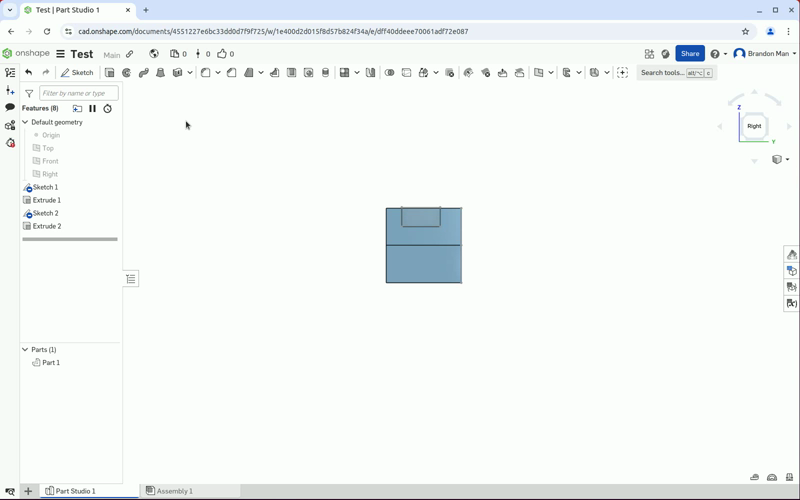
key(shift+h)
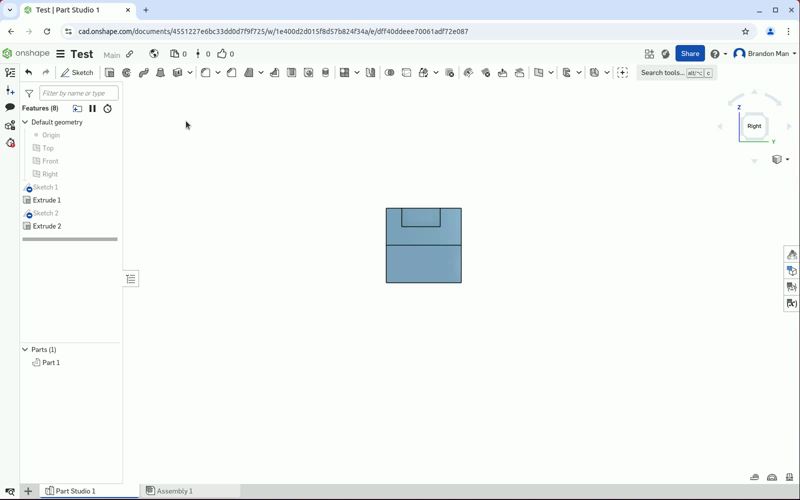
mouse_move(73, 189)
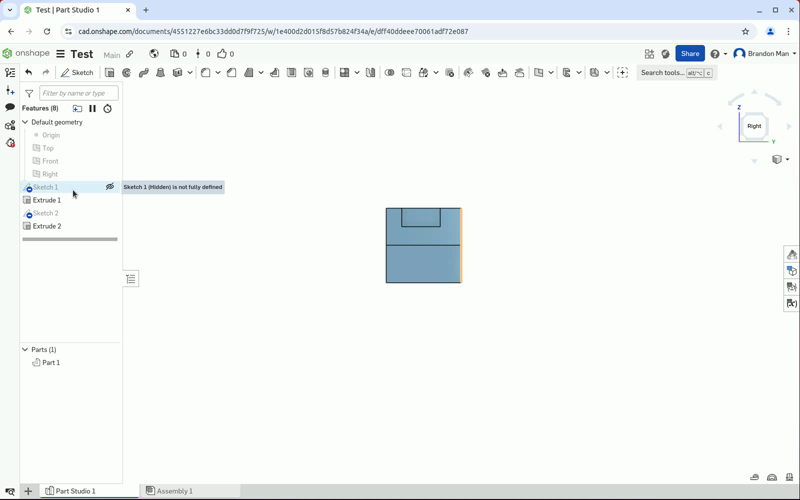
click(73, 189)
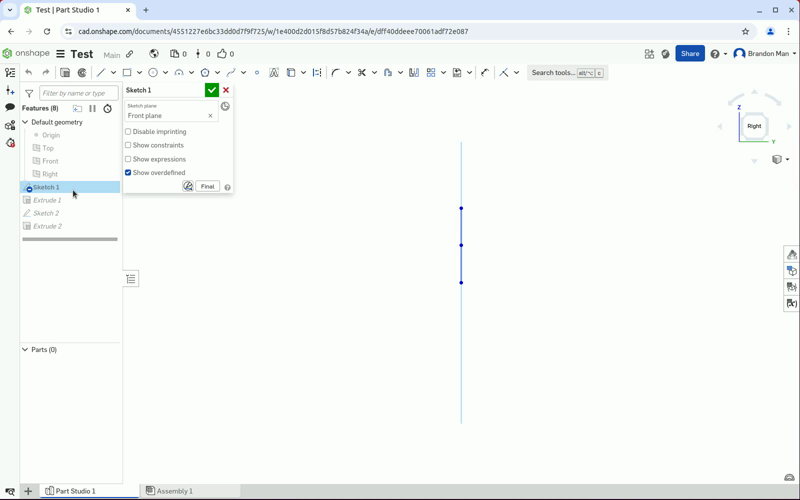
mouse_move(229, 92)
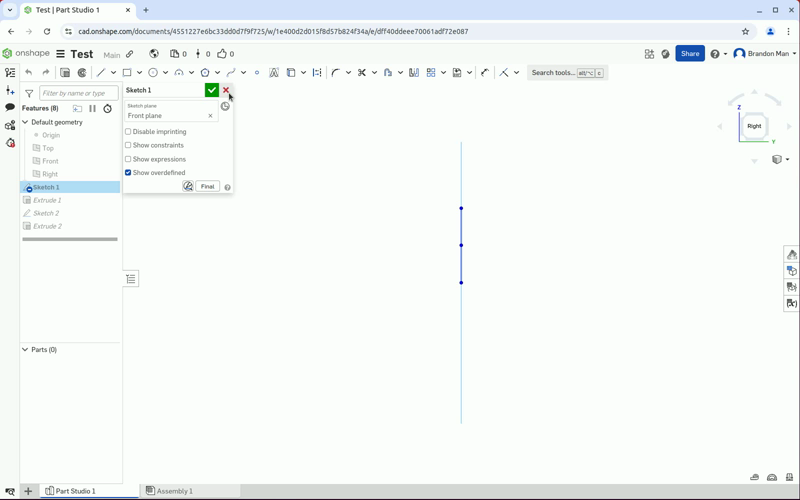
click(229, 92)
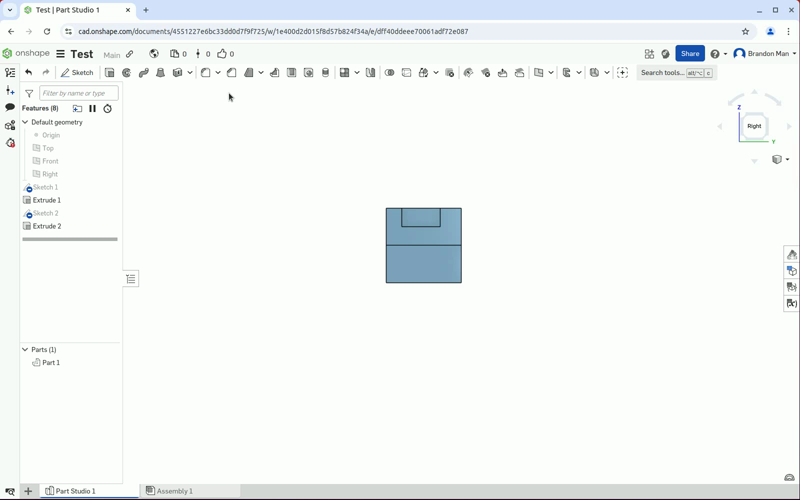
mouse_move(73, 352)
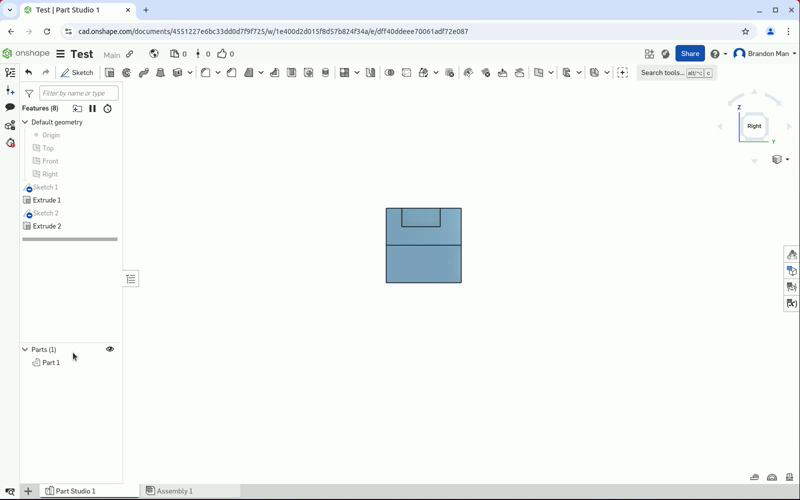
key(y)
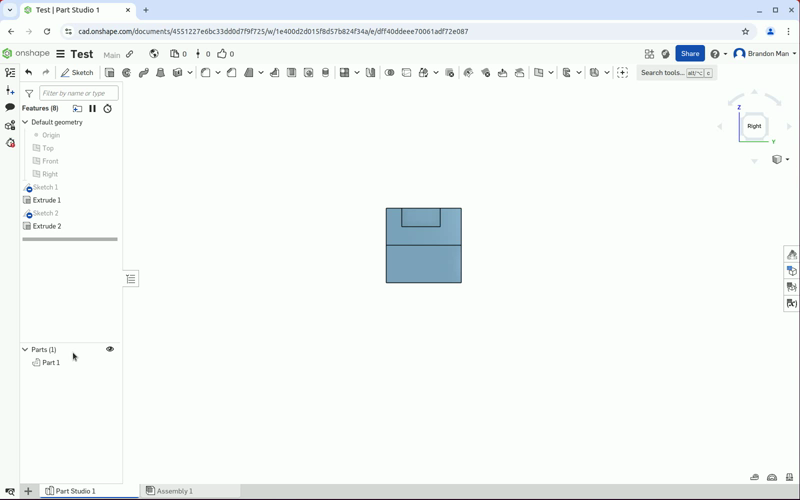
key(shift+p)
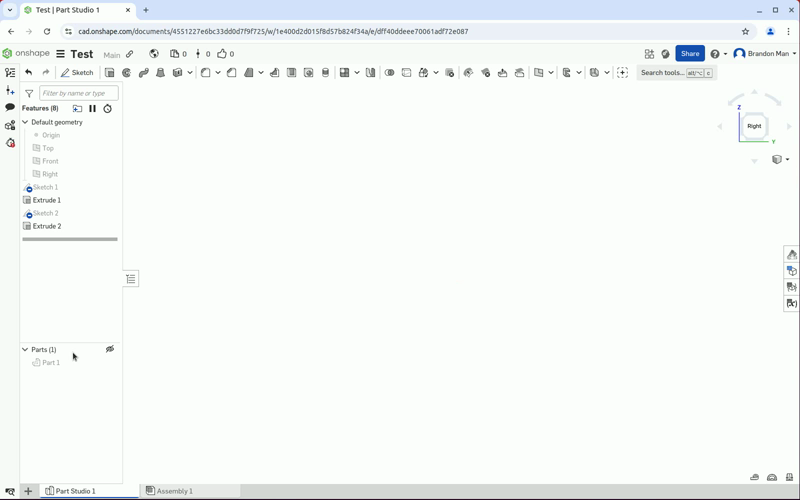
key(space)
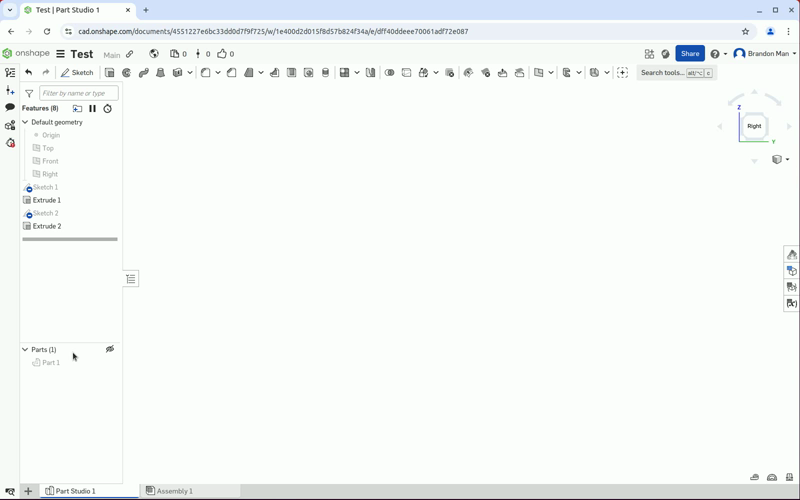
key_down(shift)
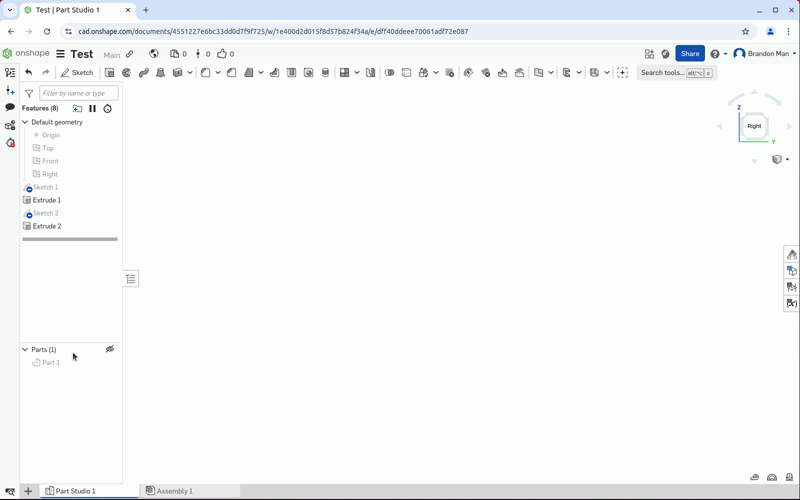
key(right)
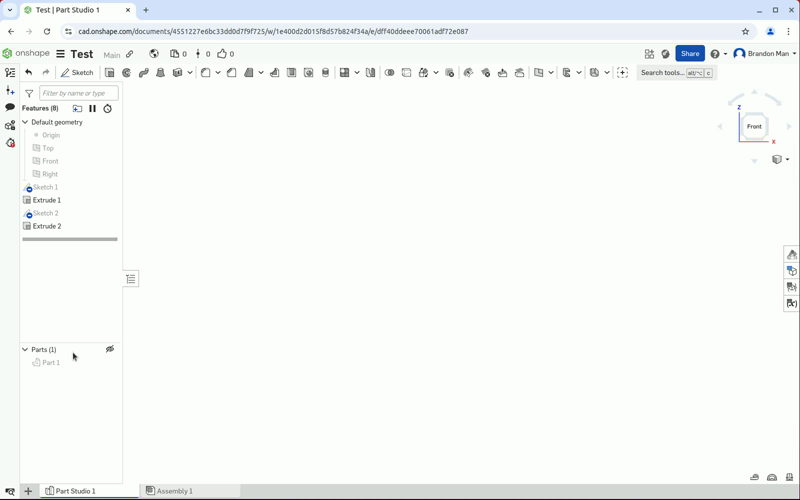
key_up(shift)
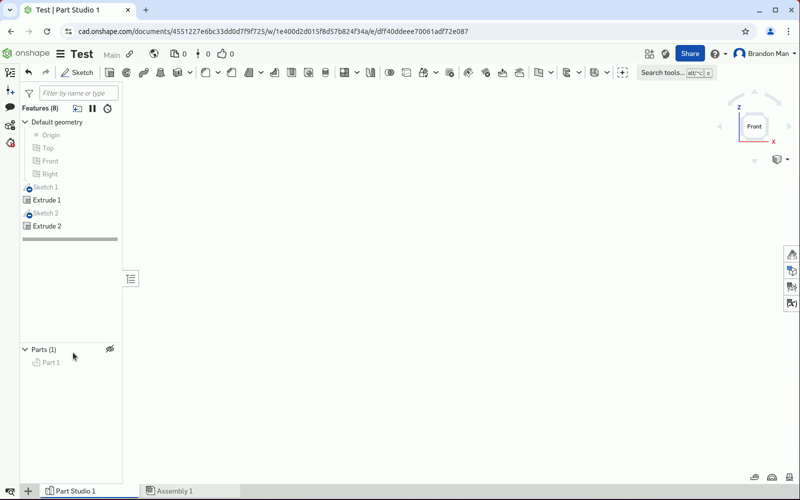
key(space)
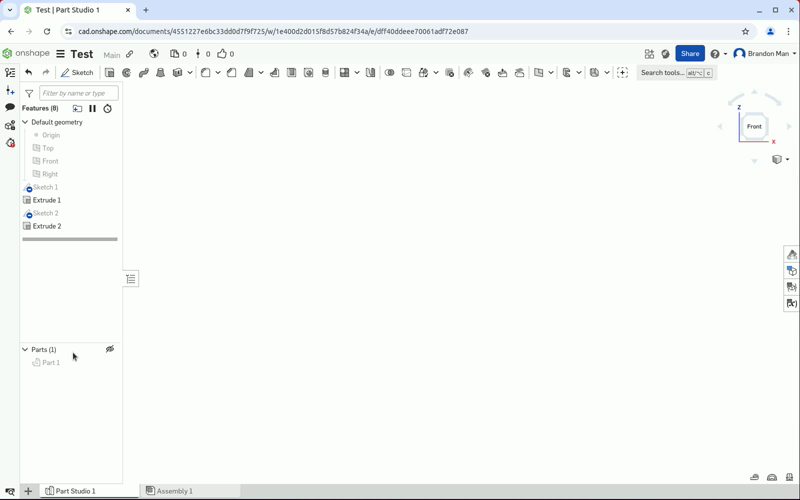
key_down(shift)
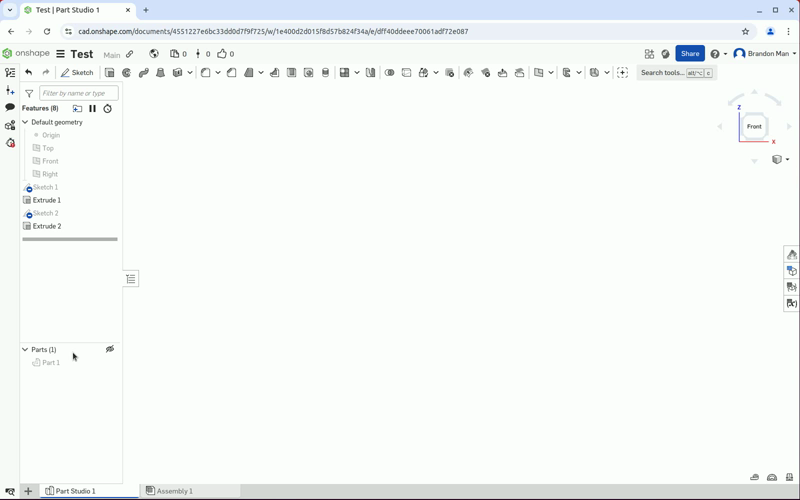
key(down)
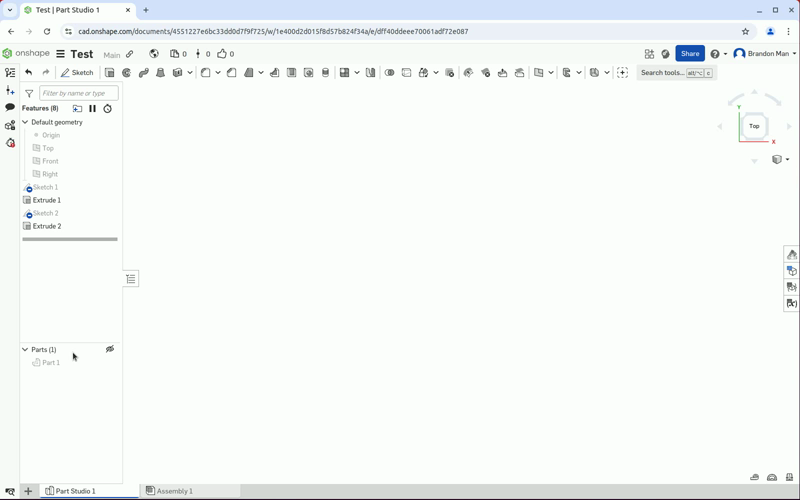
key_up(shift)
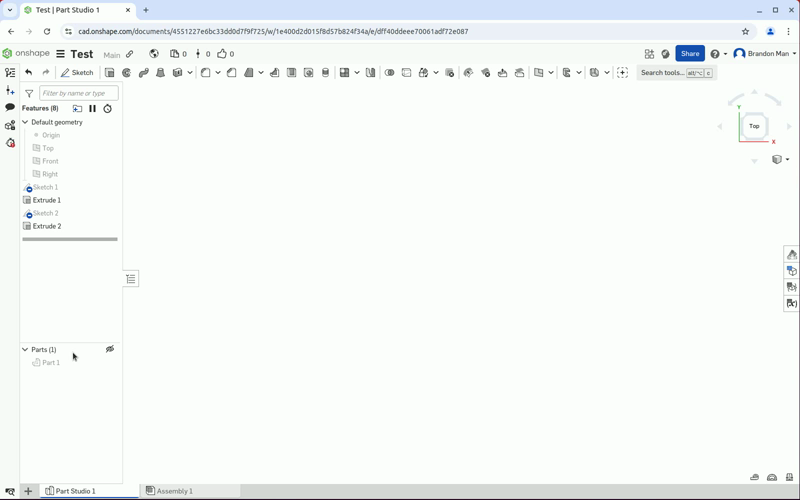
mouse_move(73, 352)
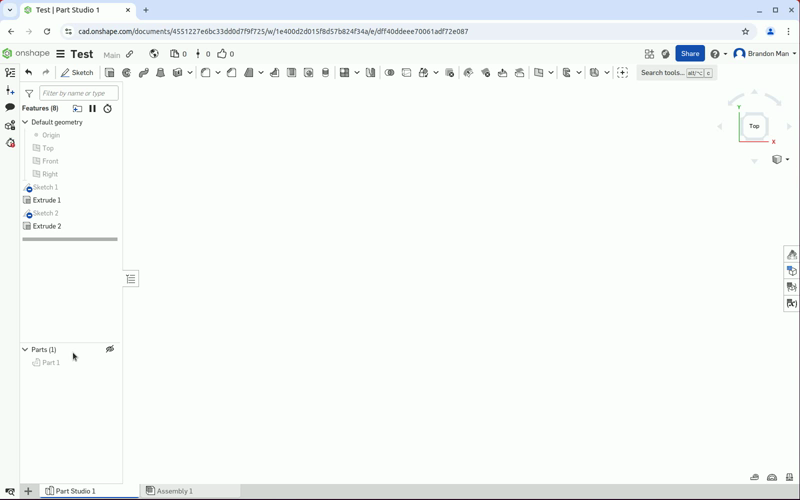
key(shift+y)
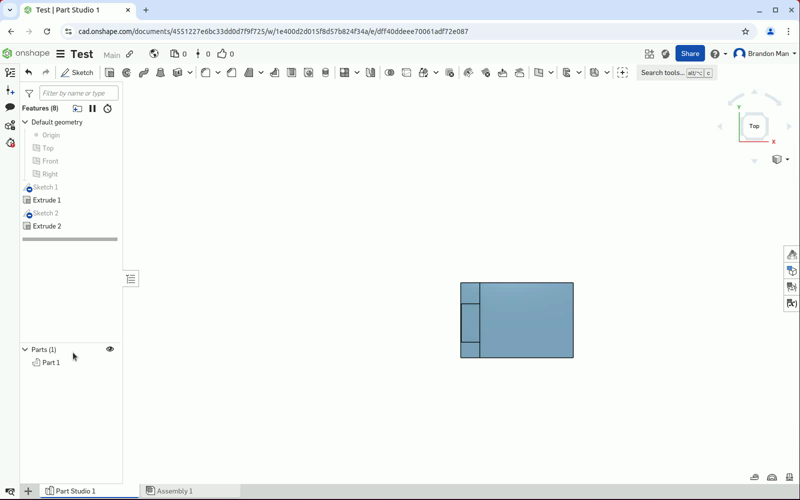
mouse_move(541, 75)
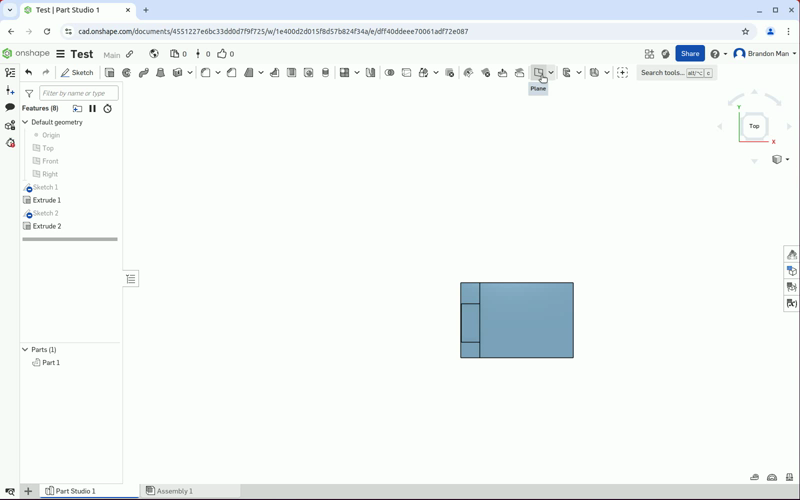
click(541, 75)
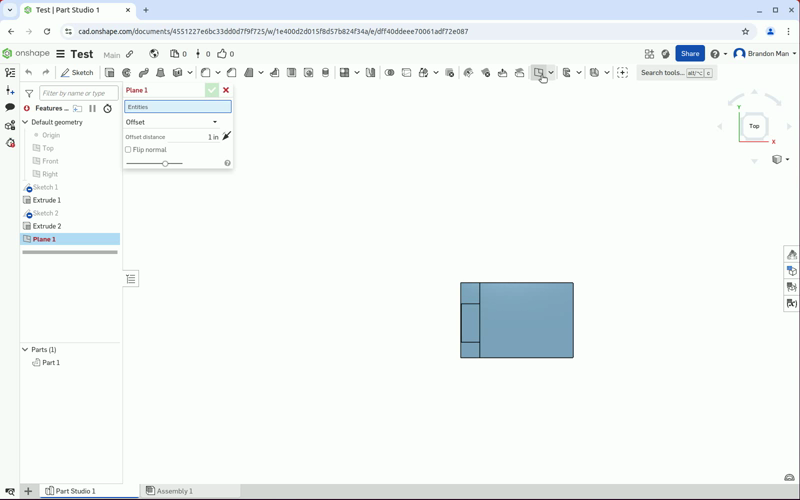
mouse_move(73, 150)
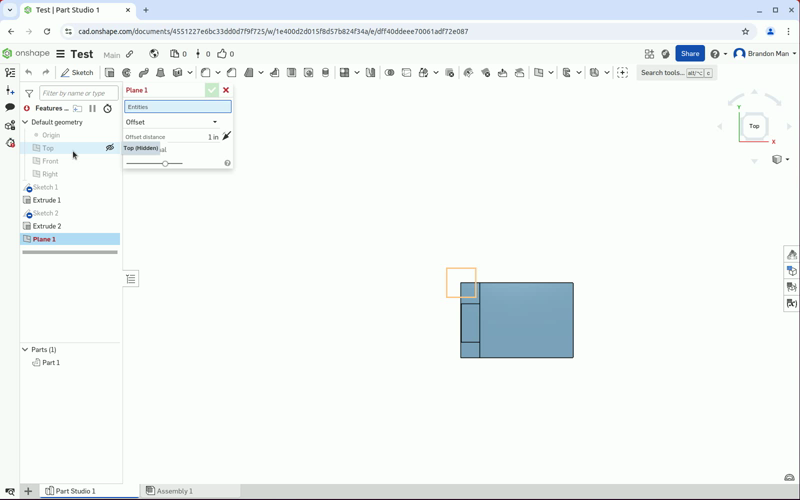
click(73, 150)
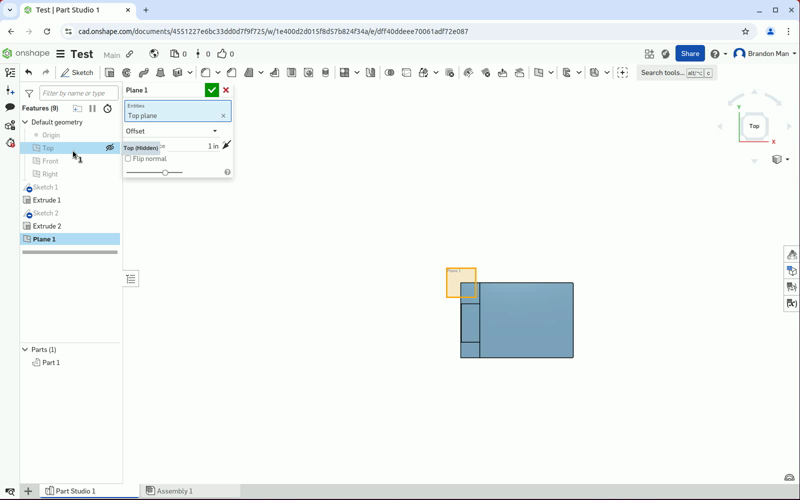
key(tab, 2)
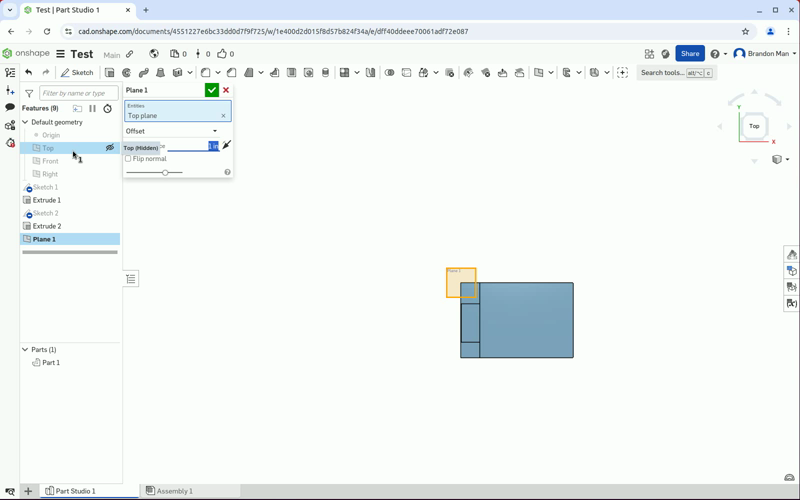
text(7.703)
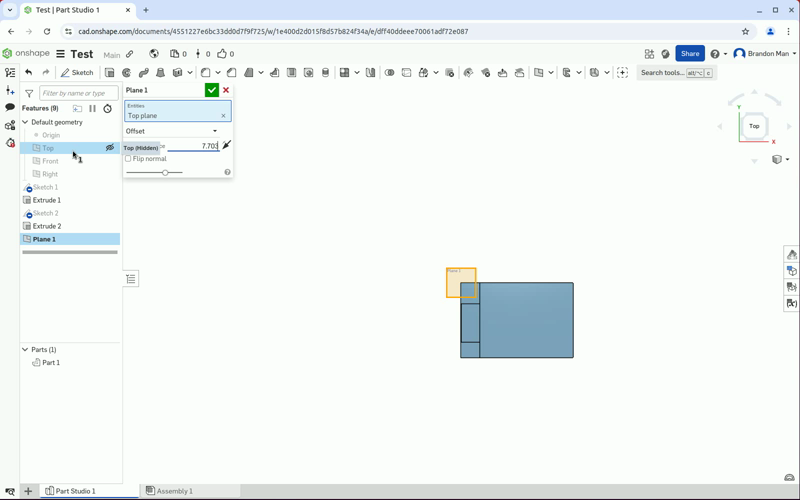
key(enter, 2)
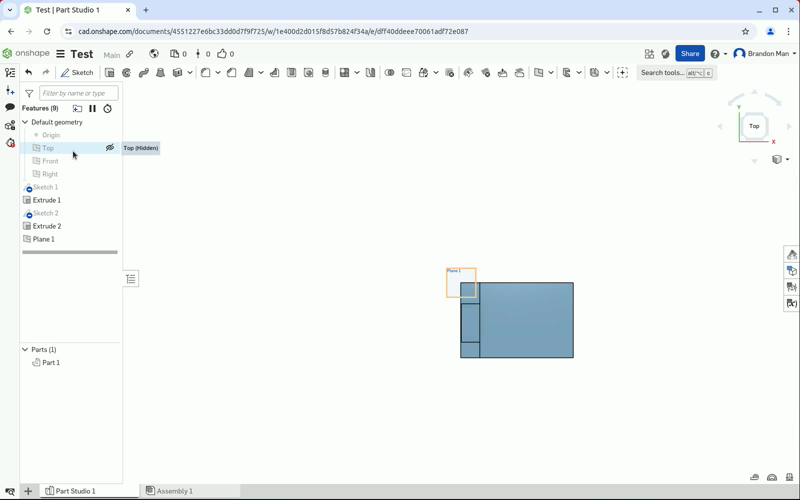
key(shift+s)
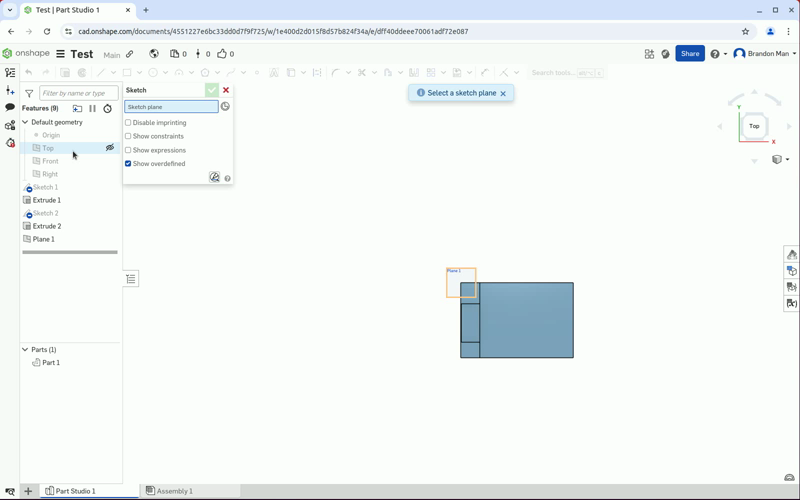
mouse_move(73, 241)
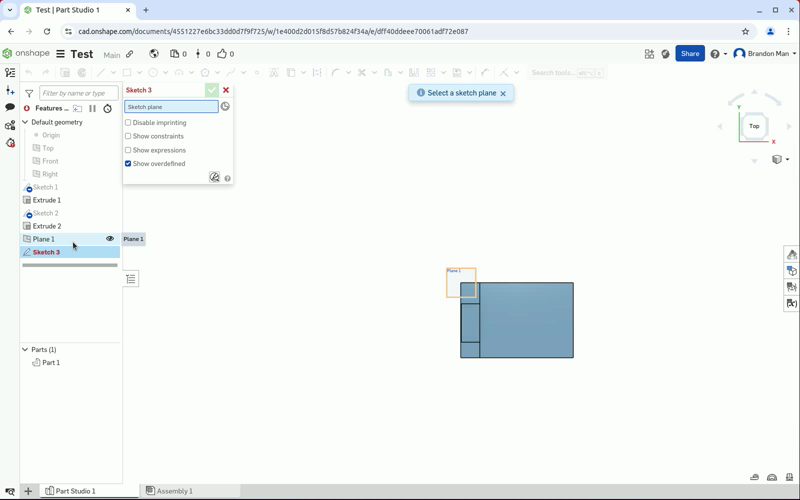
click(73, 241)
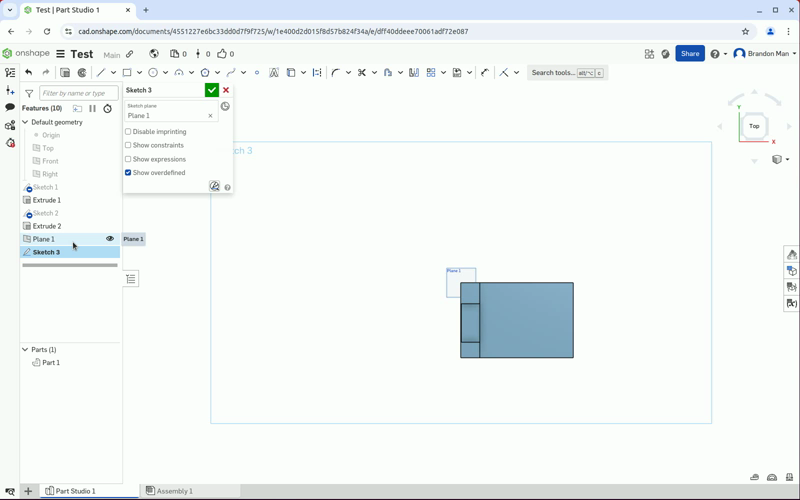
mouse_move(73, 352)
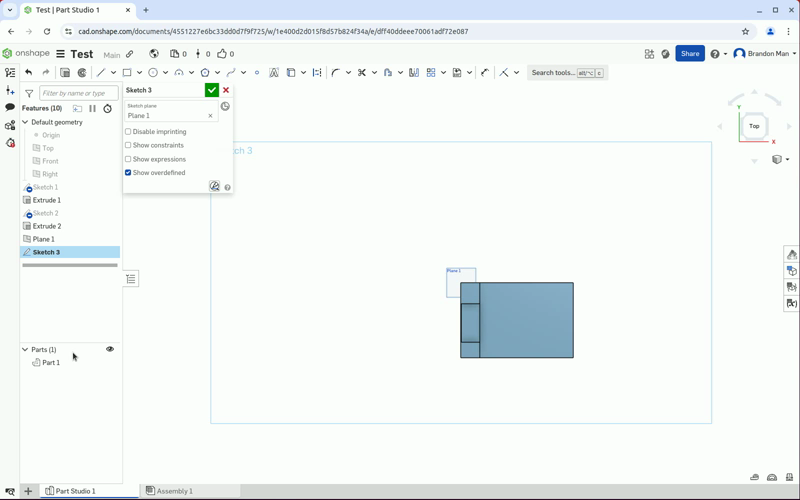
key(y)
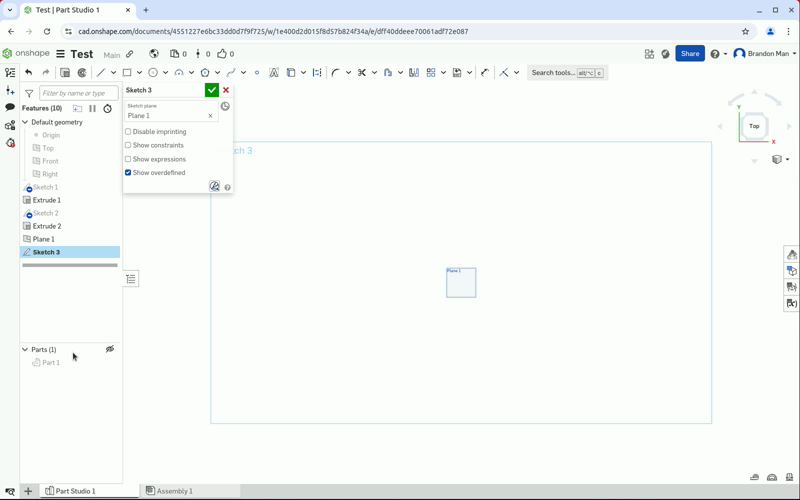
key(l)
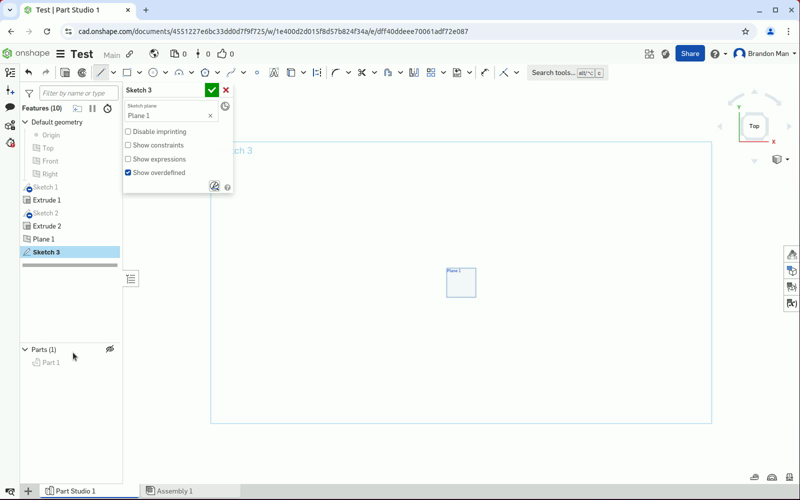
key_down(shift)
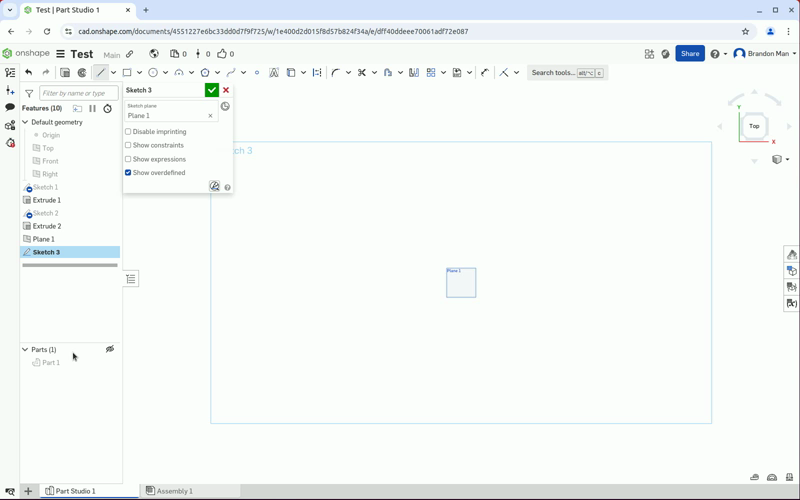
mouse_move(535, 340)
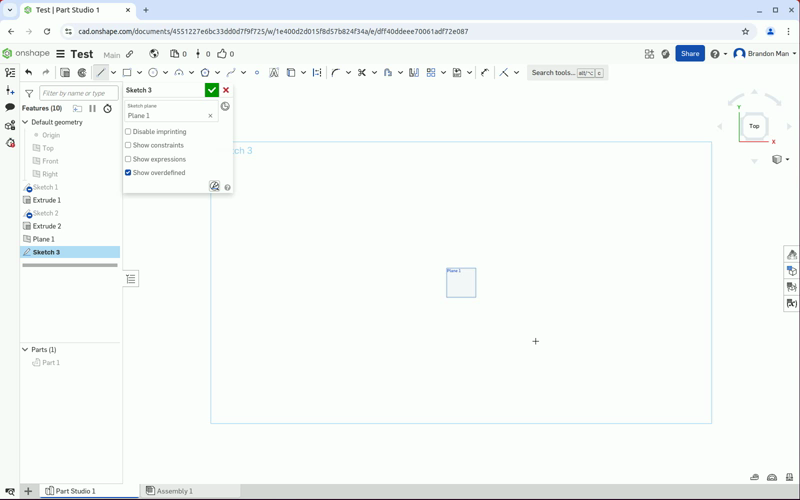
click(535, 340)
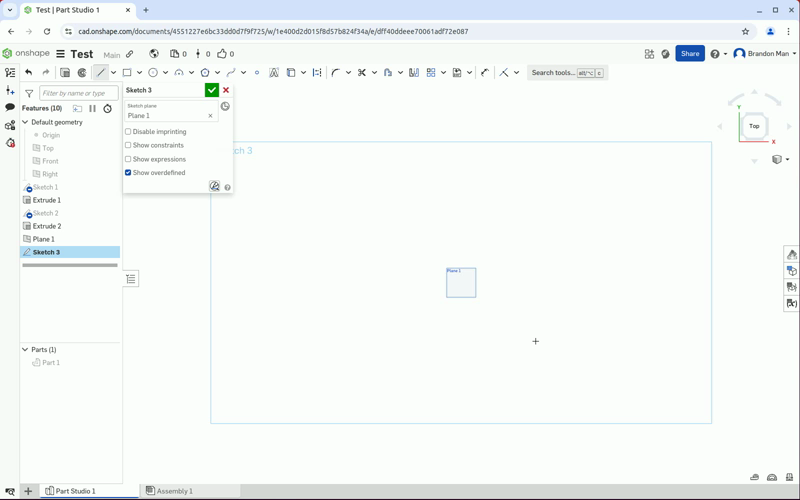
key_up(shift)
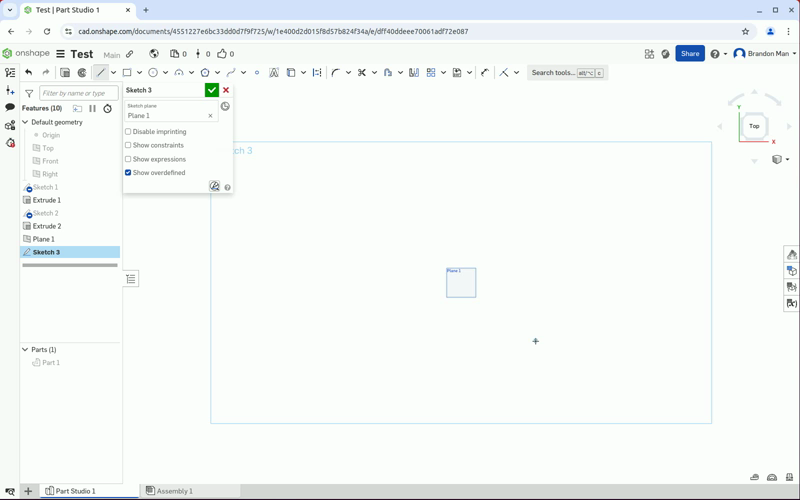
key_down(shift)
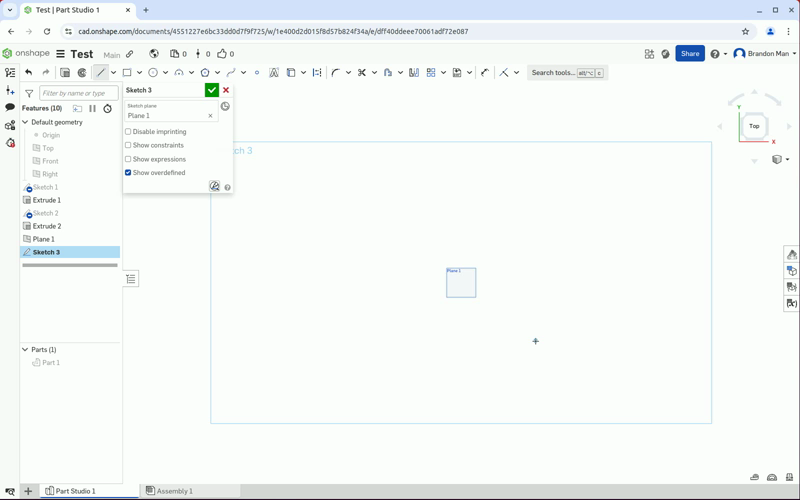
mouse_move(565, 340)
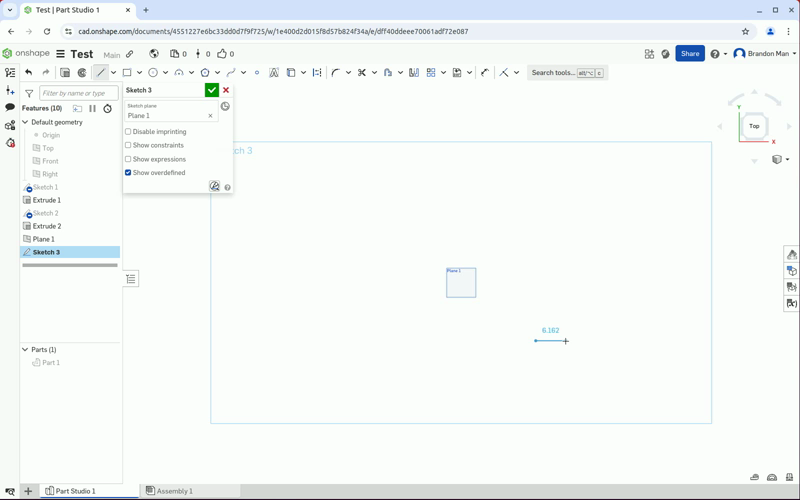
mouse_move(574, 340)
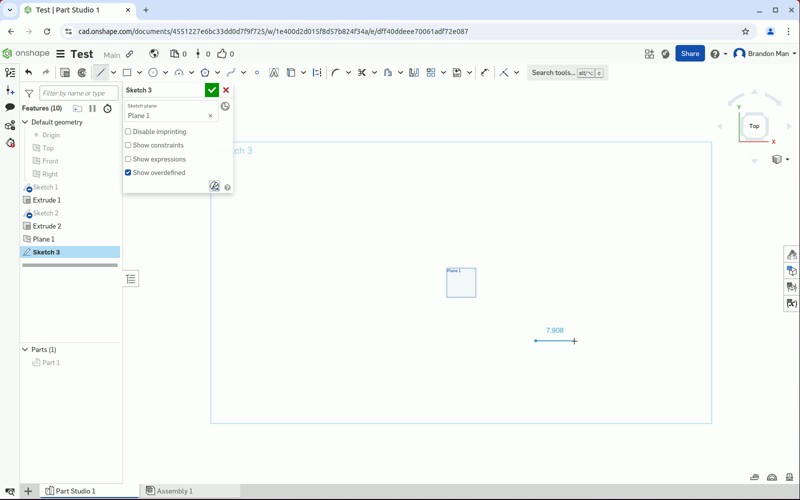
click(574, 340)
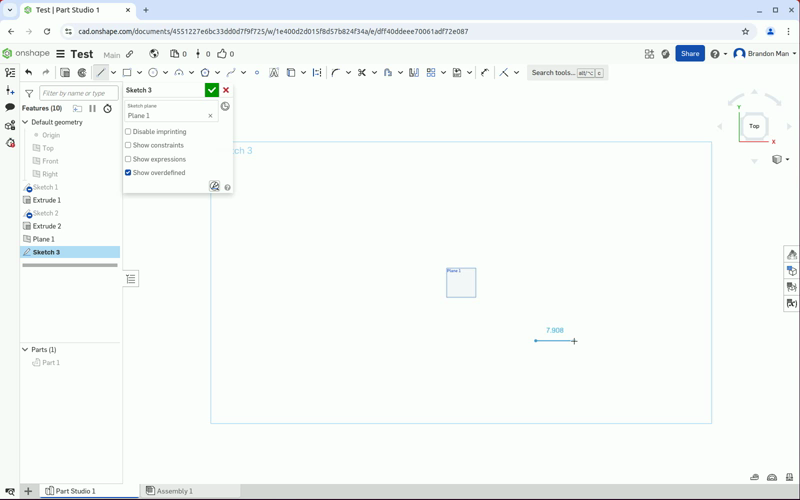
key_up(shift)
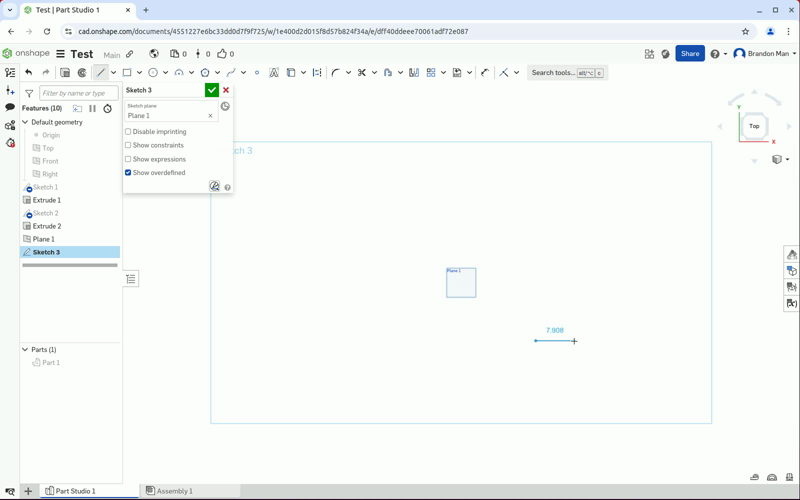
key_down(shift)
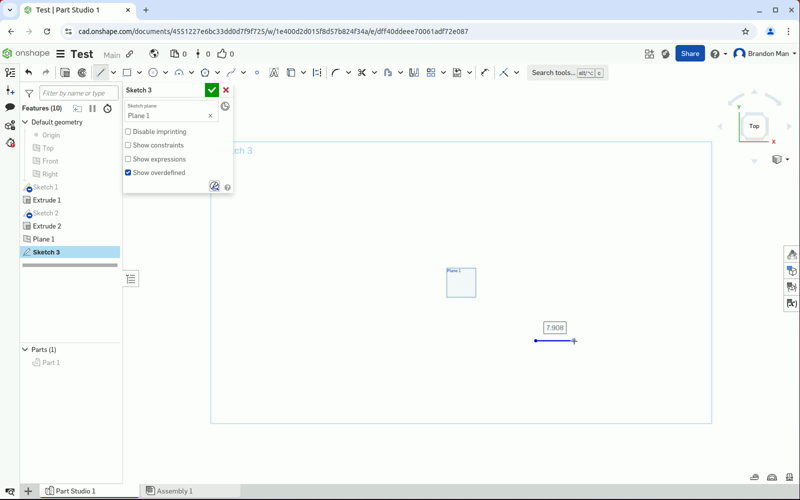
mouse_move(589, 340)
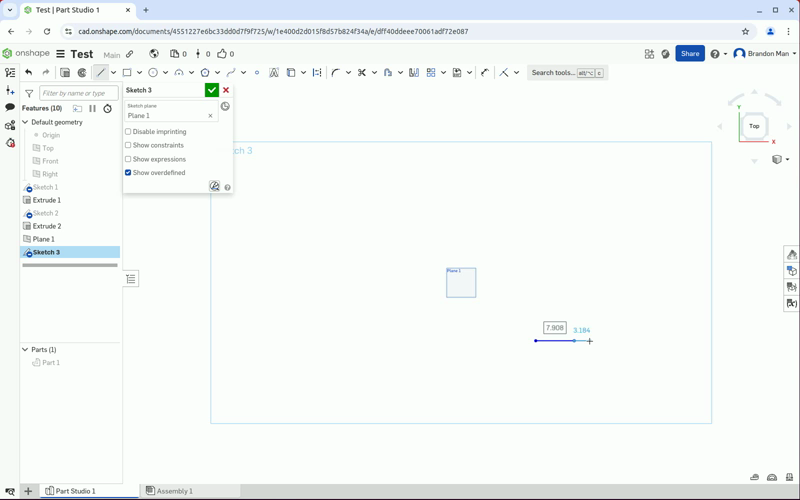
mouse_move(574, 302)
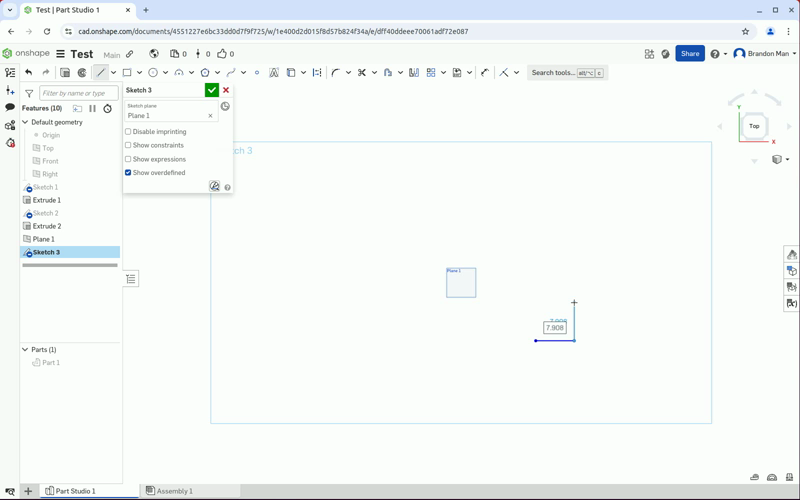
click(574, 302)
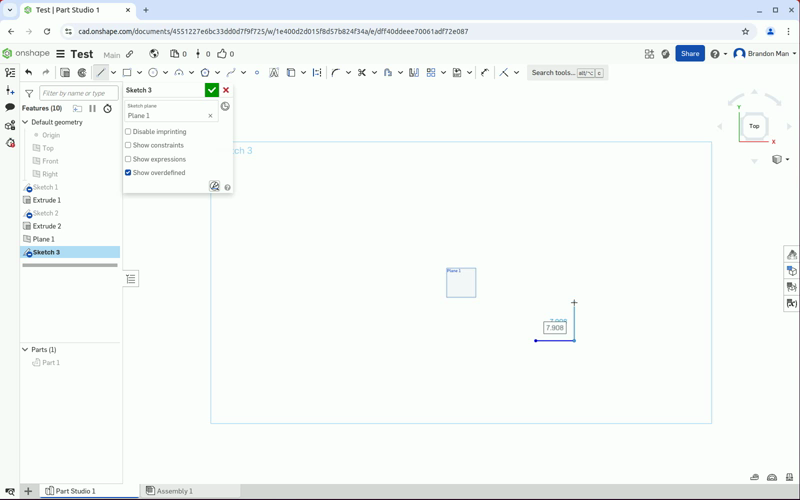
key_up(shift)
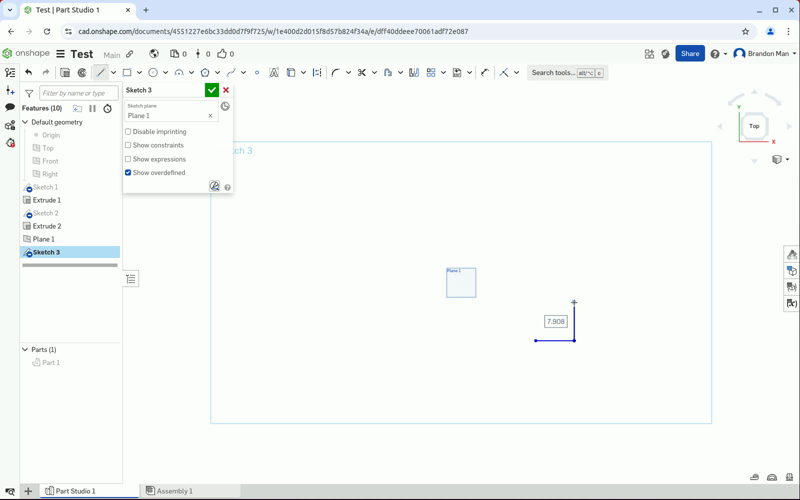
key_down(shift)
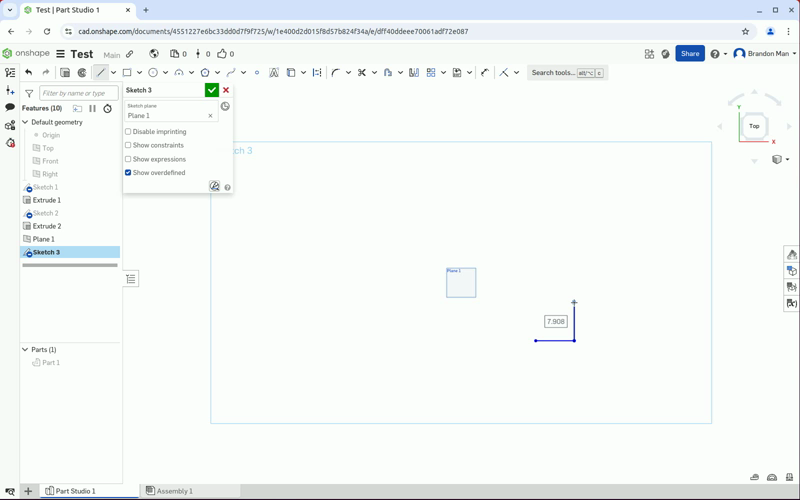
mouse_move(589, 302)
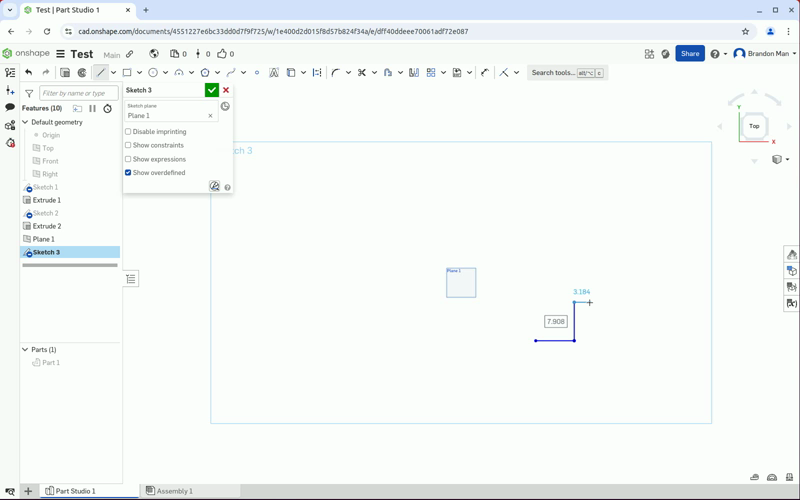
mouse_move(535, 302)
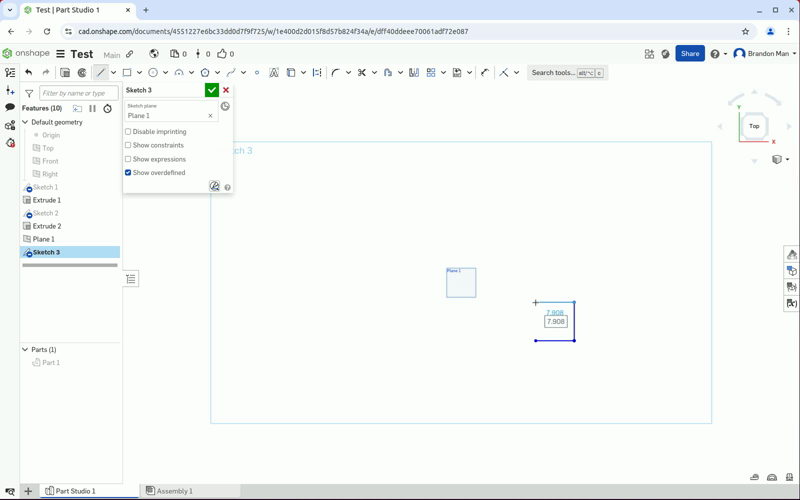
click(535, 302)
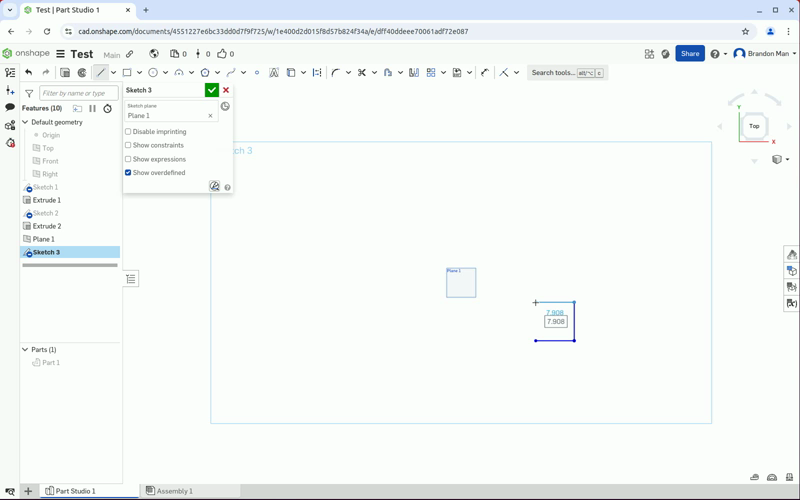
key_up(shift)
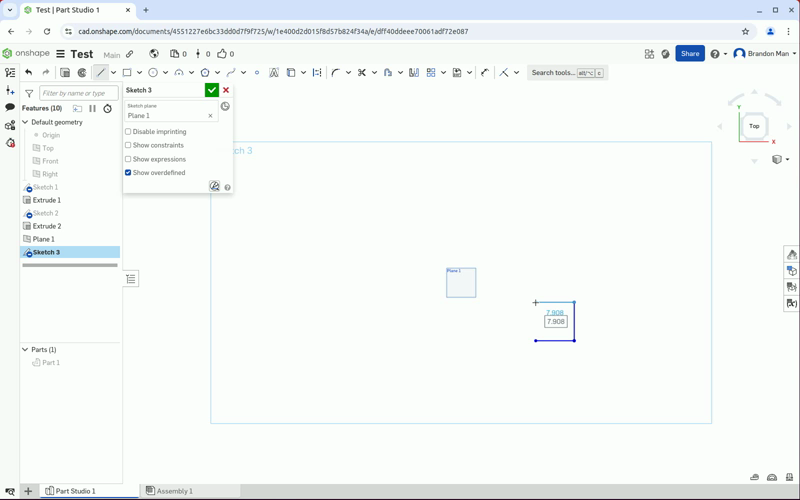
mouse_move(565, 302)
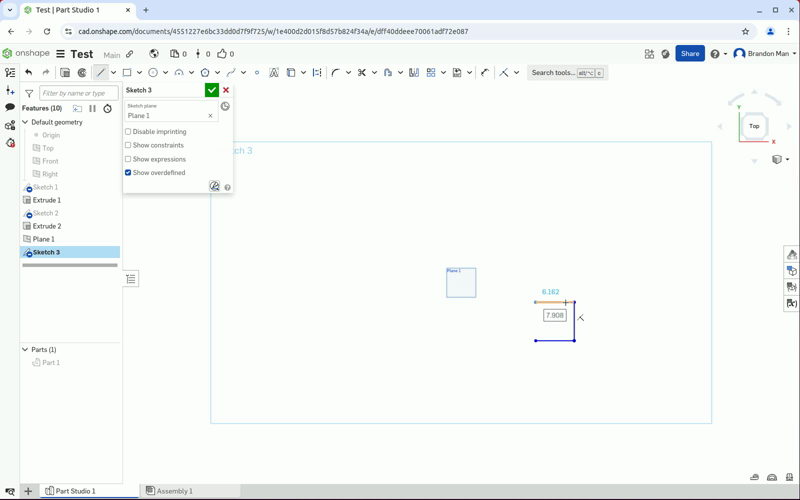
key_down(shift)
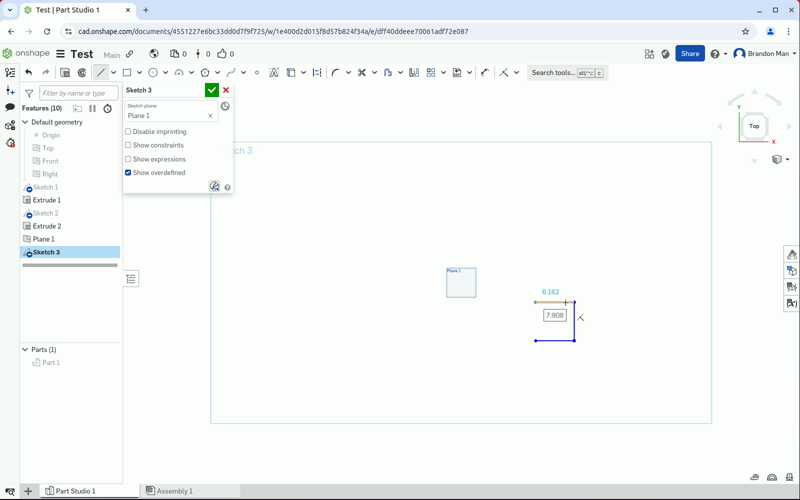
mouse_move(535, 340)
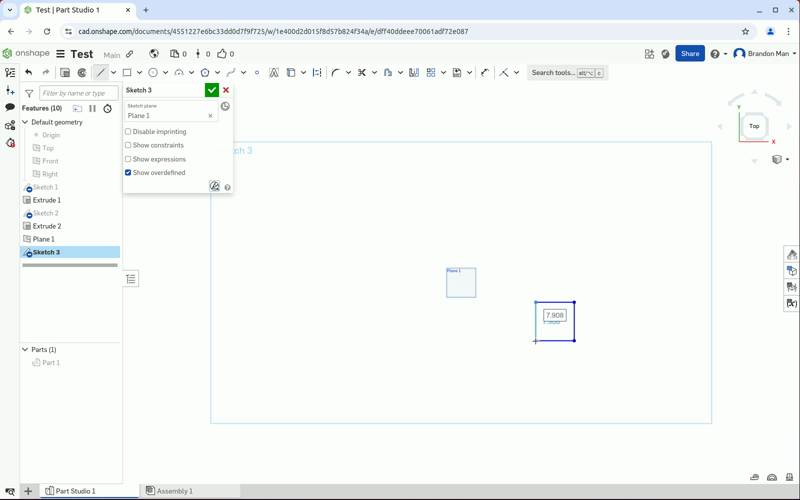
key_up(shift)
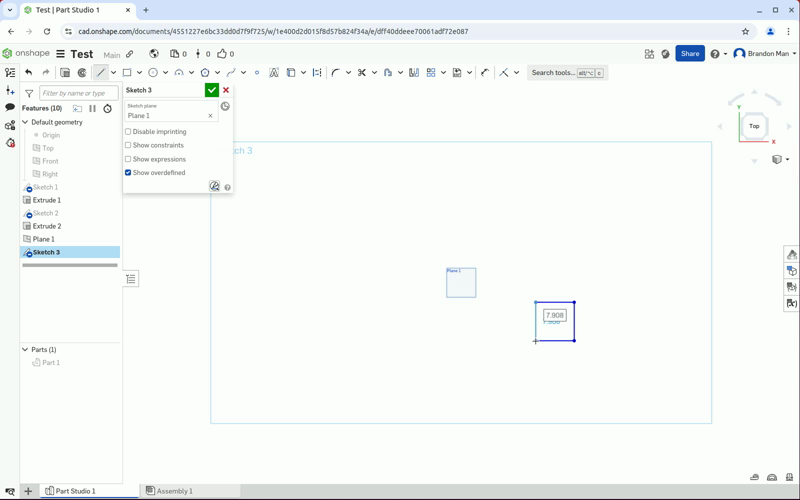
click(535, 340)
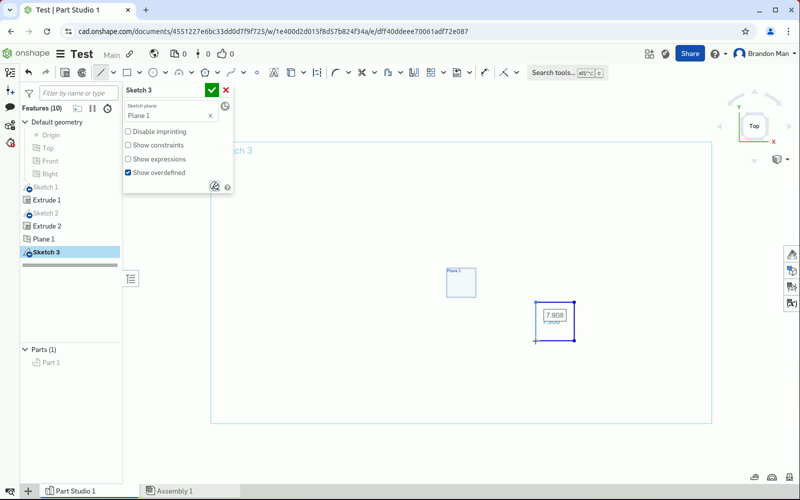
key(esc)
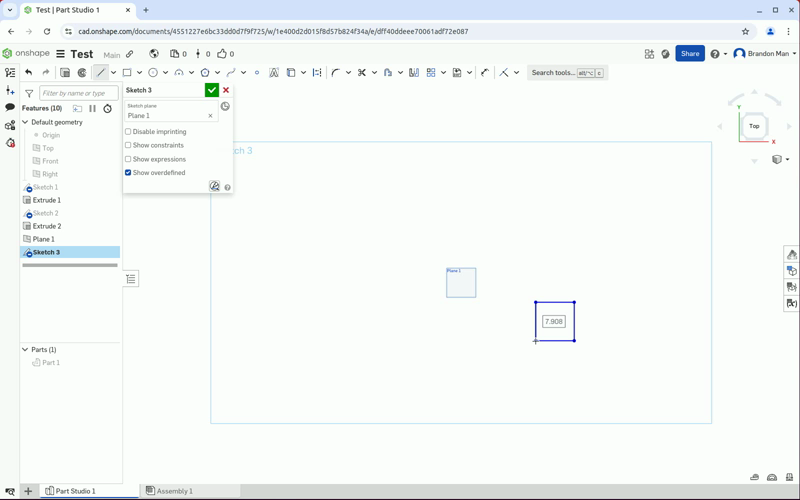
mouse_move(555, 328)
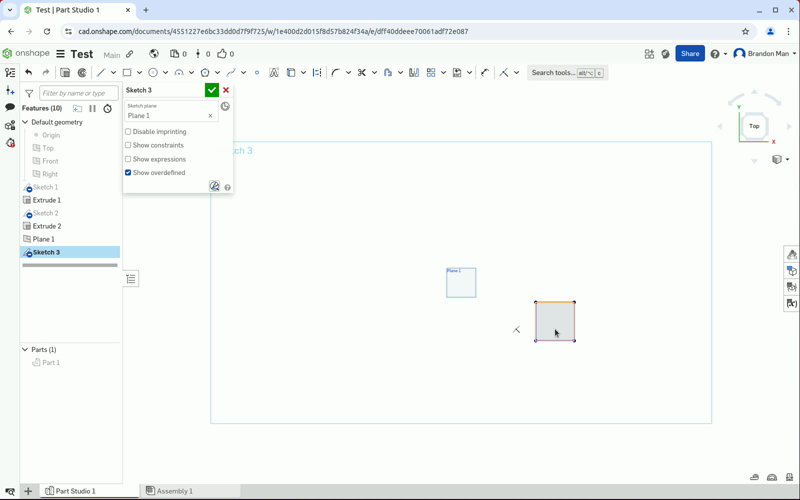
scroll(6)
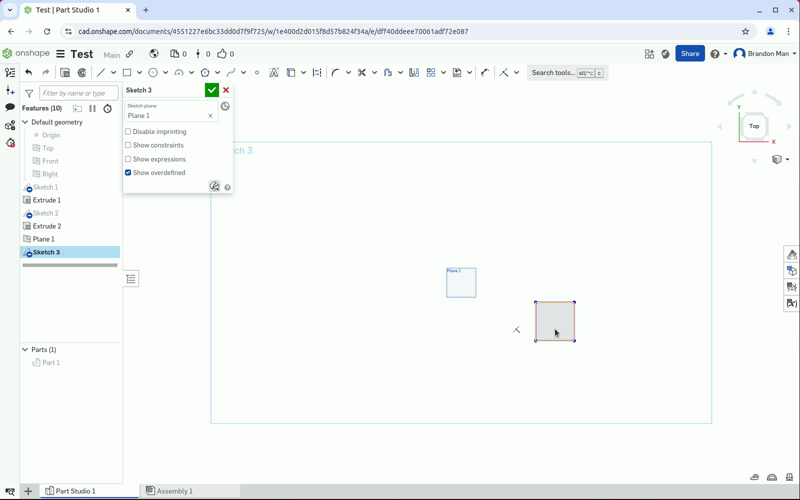
scroll(6)
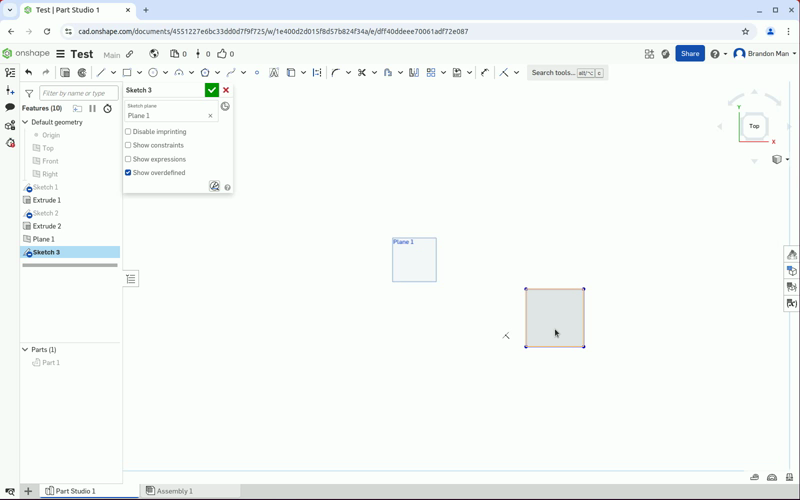
scroll(6)
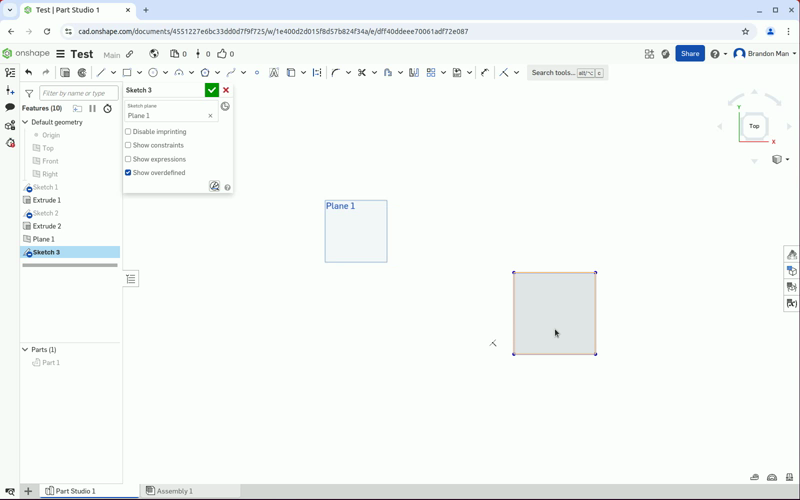
scroll(6)
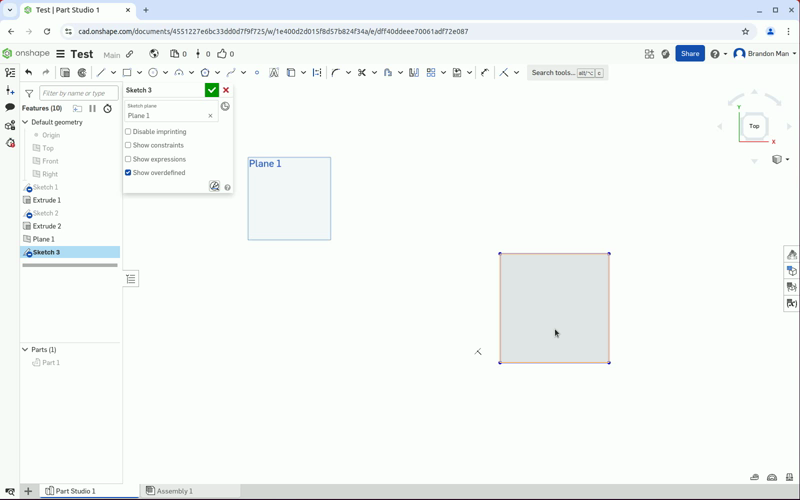
scroll(6)
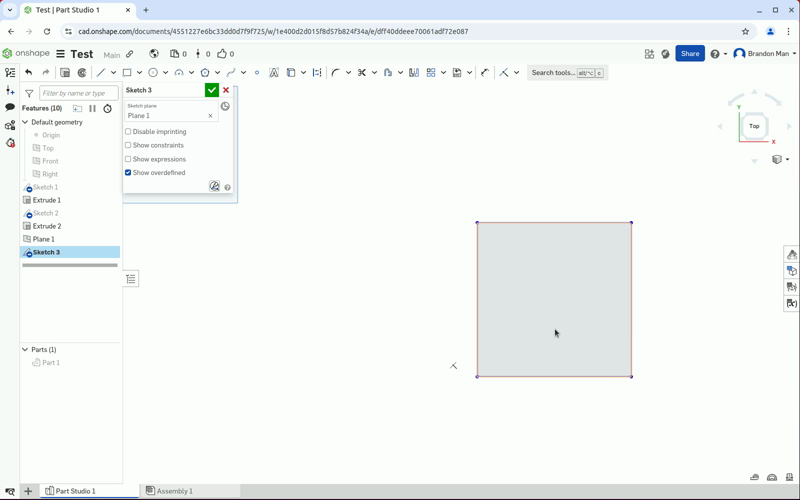
scroll(6)
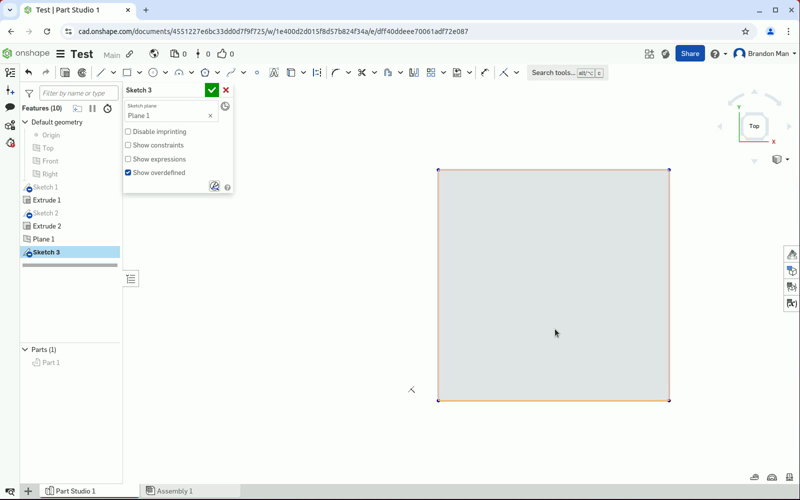
scroll(6)
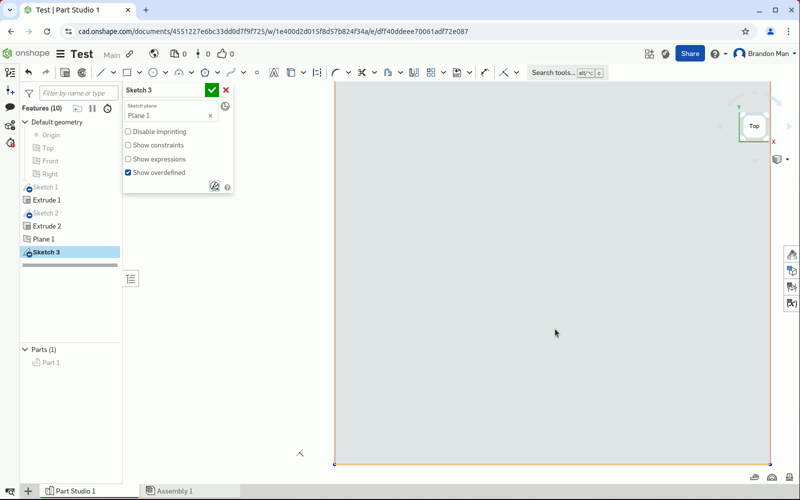
click(555, 328)
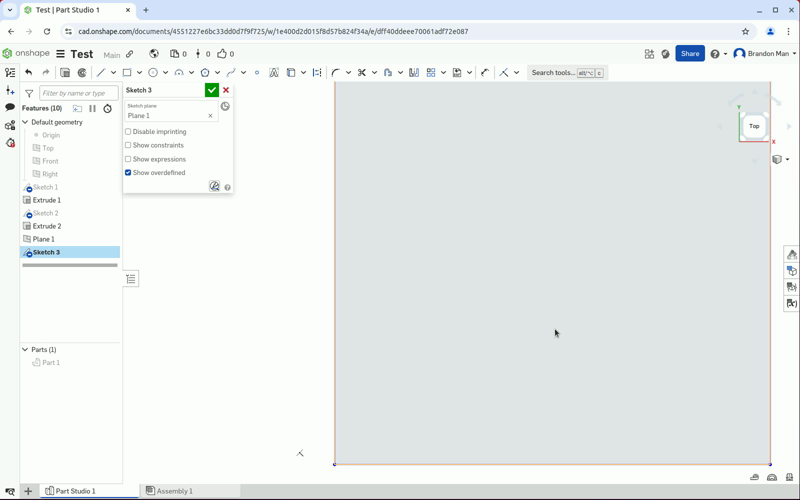
scroll(-6)
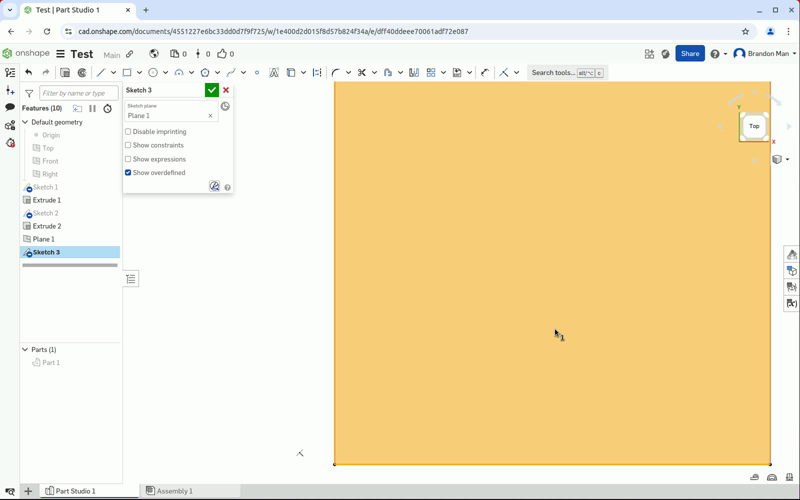
scroll(-6)
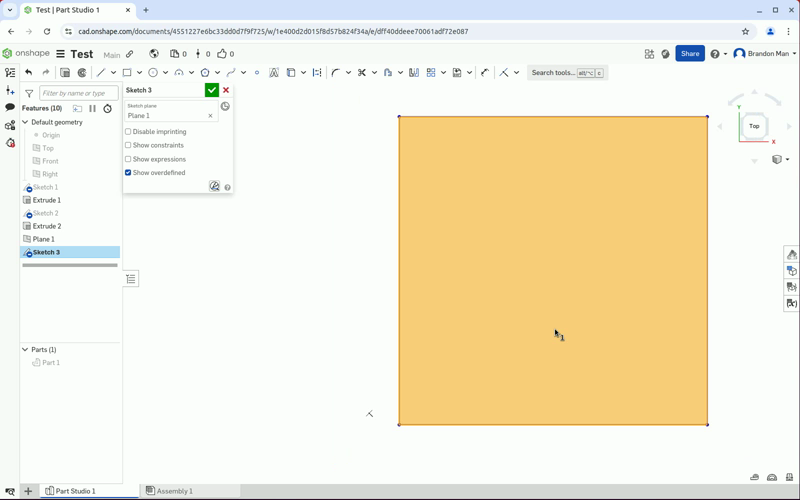
scroll(-6)
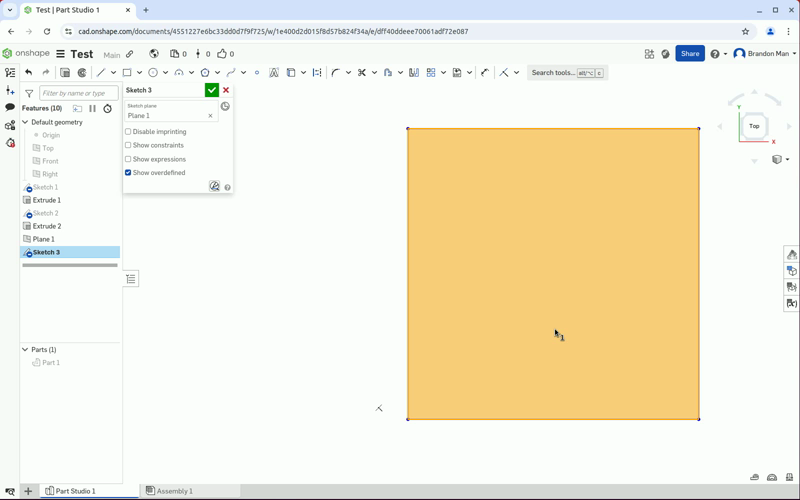
scroll(-6)
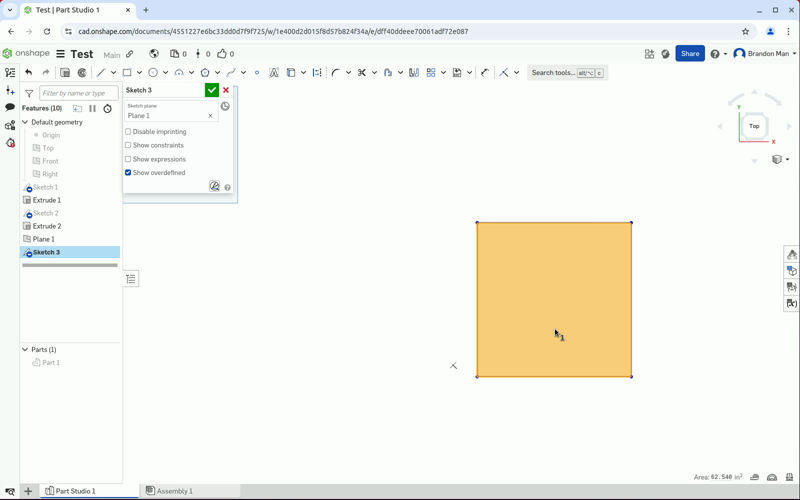
scroll(-6)
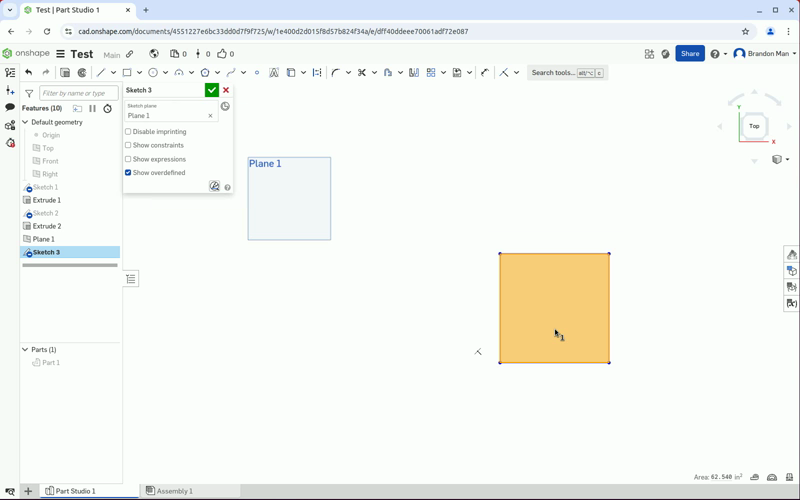
scroll(-6)
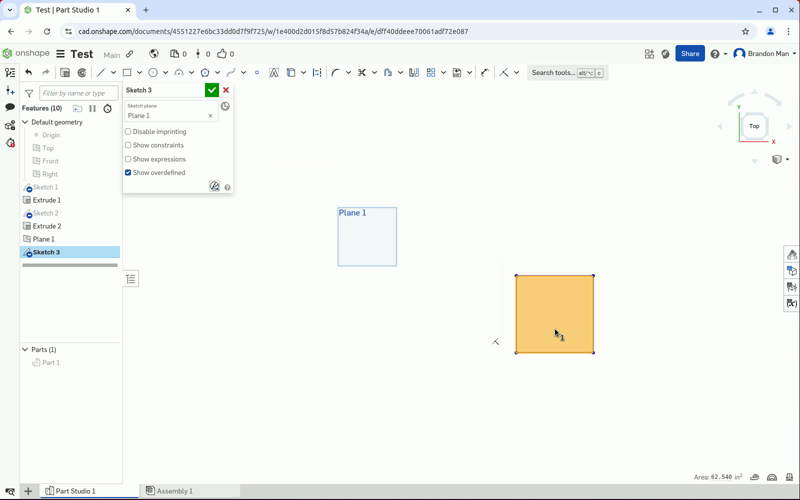
scroll(-6)
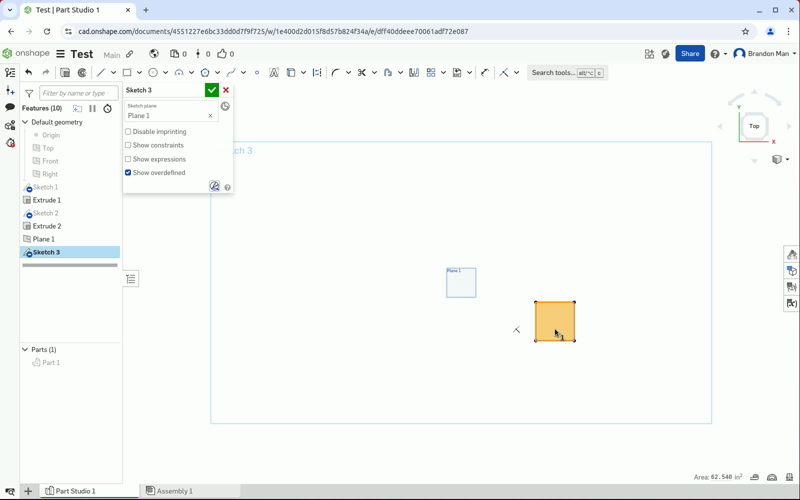
mouse_move(73, 352)
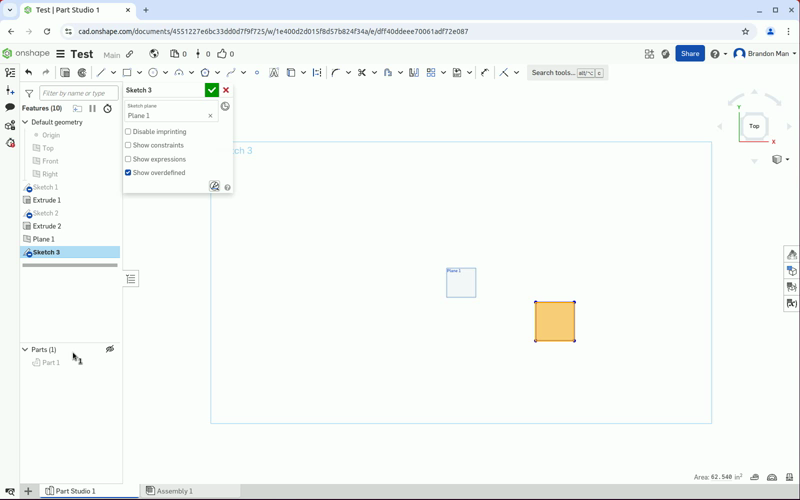
key(shift+y)
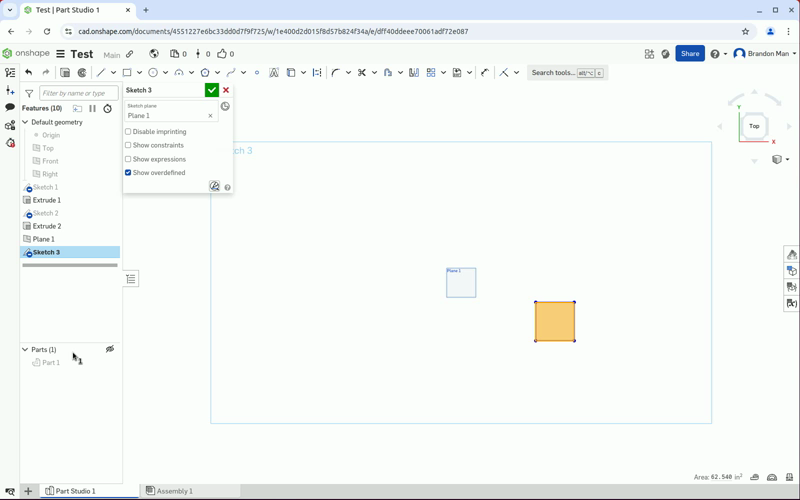
key(shift+e)
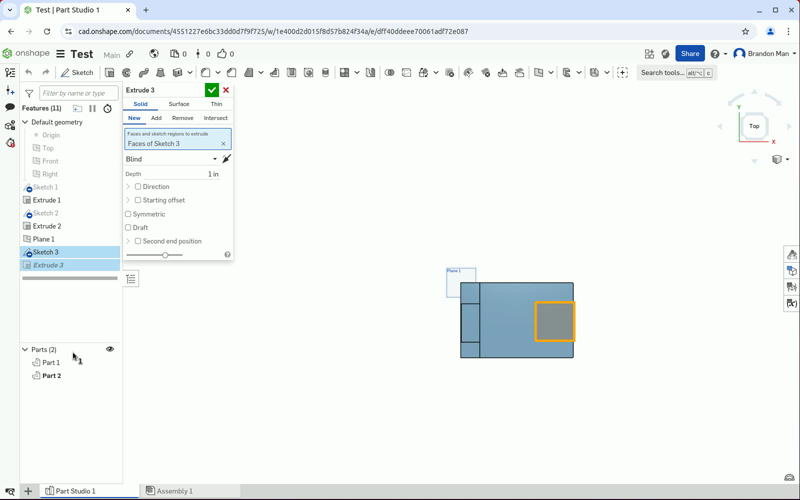
mouse_move(143, 106)
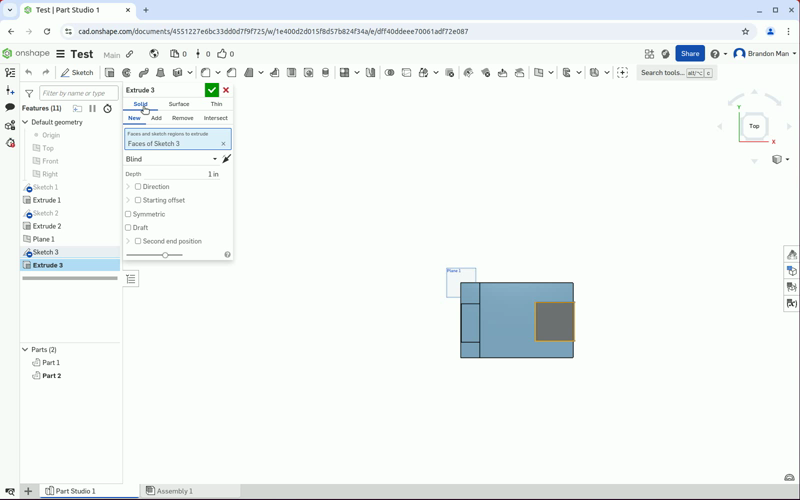
click(143, 106)
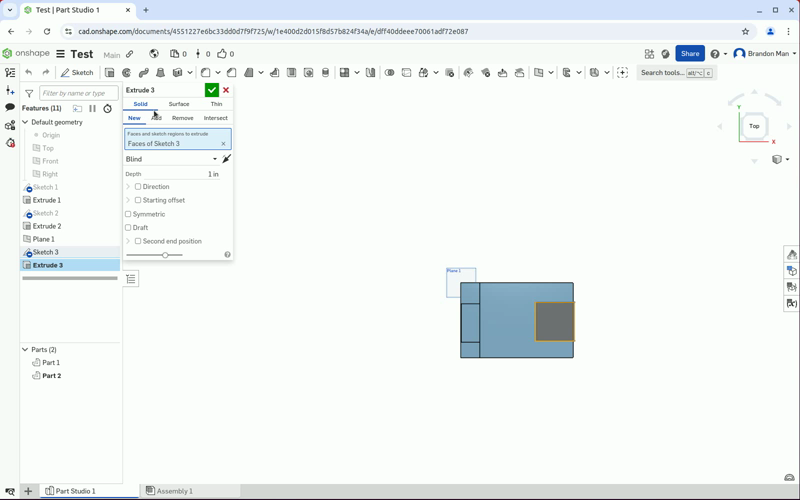
mouse_move(186, 120)
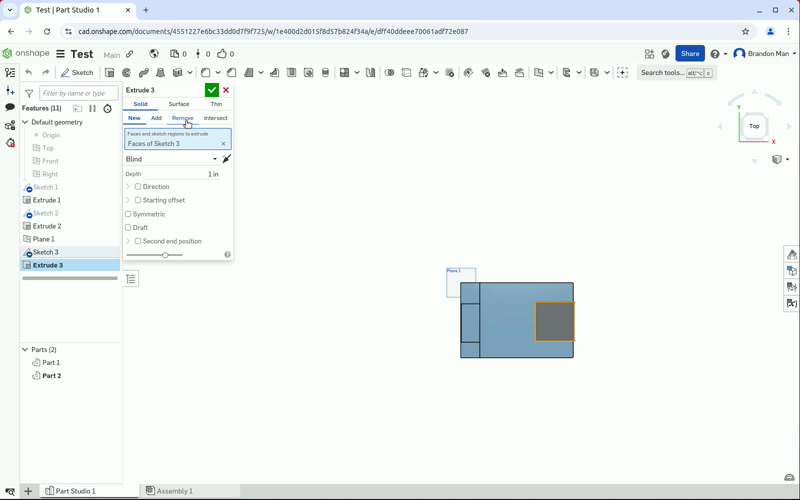
click(186, 120)
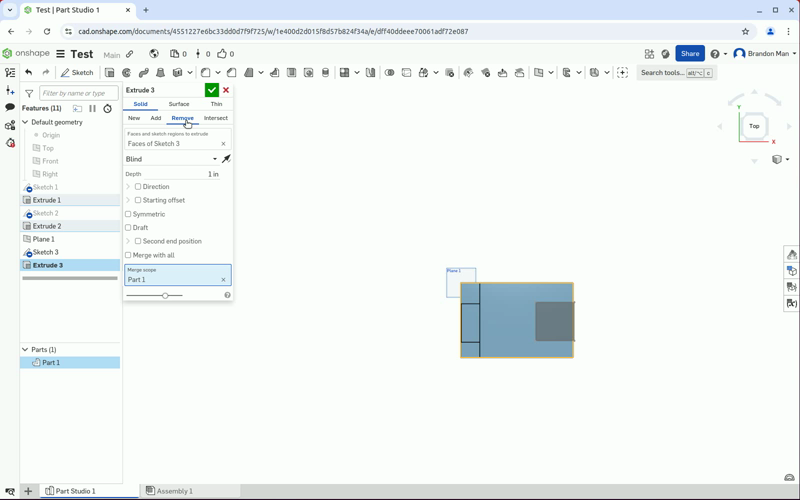
key(tab, 4)
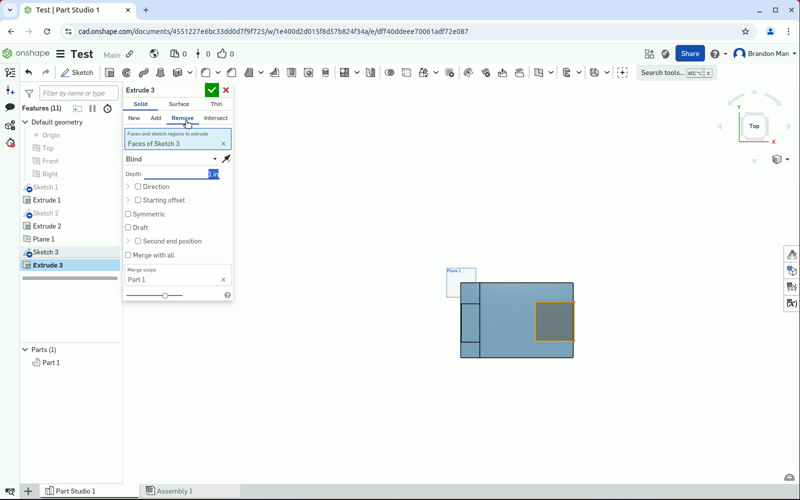
text(18.535)
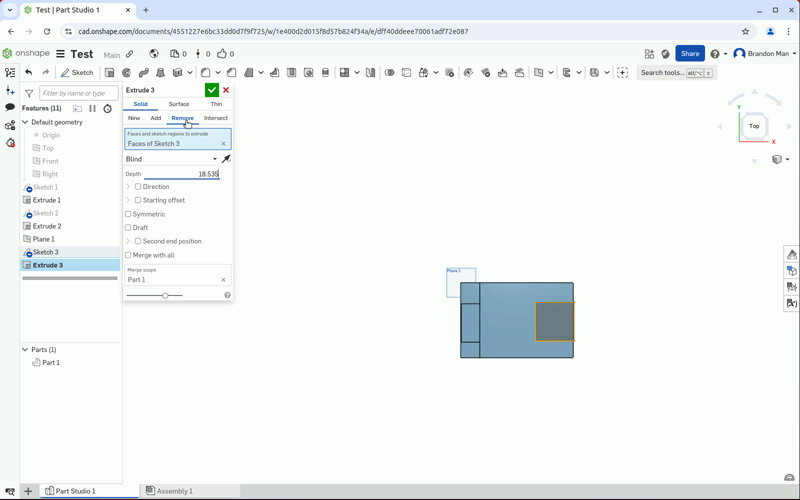
key(tab, 6)
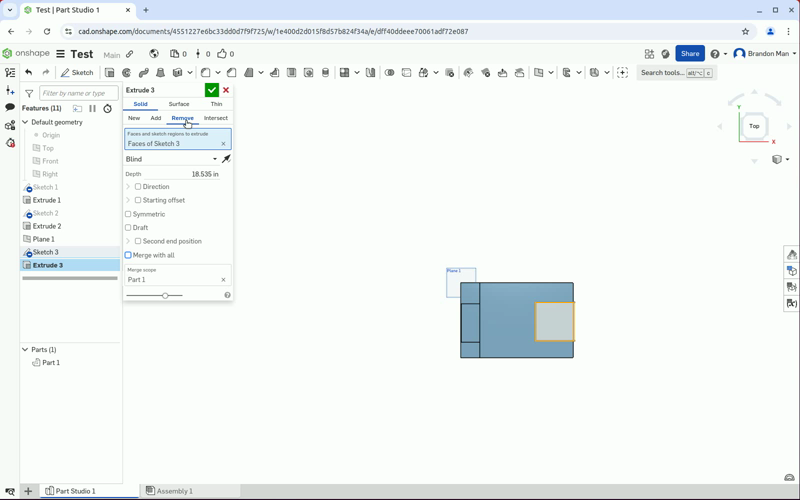
key(space)
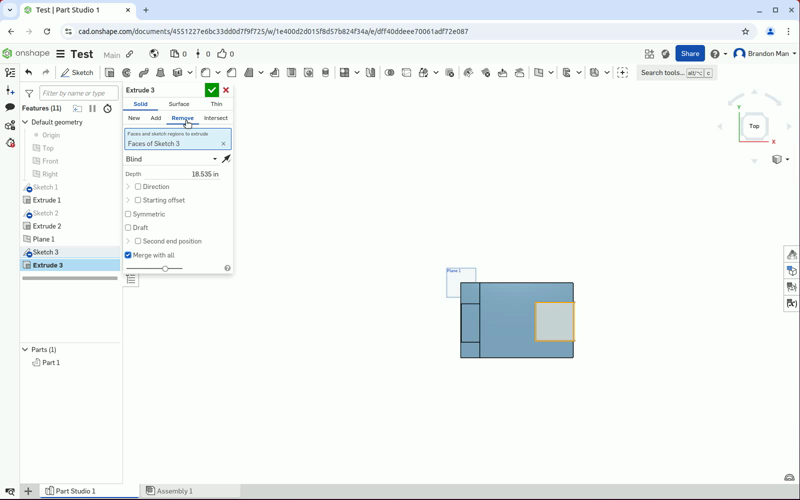
key(enter)
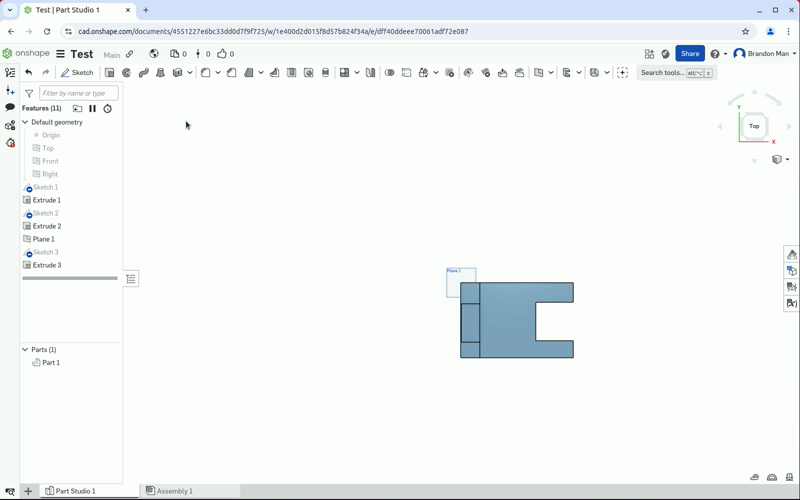
key(shift+h)
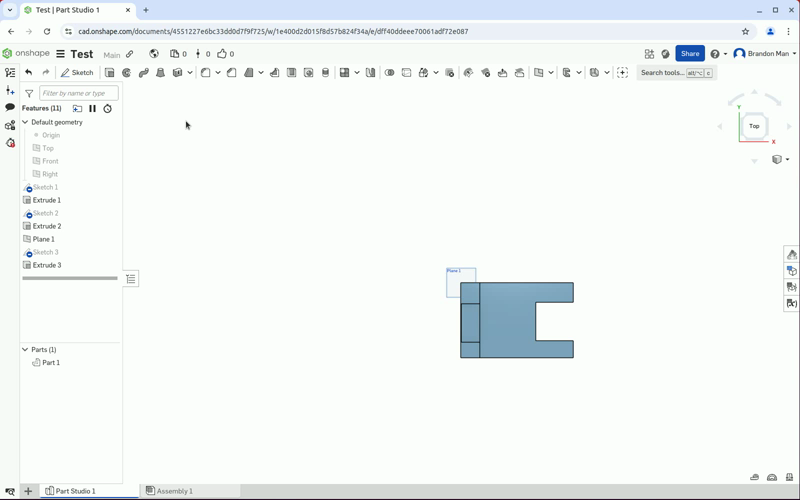
key(shift+h)
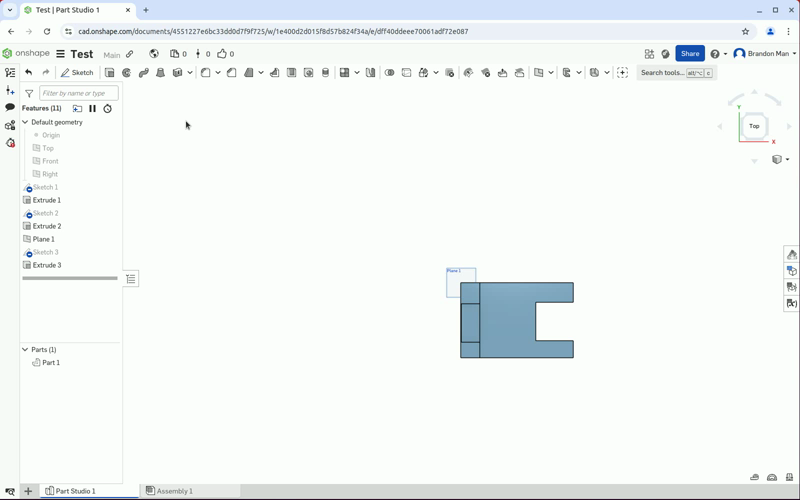
key(shift+7)
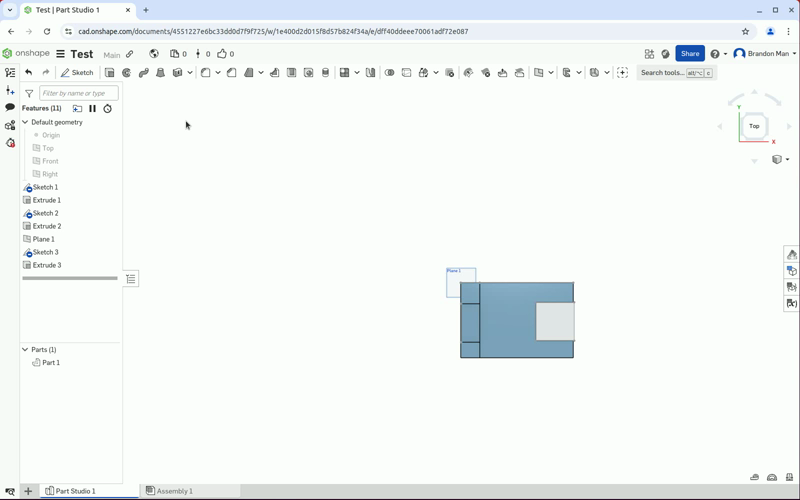
key(up, 3)
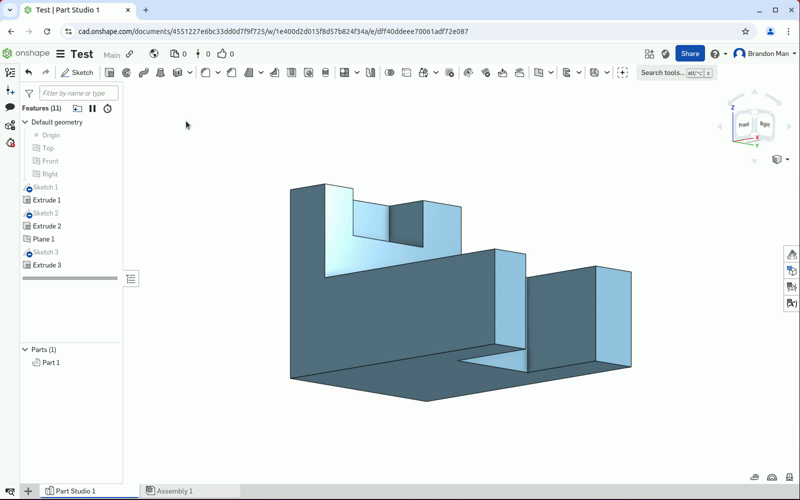
key(left, 3)
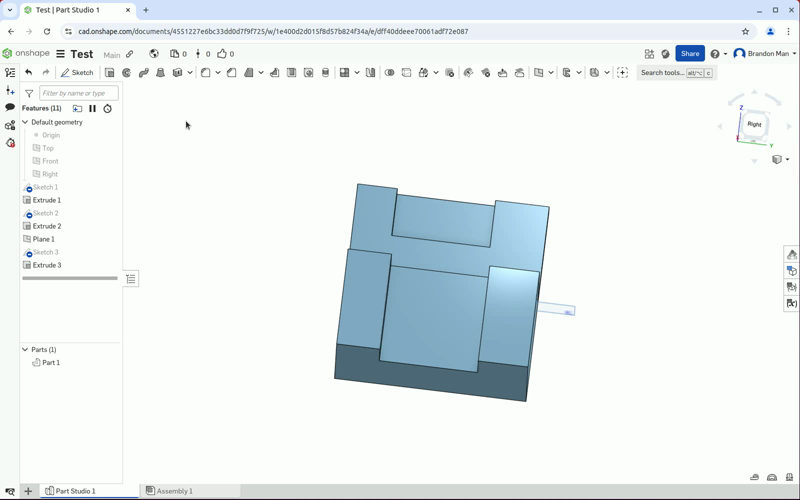
key(right, 3)
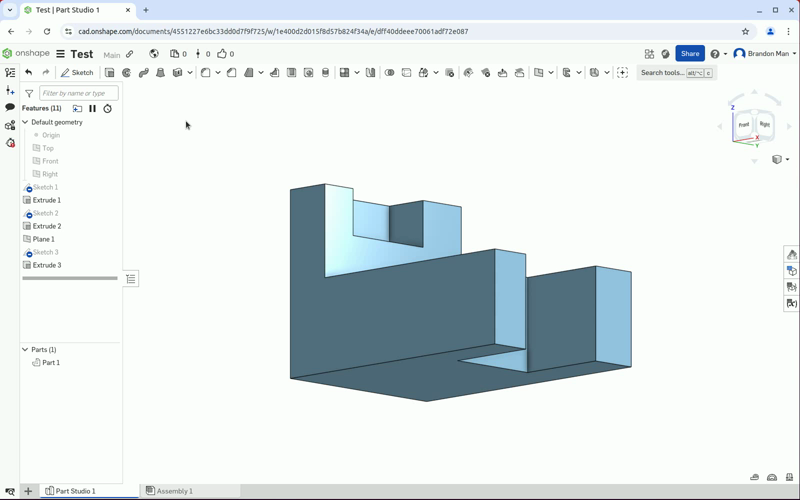
key(down, 3)
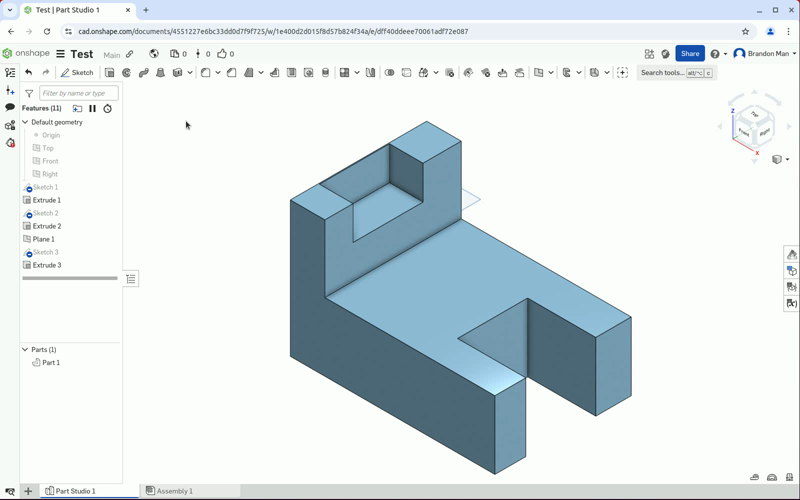
mouse_move(73, 189)
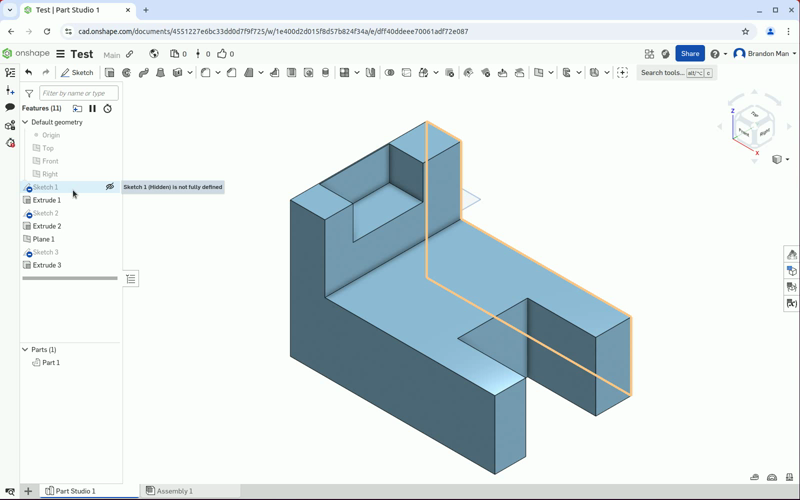
click(73, 189)